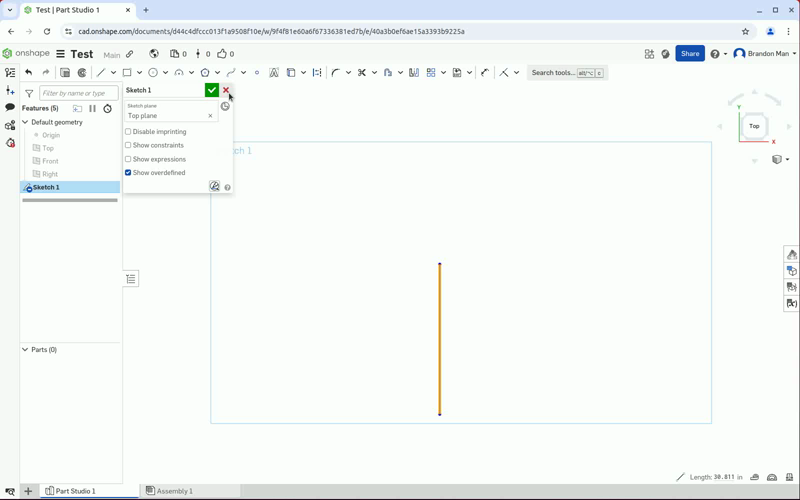
key(shift+h)
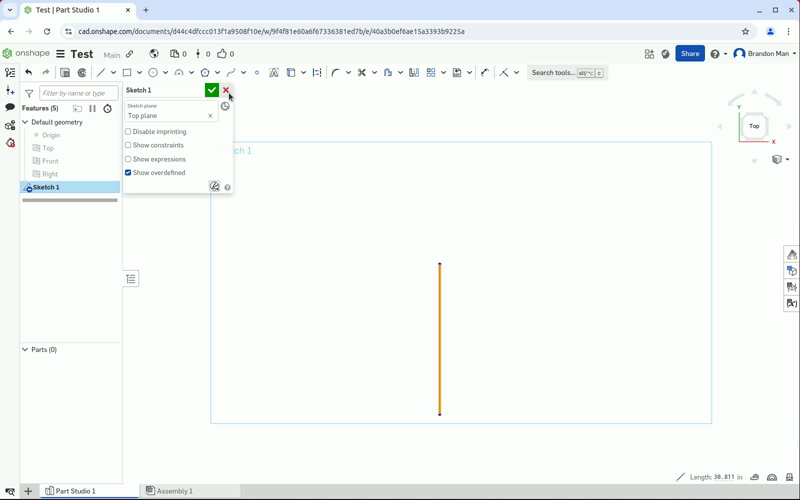
key(shift+s)
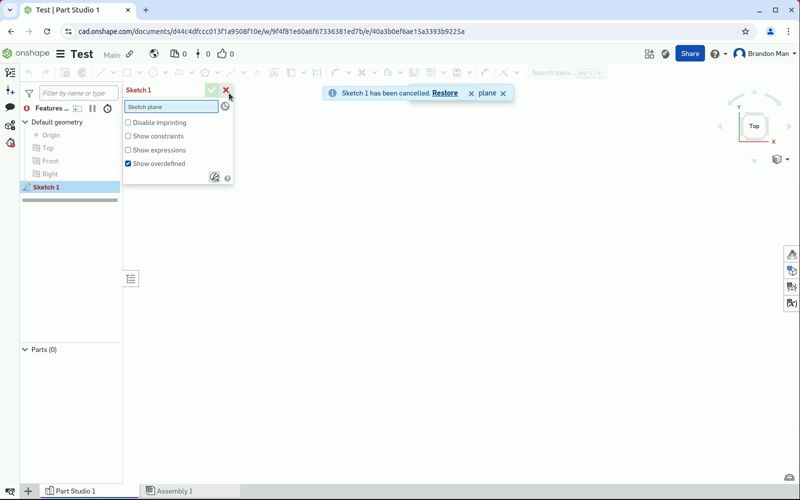
mouse_move(73, 150)
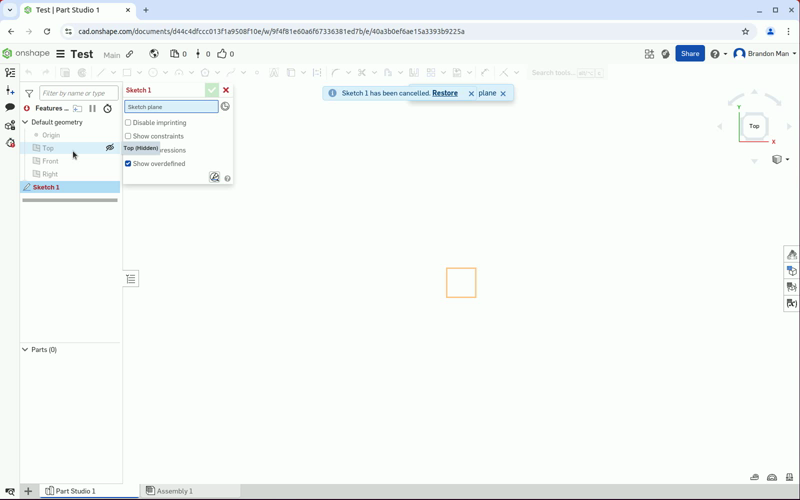
click(73, 150)
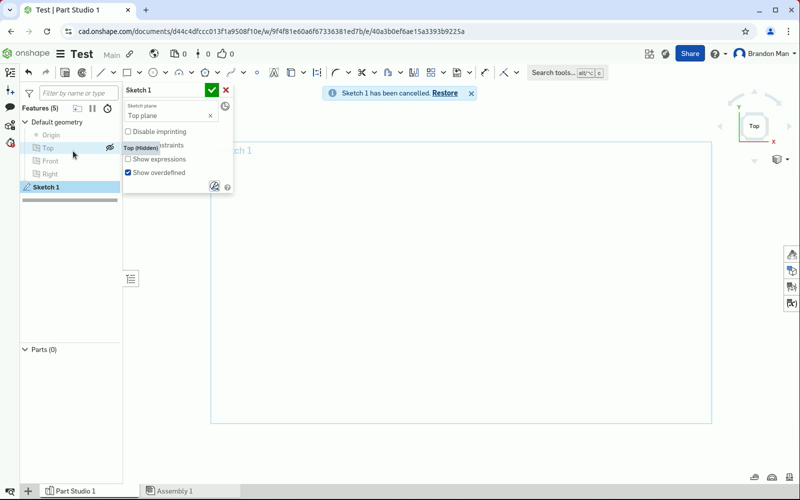
mouse_move(73, 352)
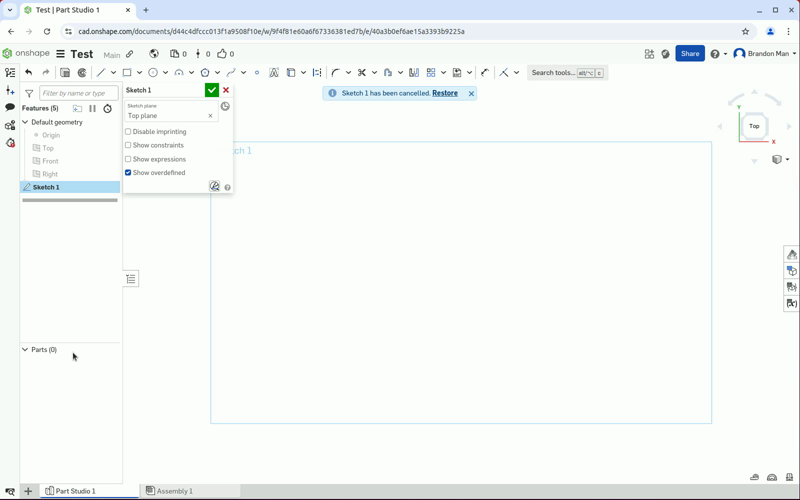
key(y)
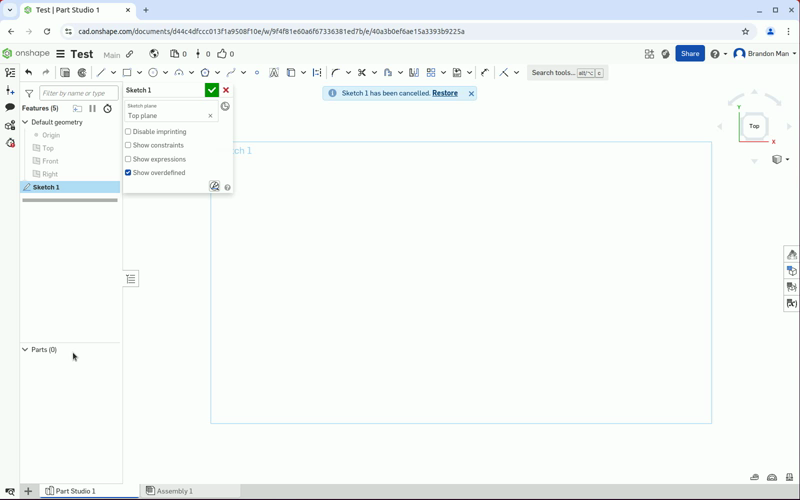
key(l)
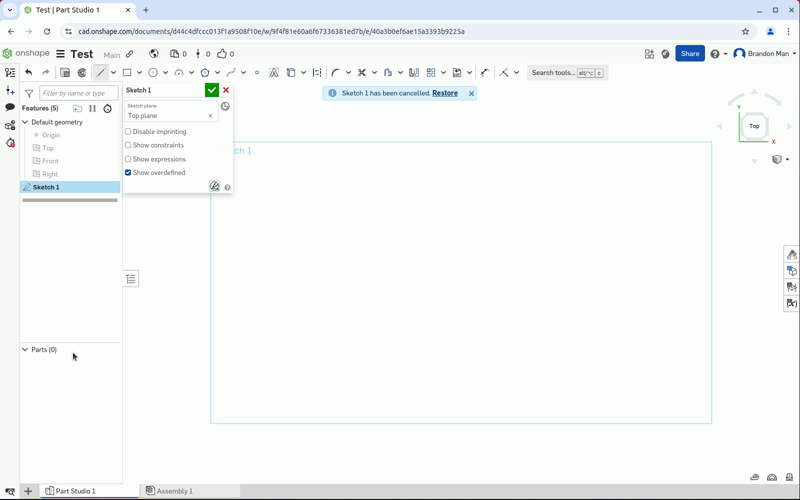
key_down(shift)
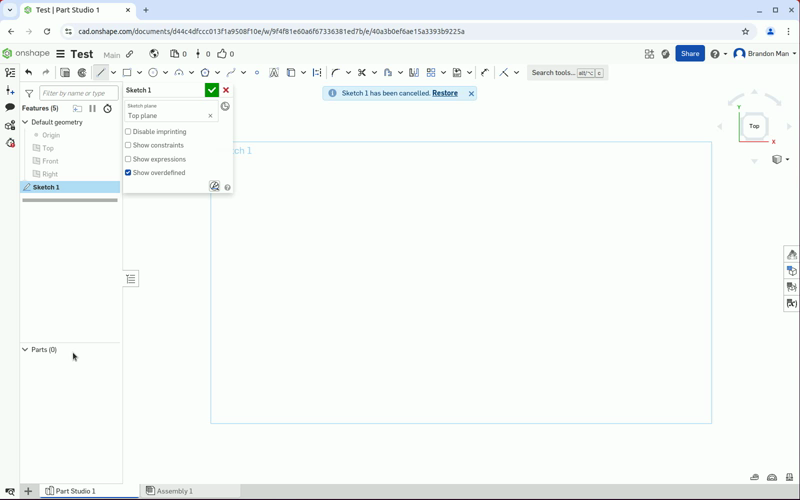
mouse_move(348, 290)
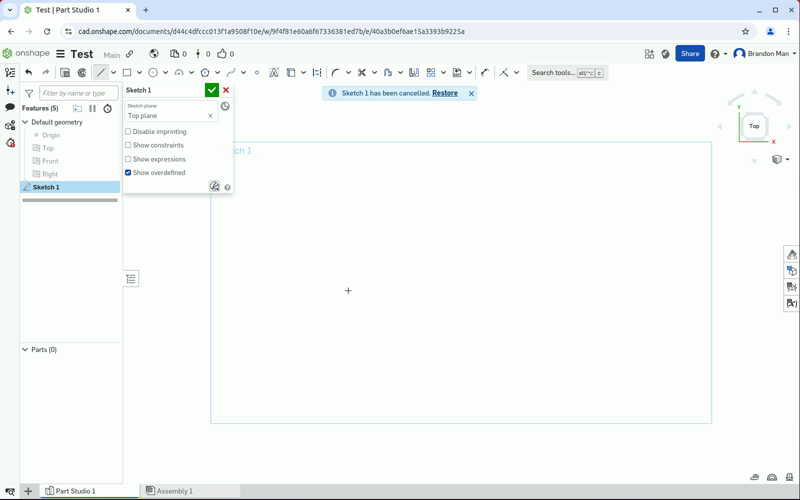
click(348, 290)
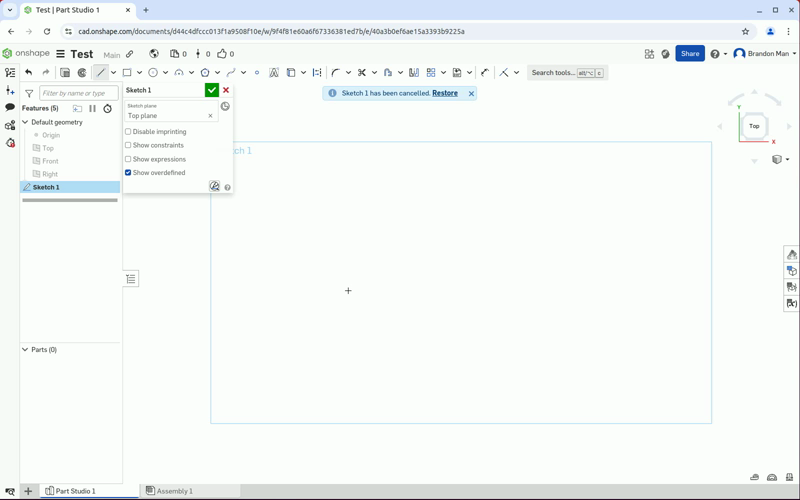
key_up(shift)
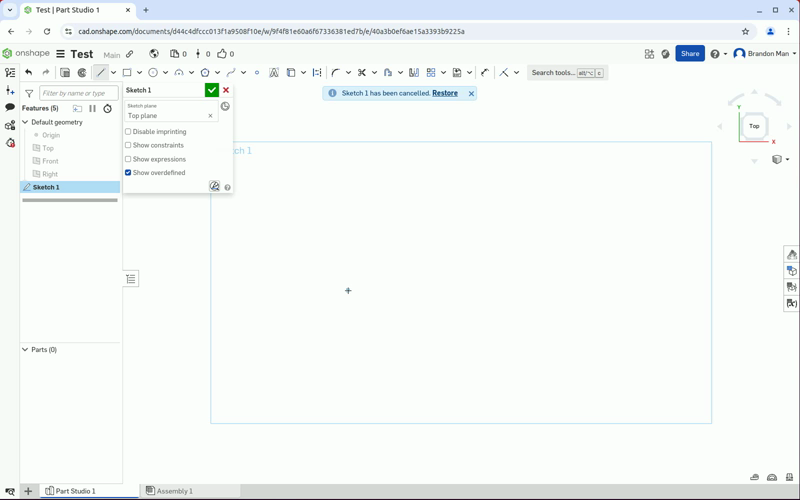
key_down(shift)
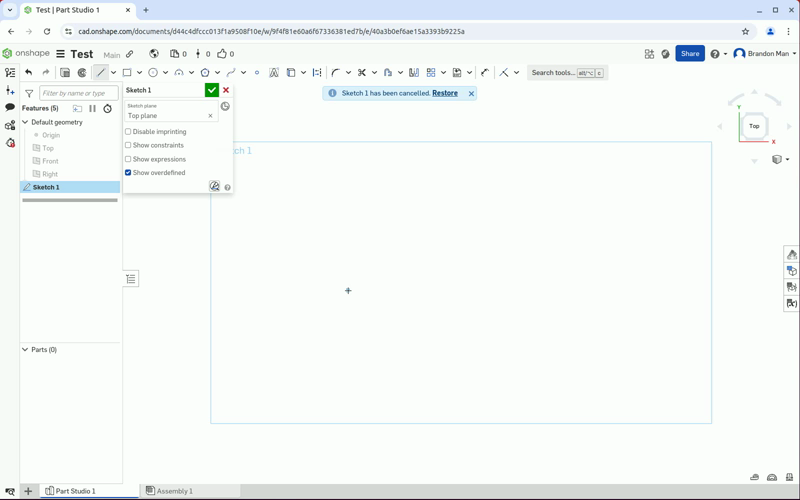
mouse_move(408, 290)
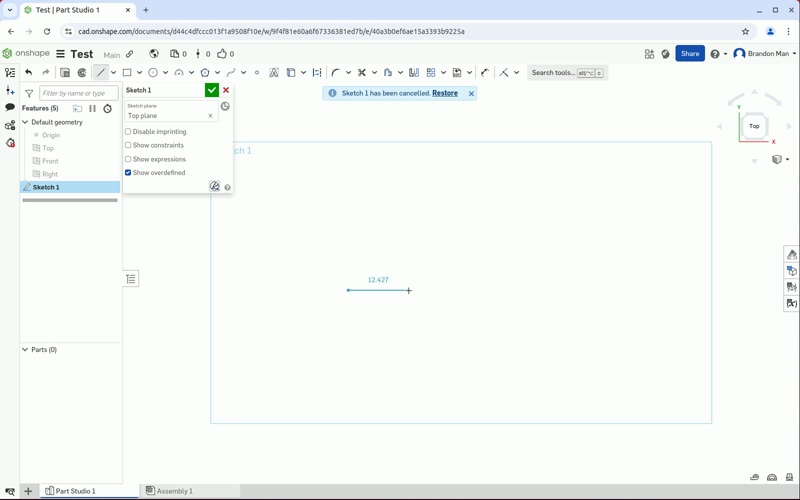
click(408, 290)
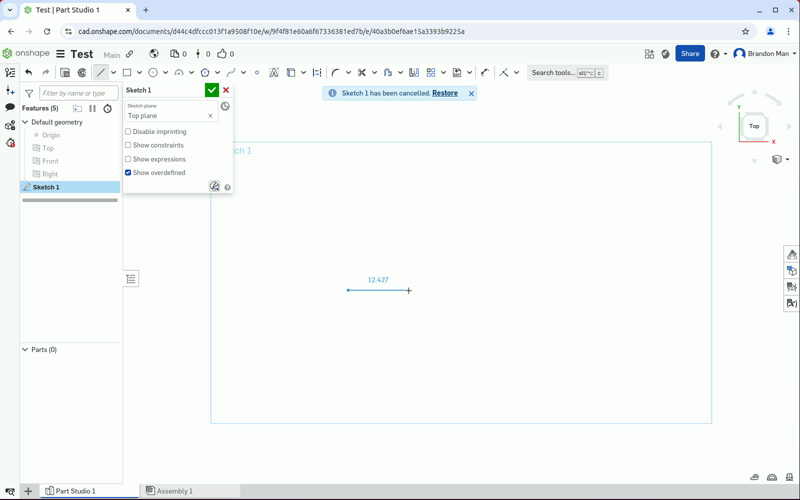
key_up(shift)
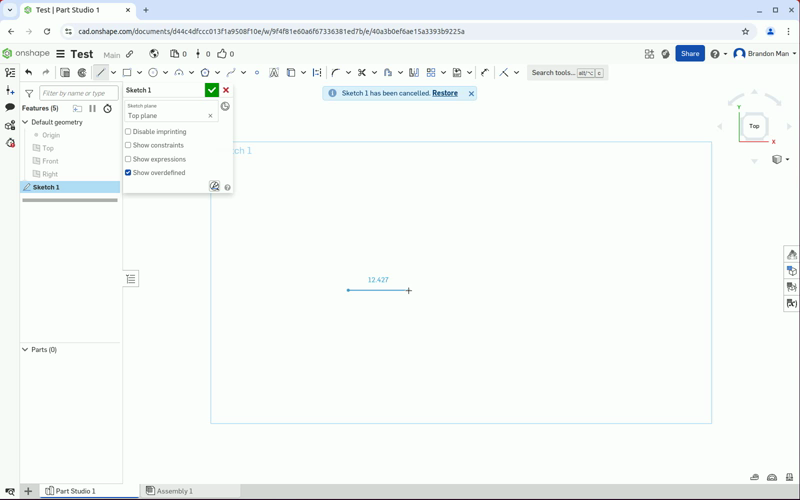
key_down(shift)
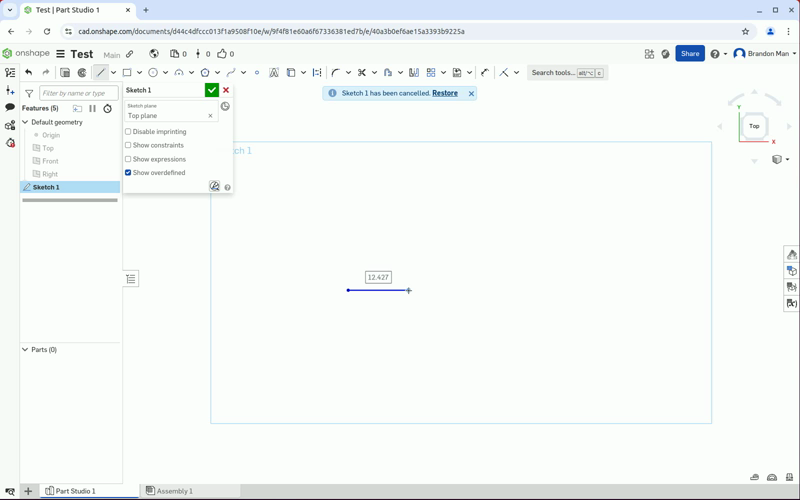
mouse_move(438, 290)
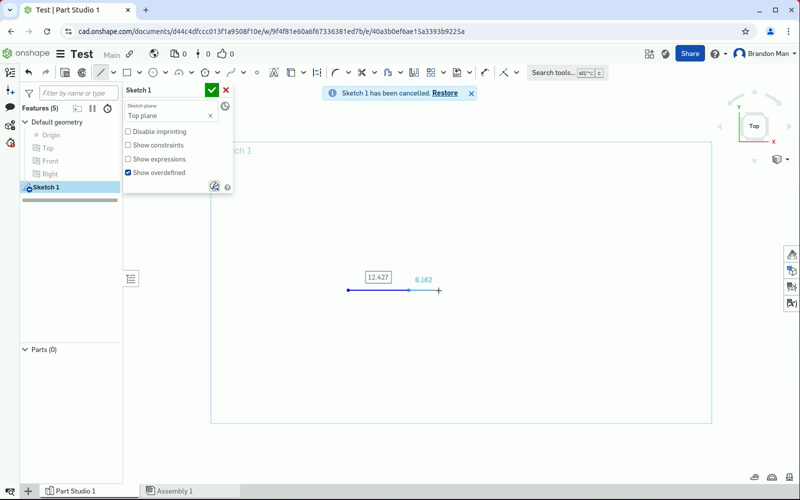
mouse_move(408, 274)
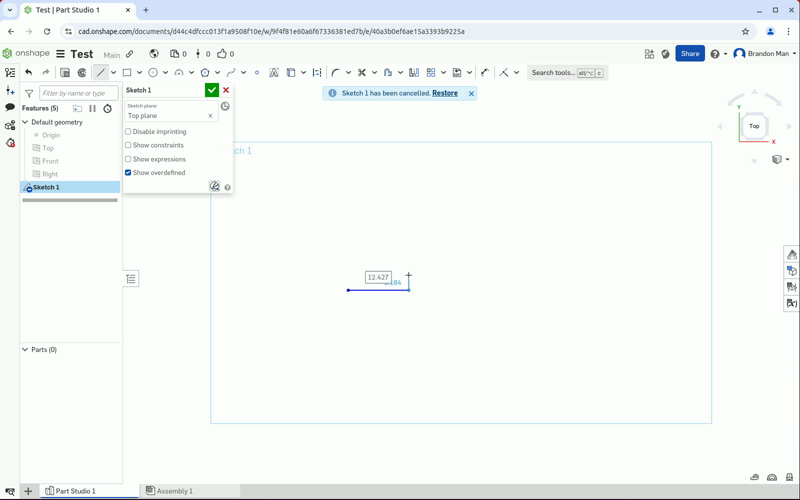
click(408, 274)
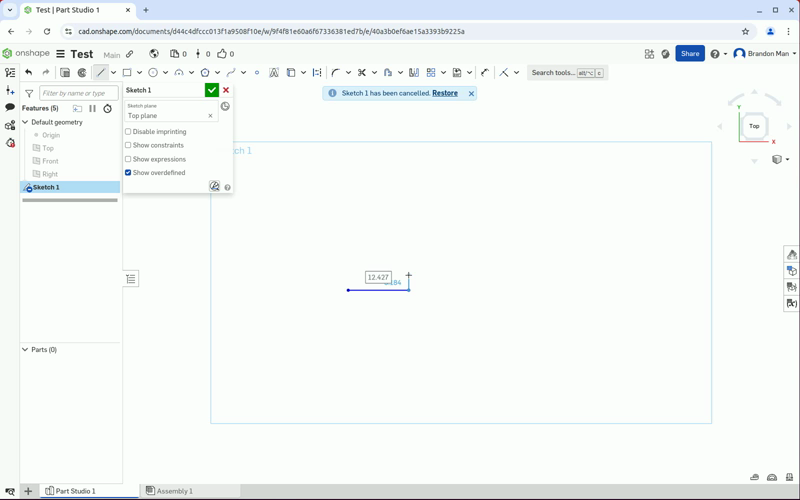
key_up(shift)
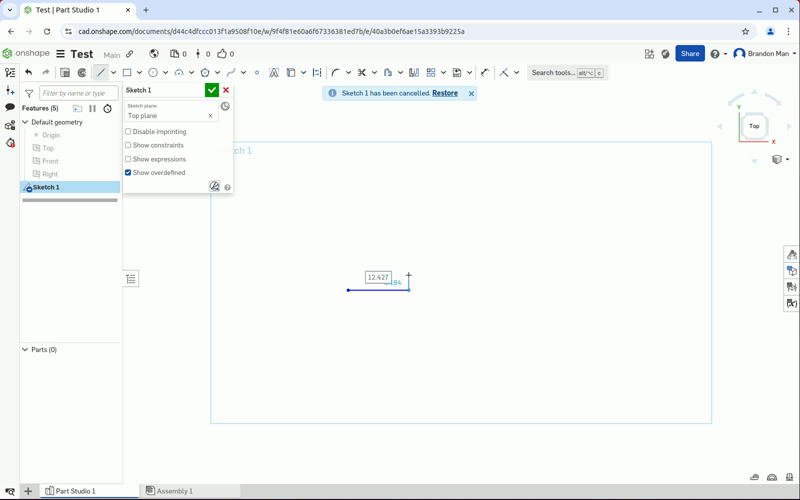
key_down(shift)
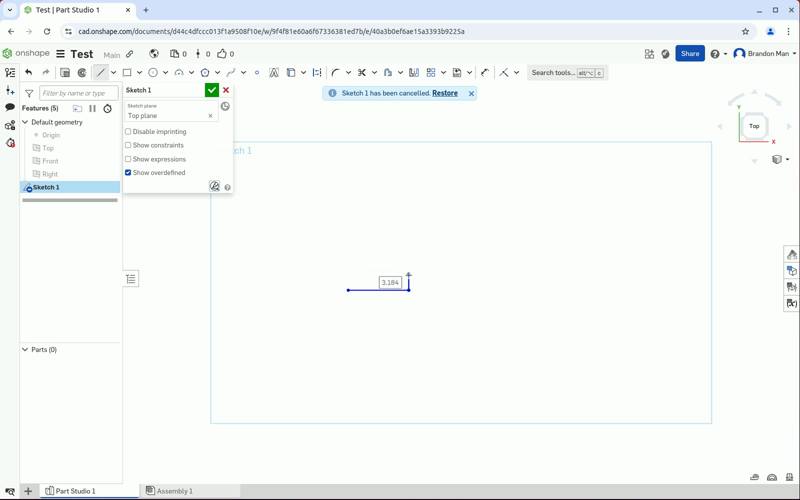
mouse_move(348, 274)
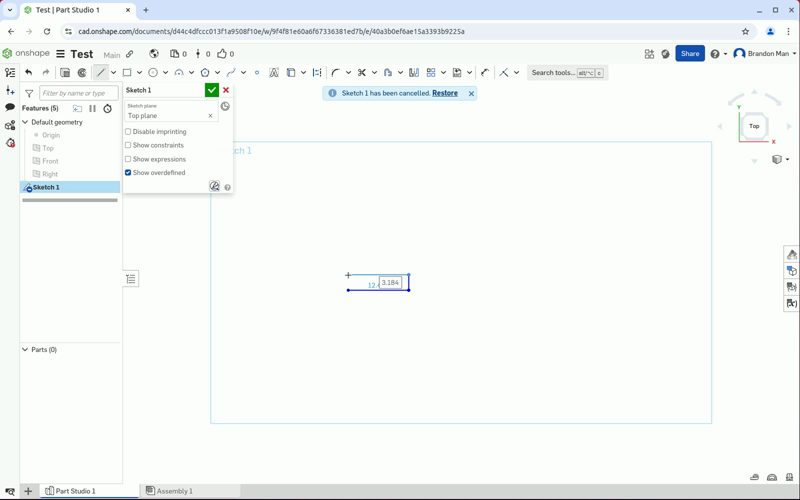
click(348, 274)
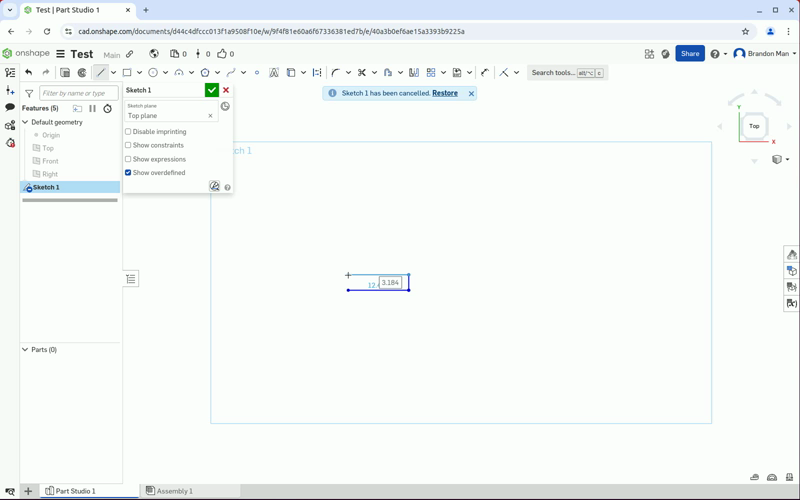
key_up(shift)
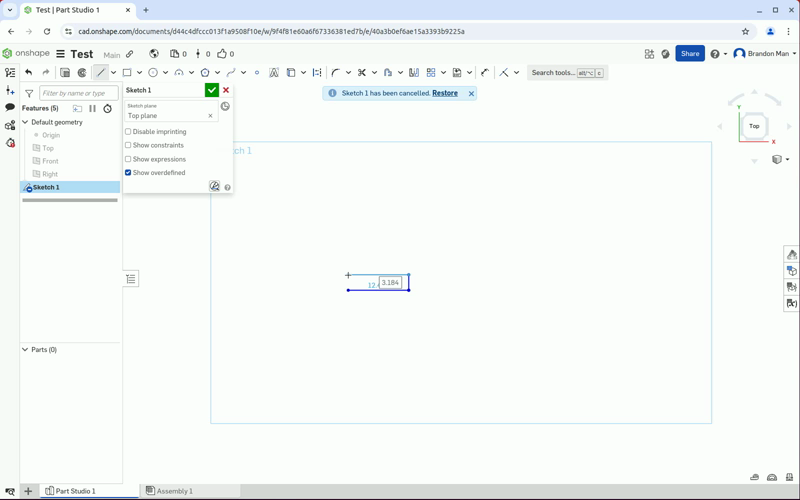
mouse_move(378, 274)
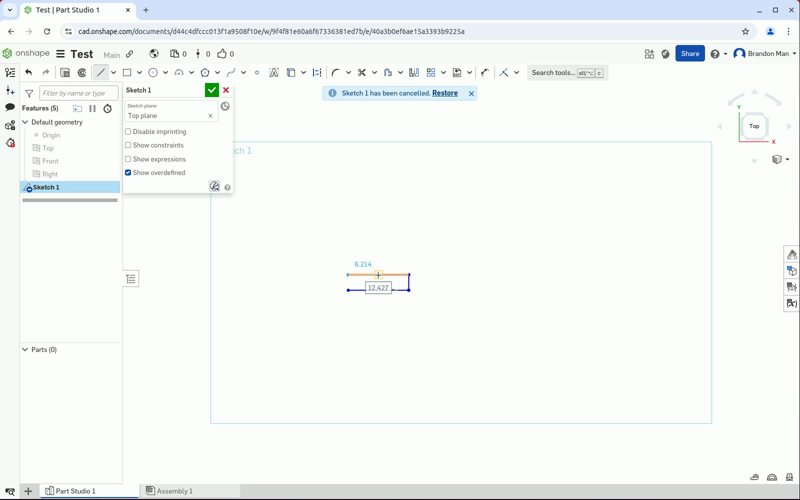
key_down(shift)
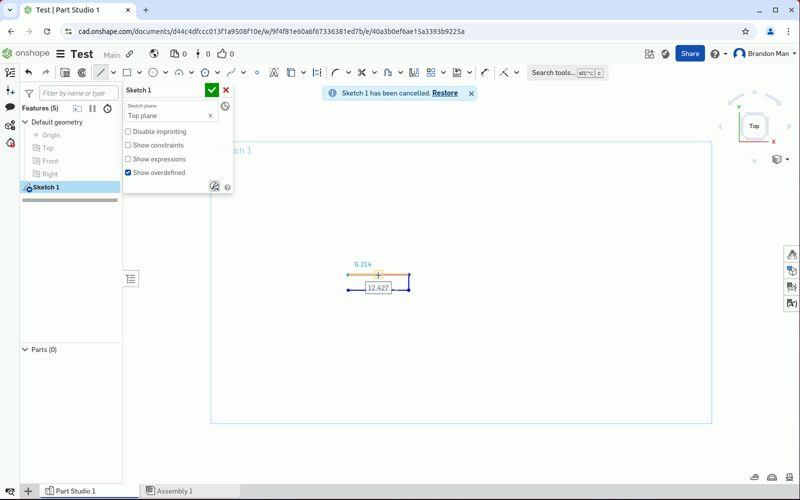
mouse_move(348, 290)
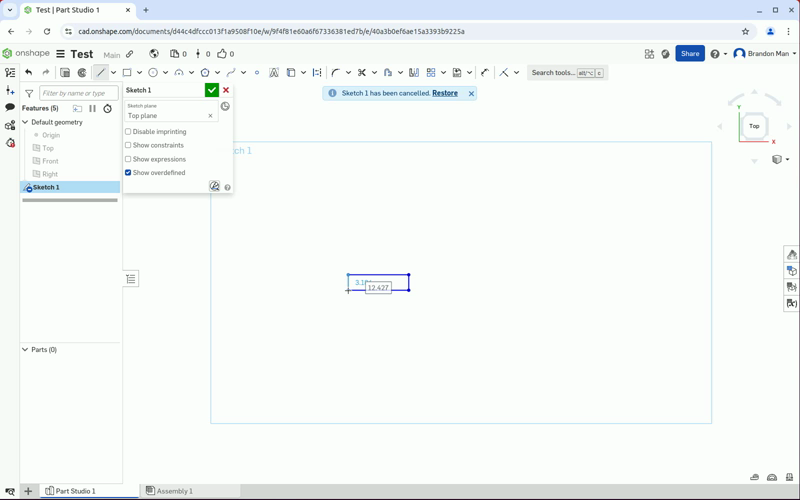
key_up(shift)
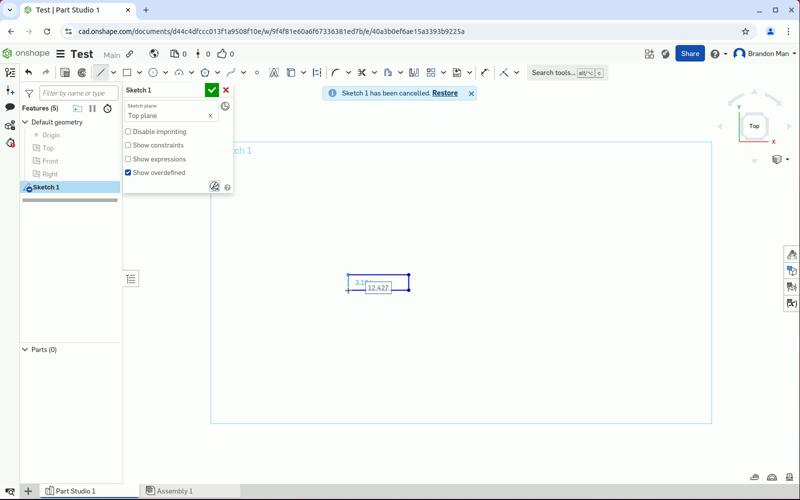
click(348, 290)
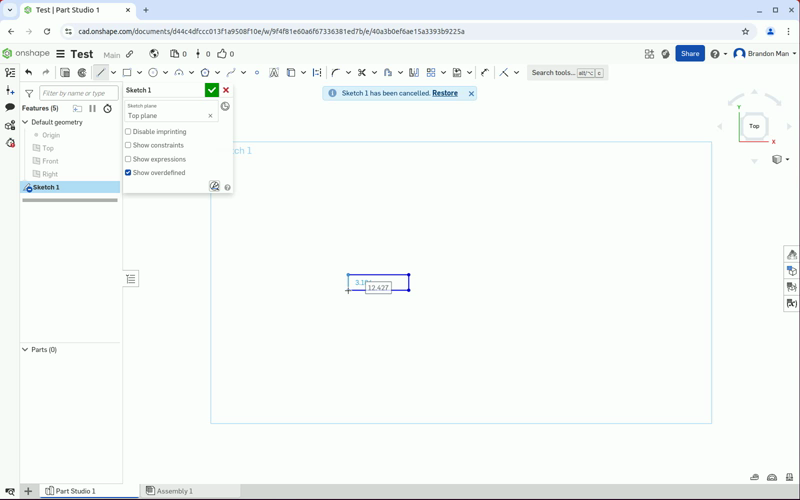
key(esc)
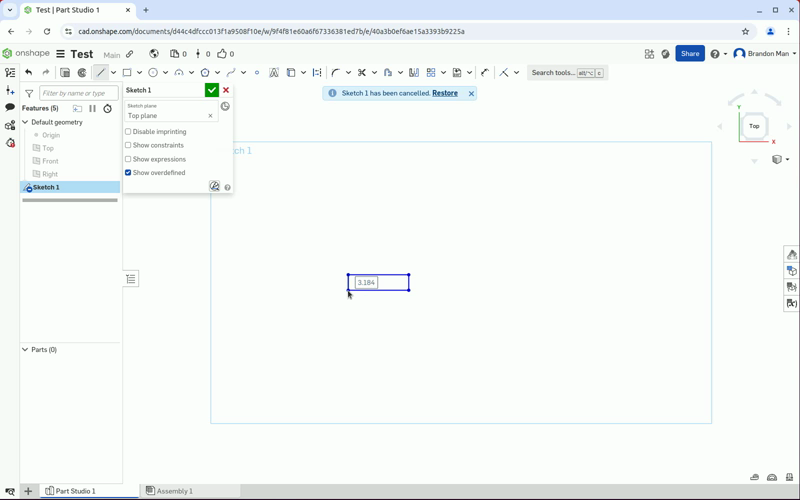
mouse_move(390, 278)
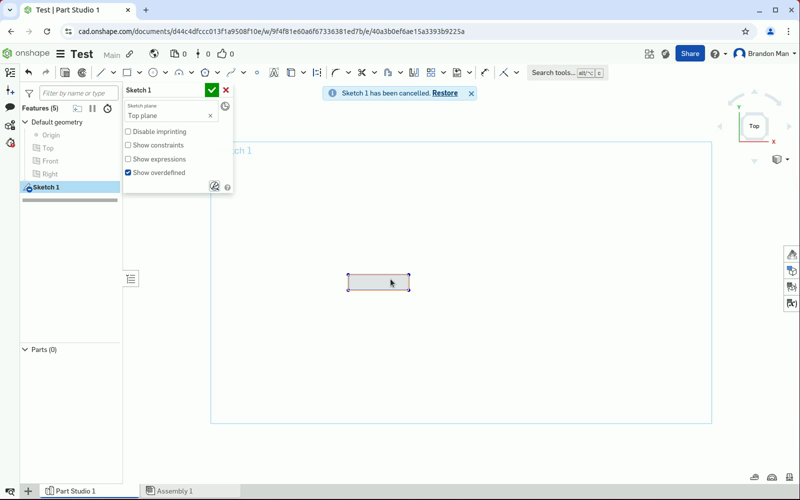
scroll(6)
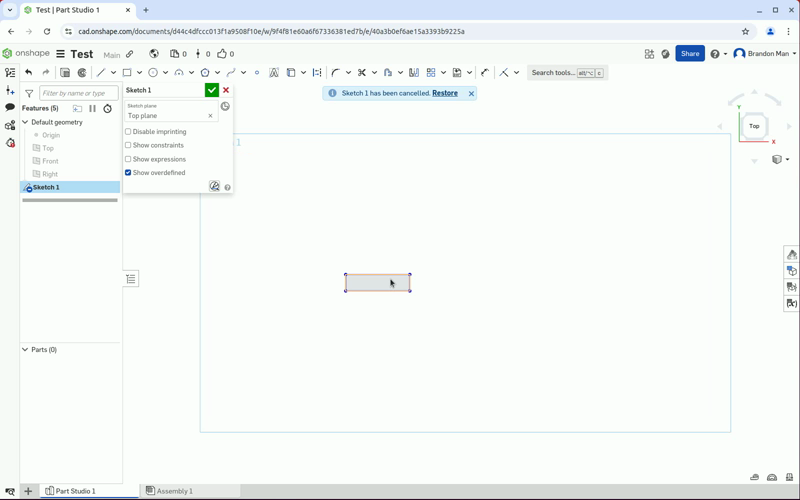
scroll(6)
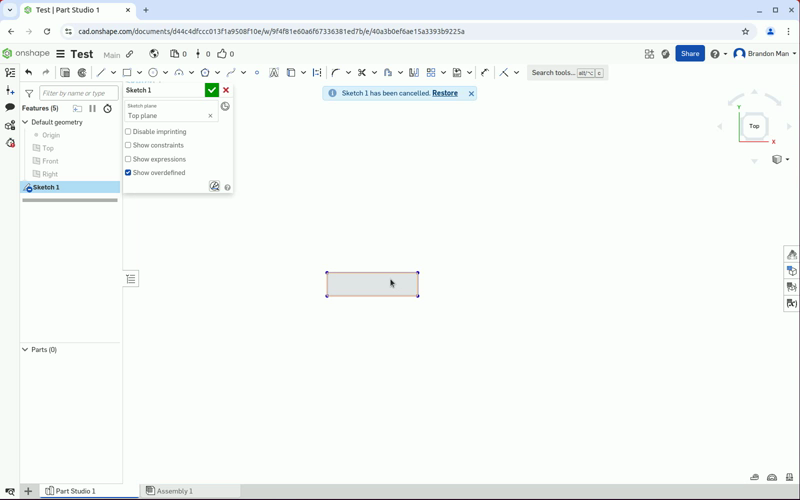
scroll(6)
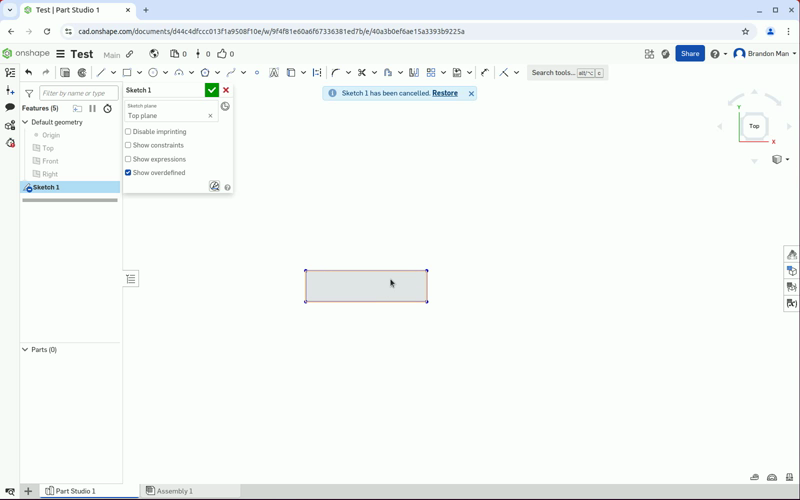
scroll(6)
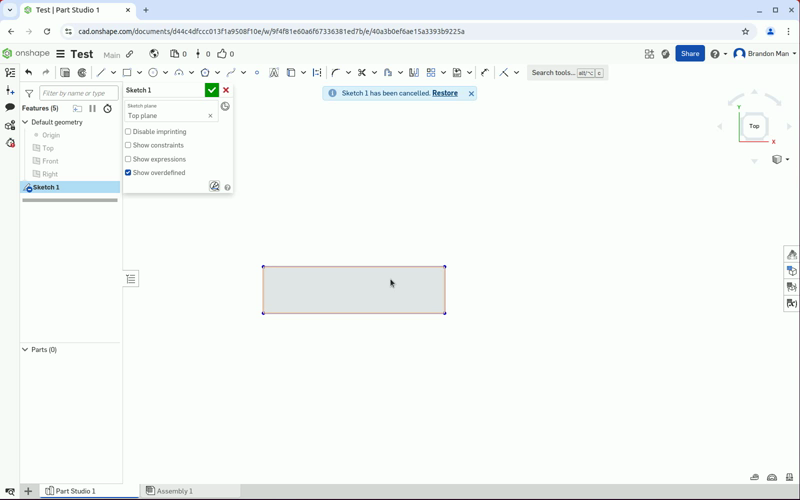
scroll(6)
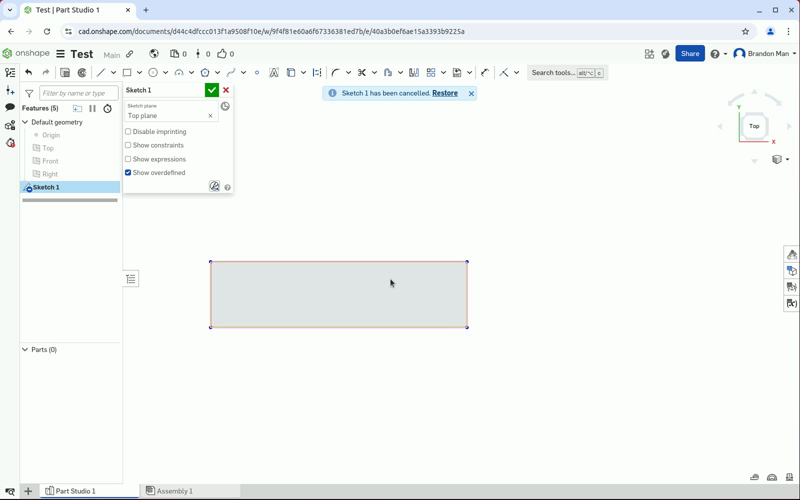
scroll(6)
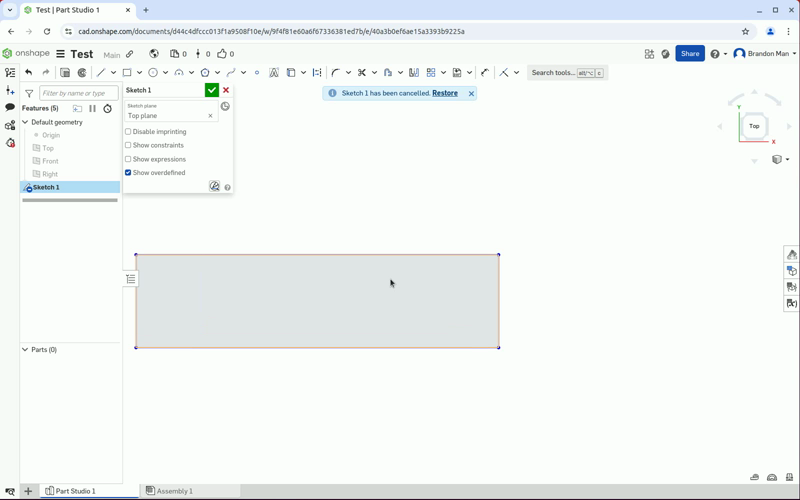
scroll(6)
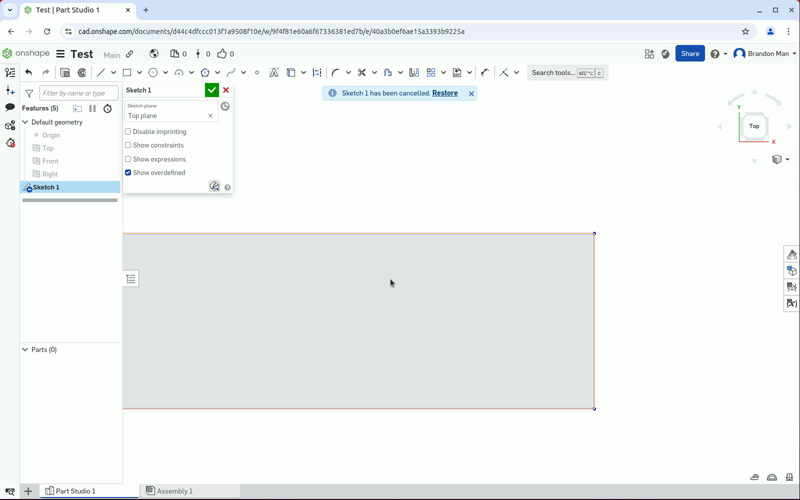
click(390, 278)
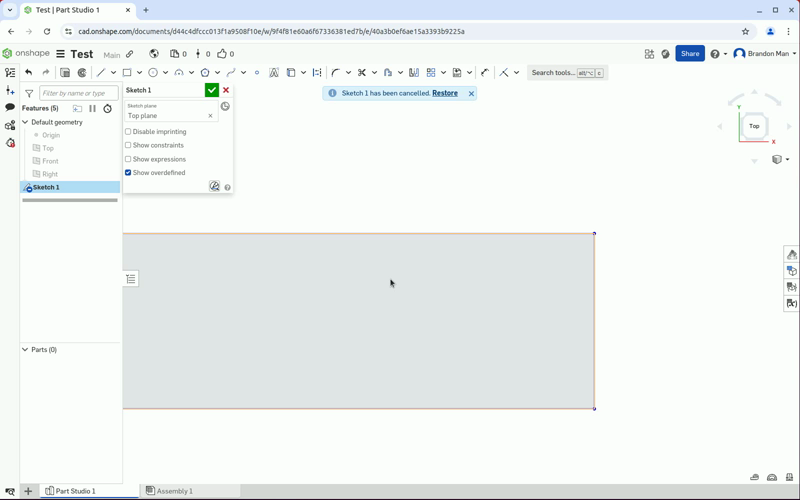
scroll(-6)
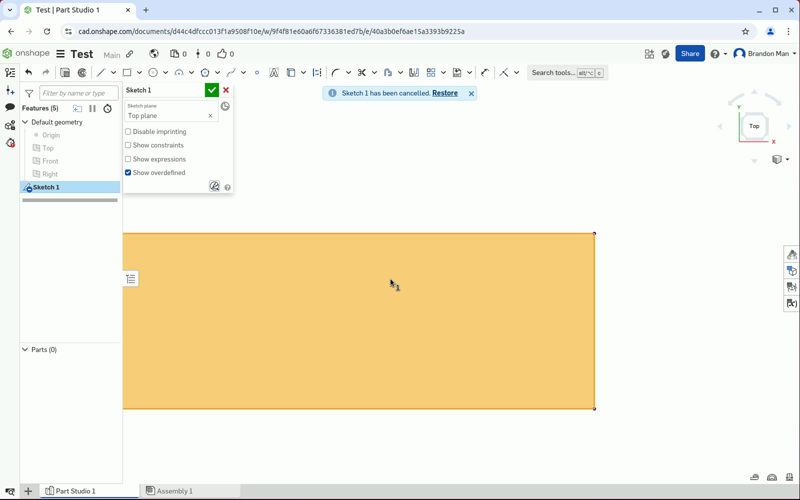
scroll(-6)
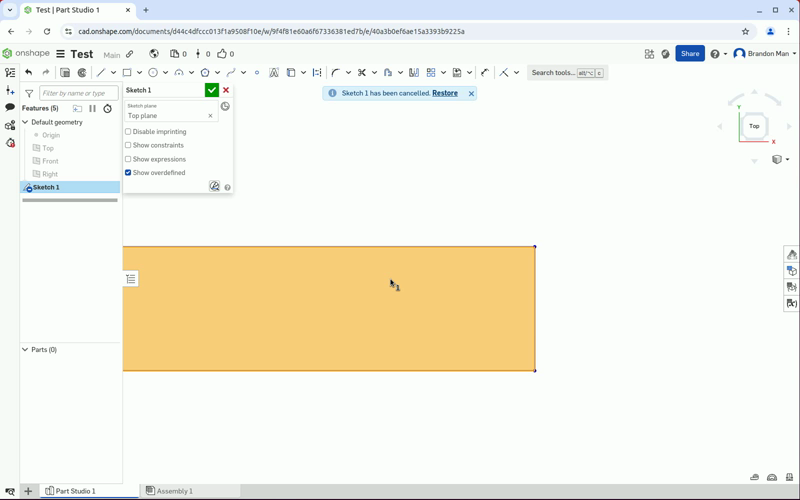
scroll(-6)
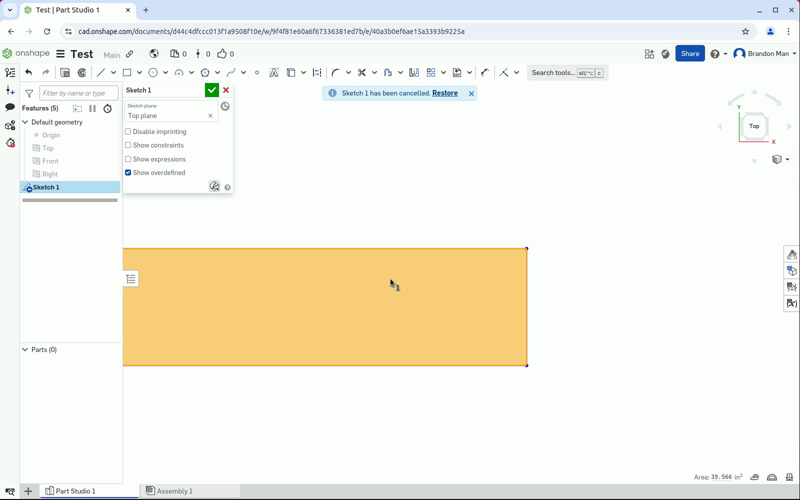
scroll(-6)
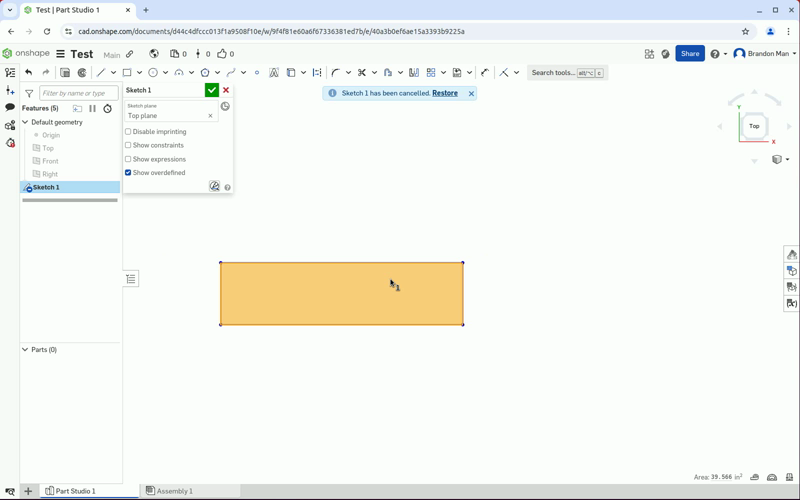
scroll(-6)
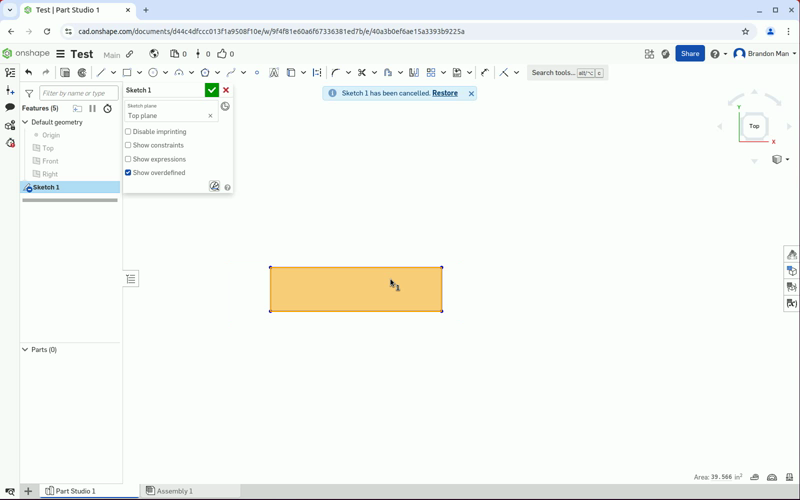
scroll(-6)
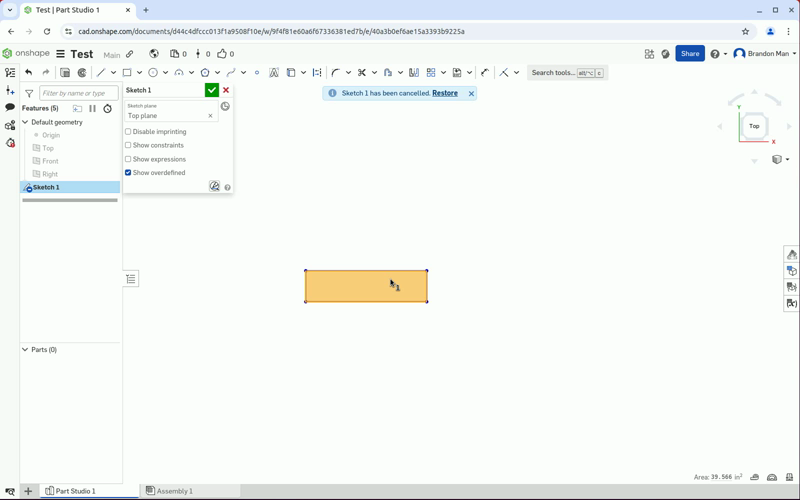
scroll(-6)
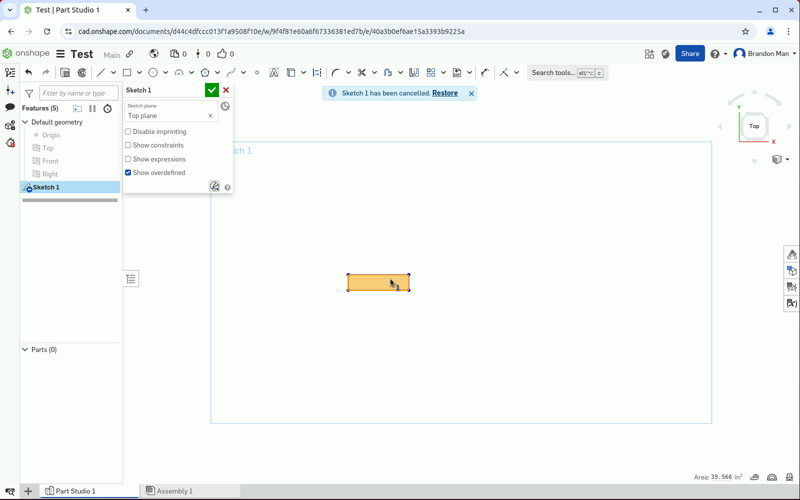
mouse_move(73, 352)
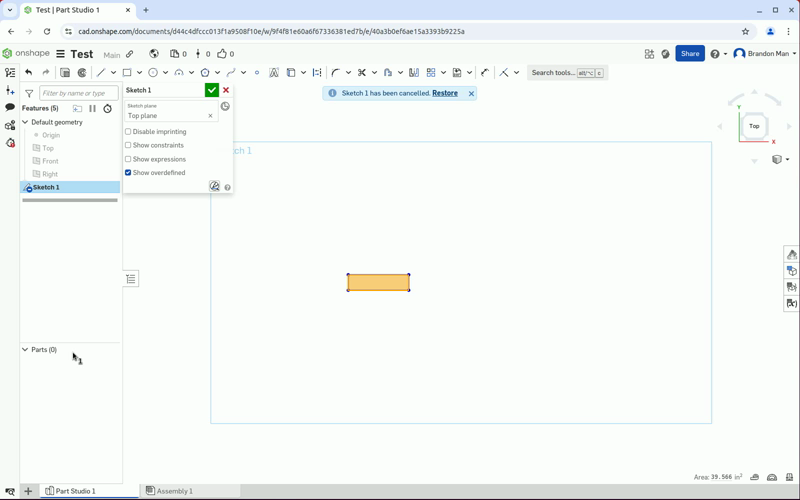
key(shift+y)
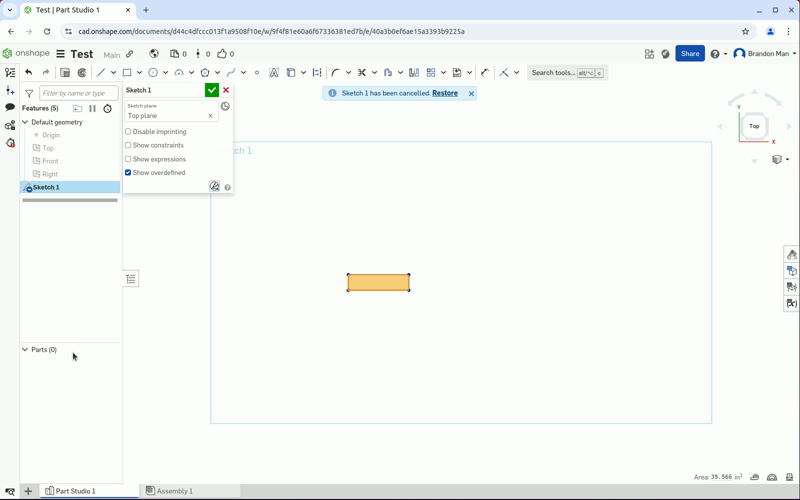
key(shift+e)
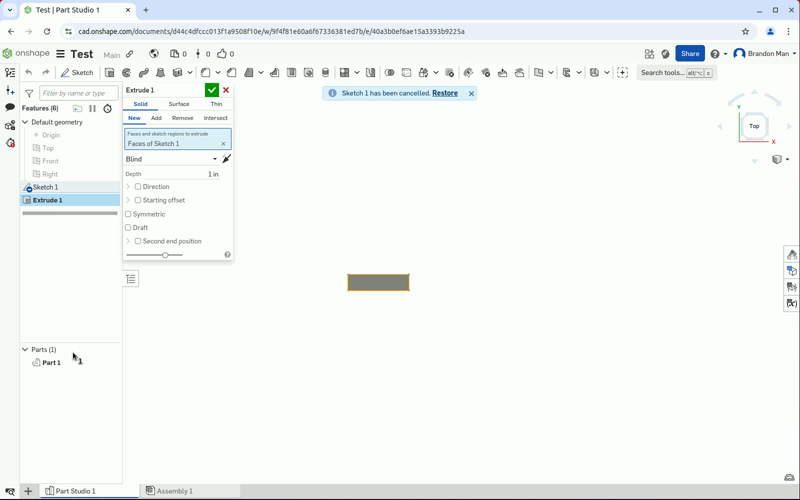
mouse_move(143, 106)
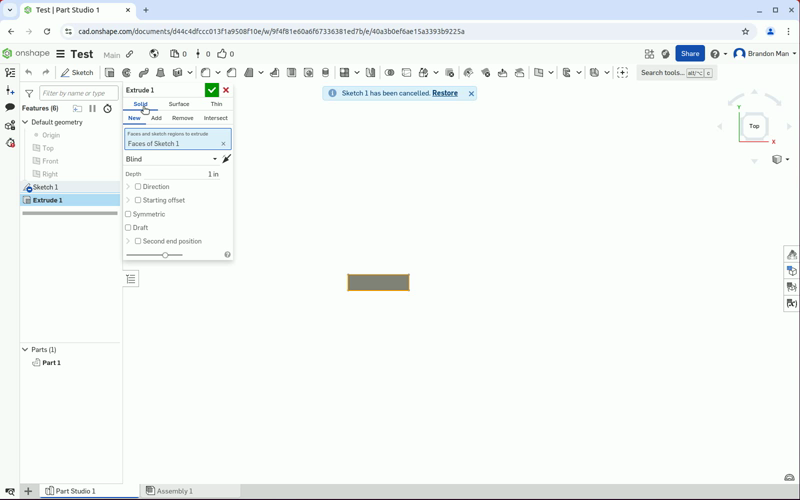
click(143, 106)
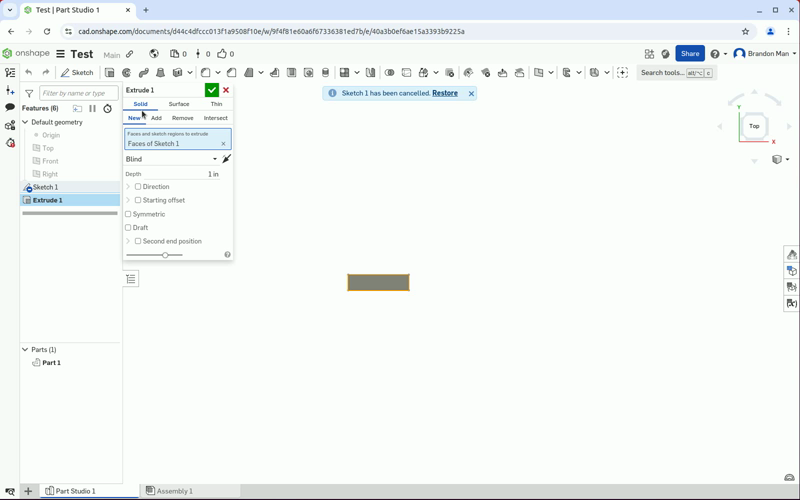
mouse_move(137, 120)
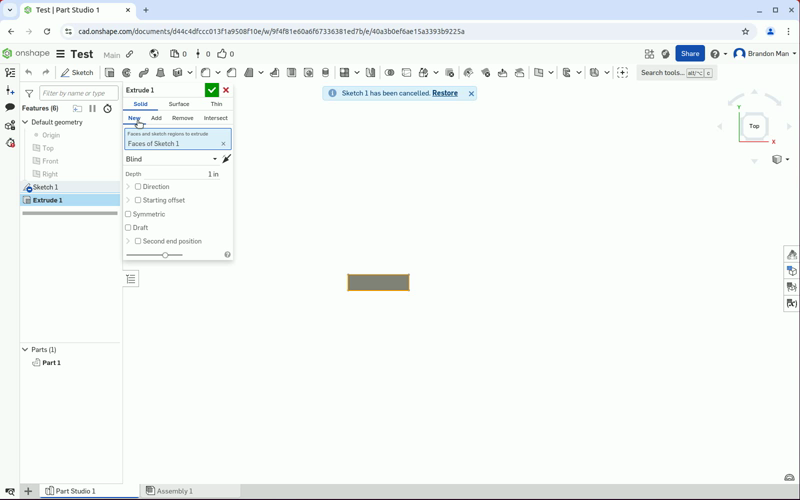
click(137, 120)
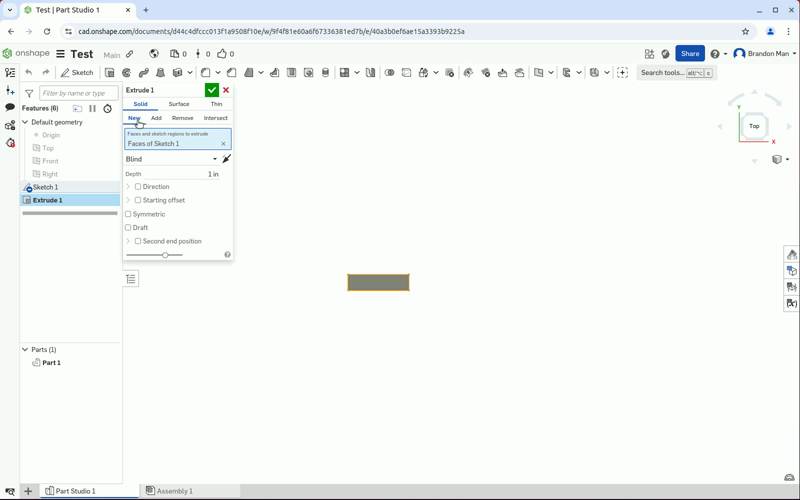
key(tab, 4)
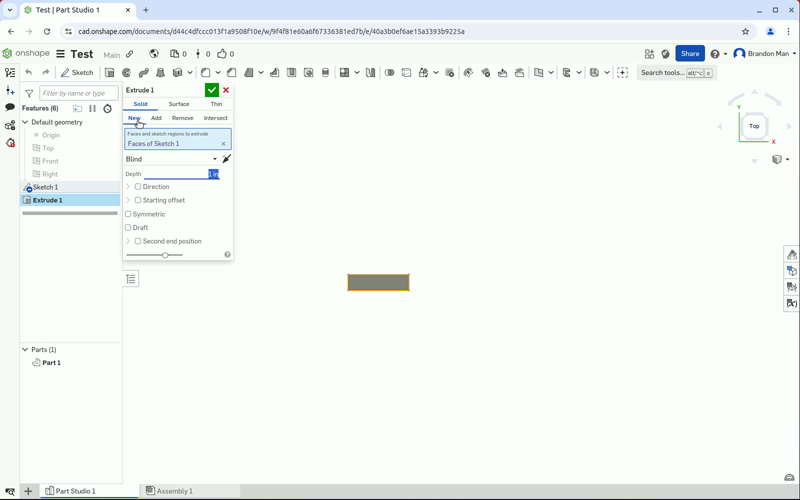
text(3.129)
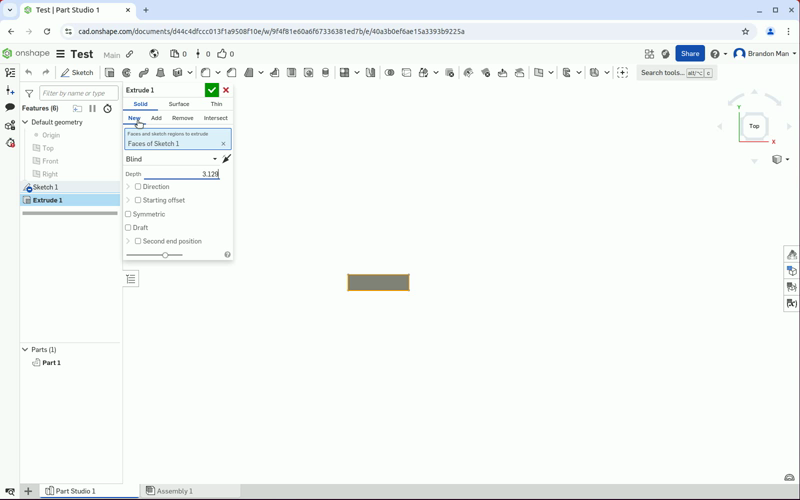
key(enter)
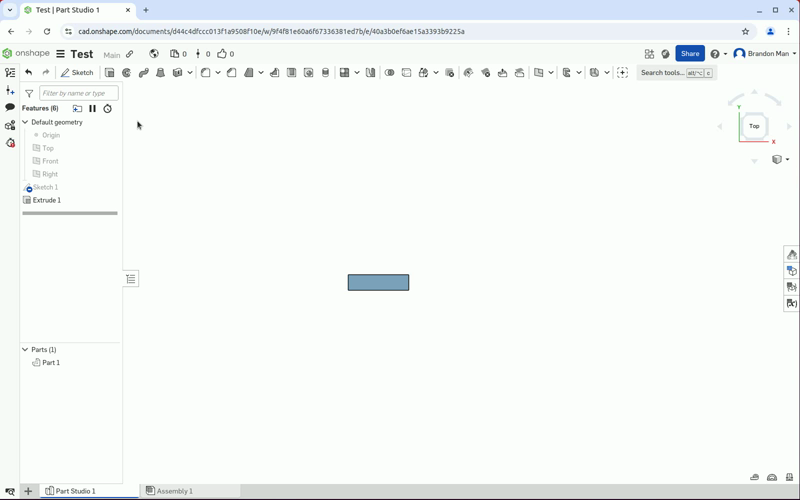
key(shift+h)
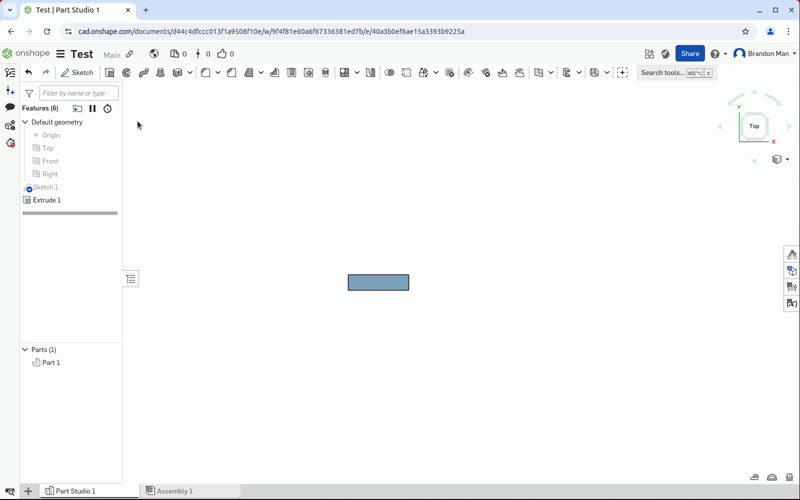
key(shift+h)
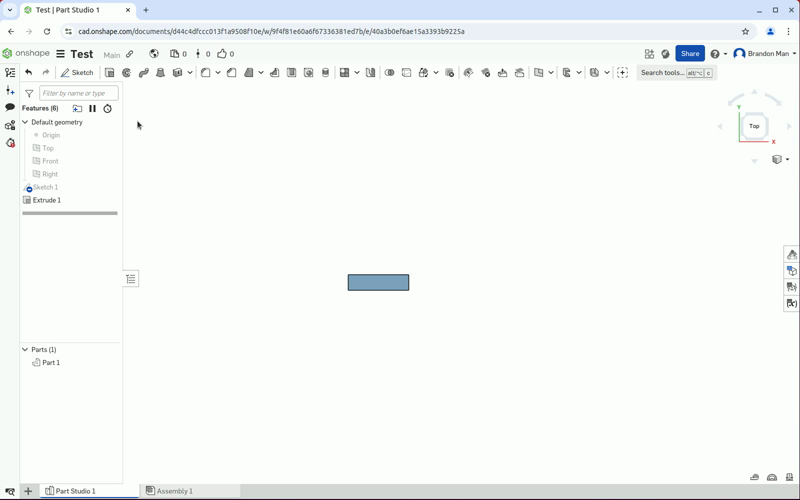
mouse_move(73, 189)
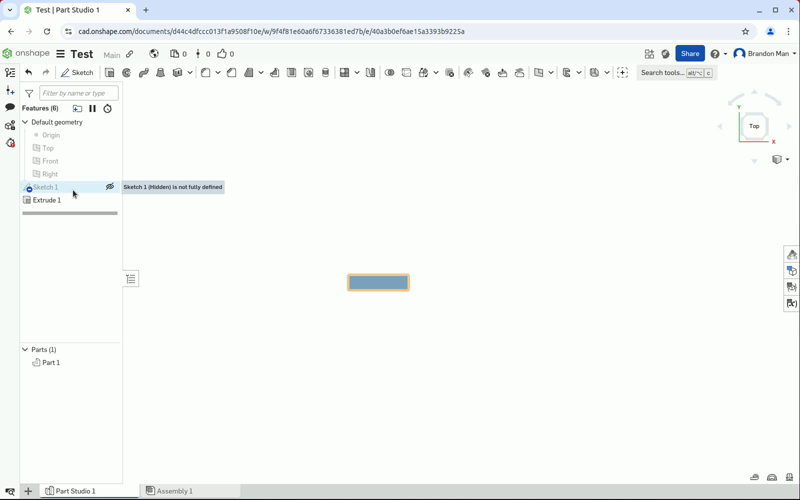
click(73, 189)
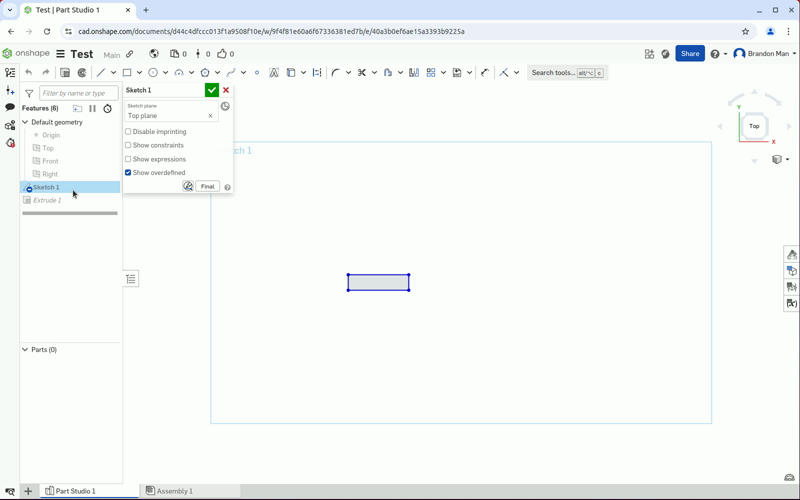
mouse_move(229, 92)
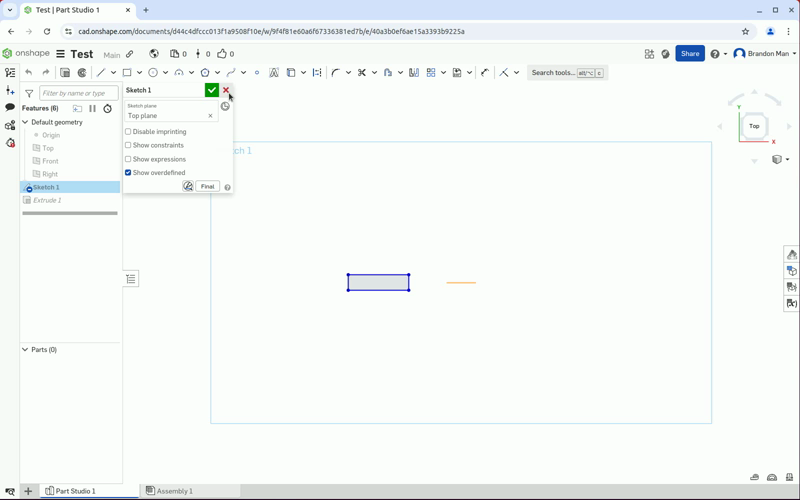
click(229, 92)
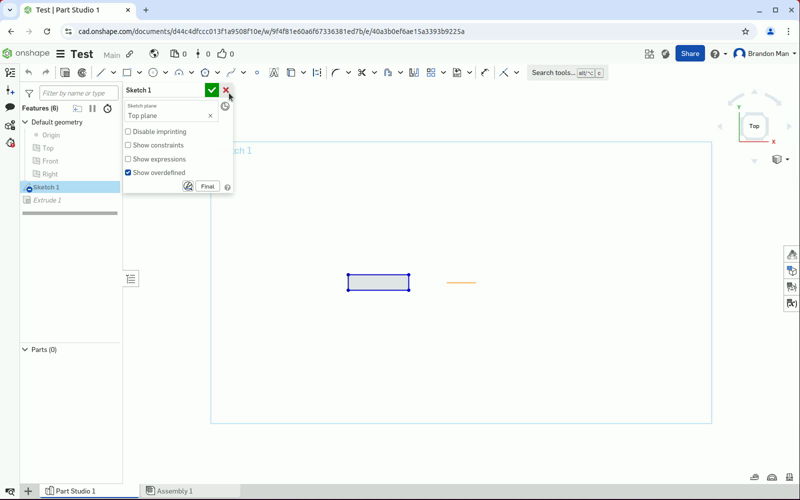
key(shift+s)
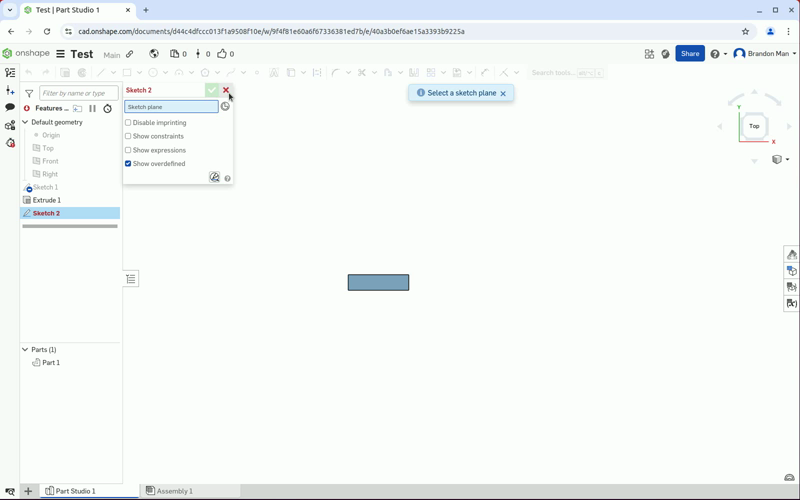
mouse_move(73, 150)
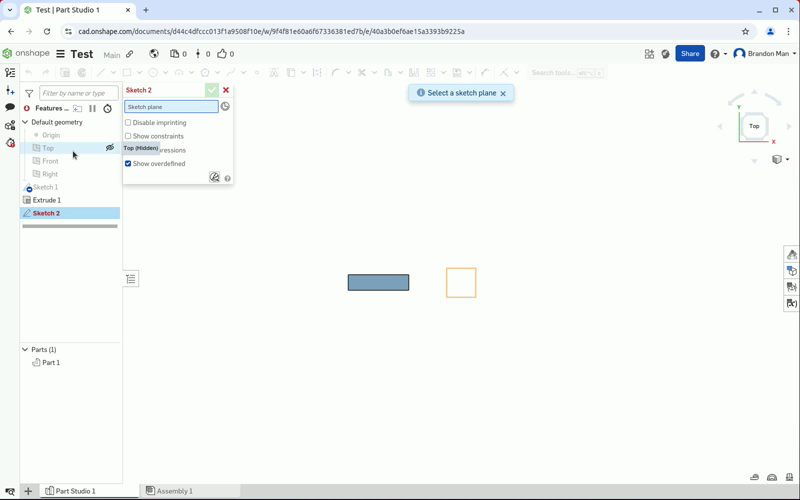
click(73, 150)
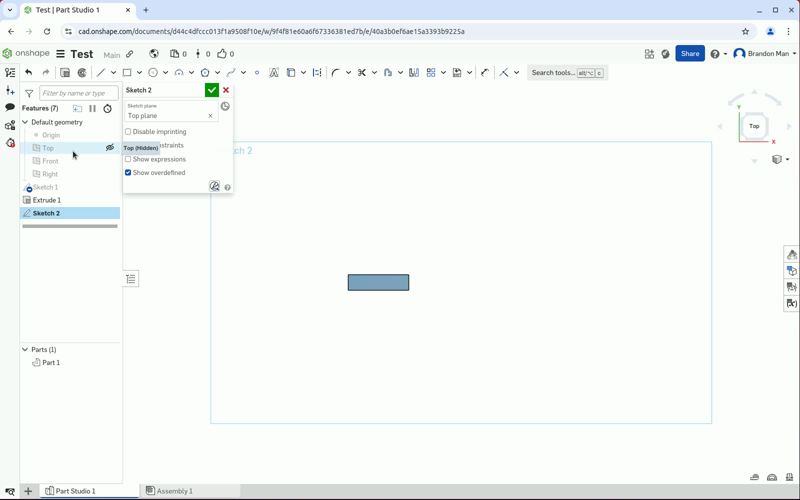
mouse_move(73, 352)
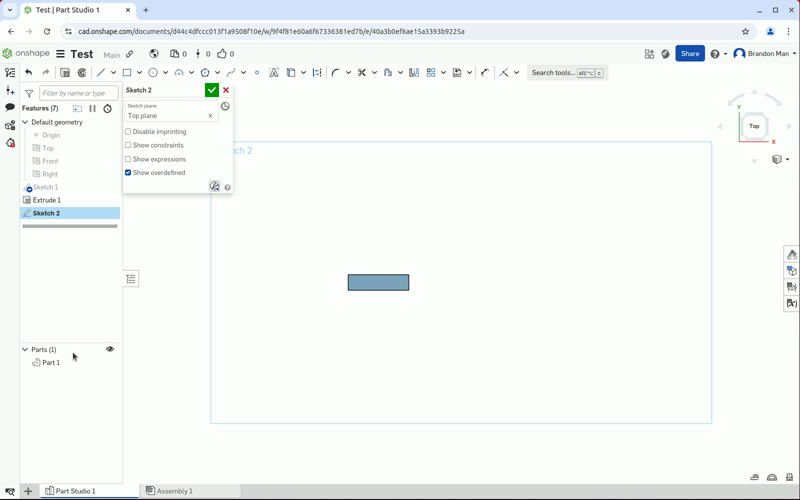
key(y)
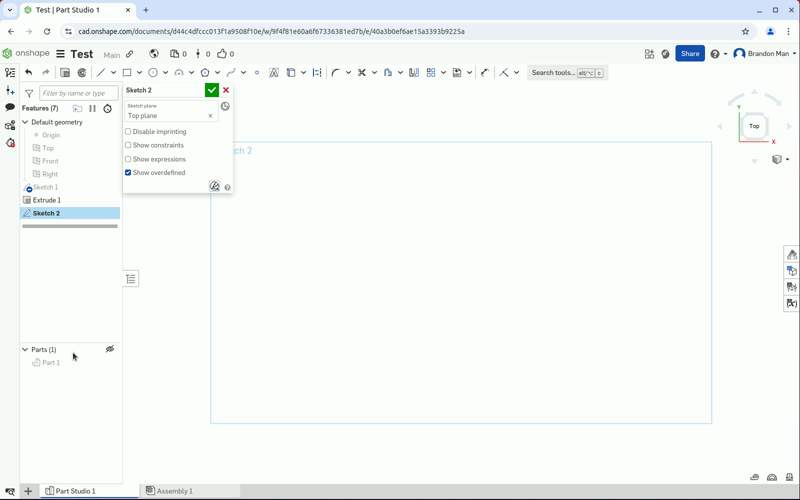
key(l)
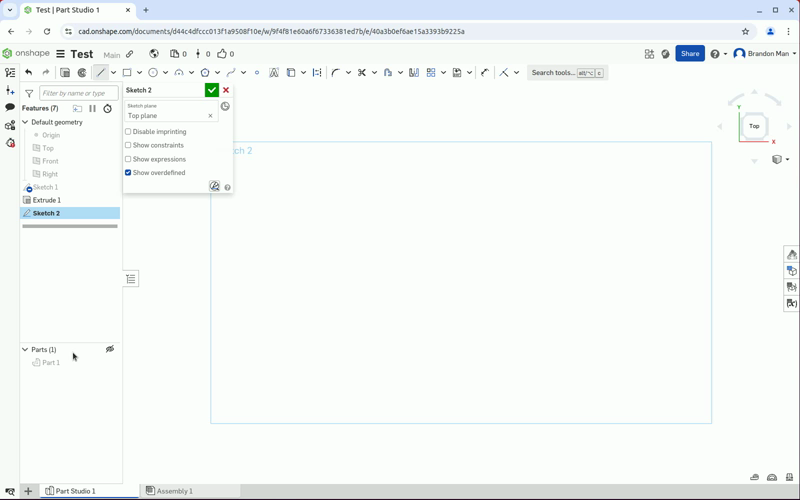
key_down(shift)
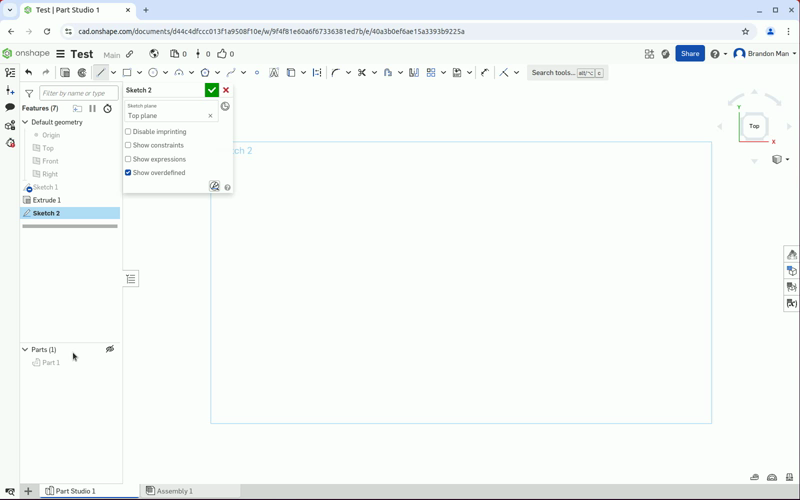
mouse_move(453, 230)
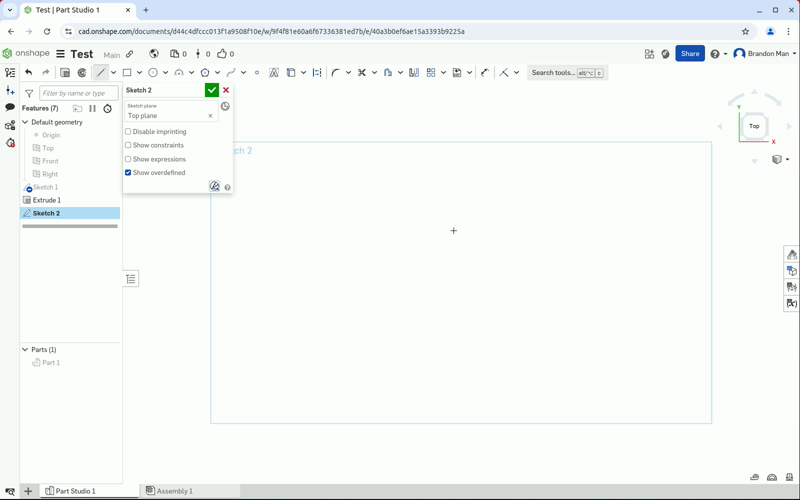
click(453, 230)
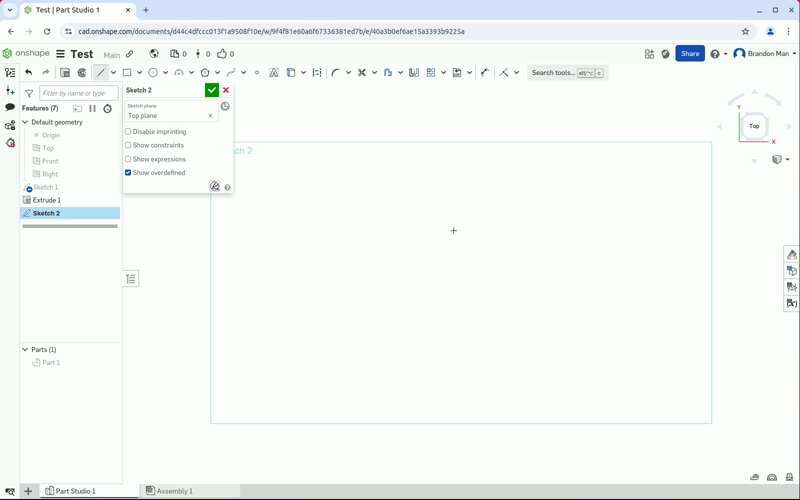
key_up(shift)
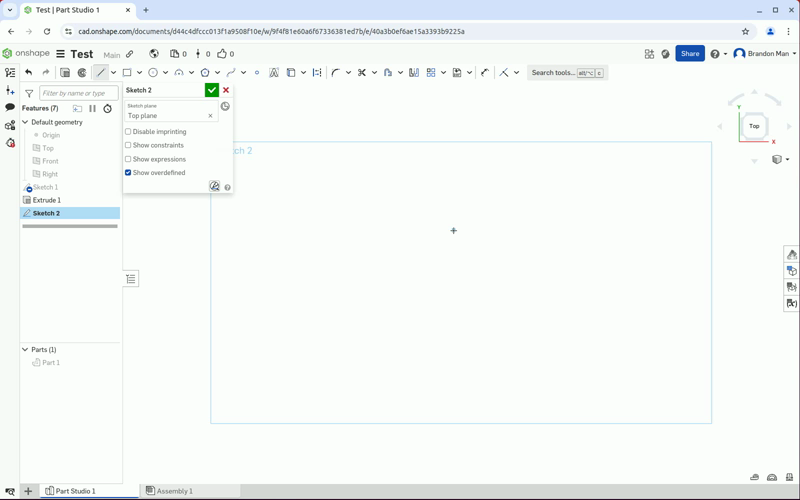
key_down(shift)
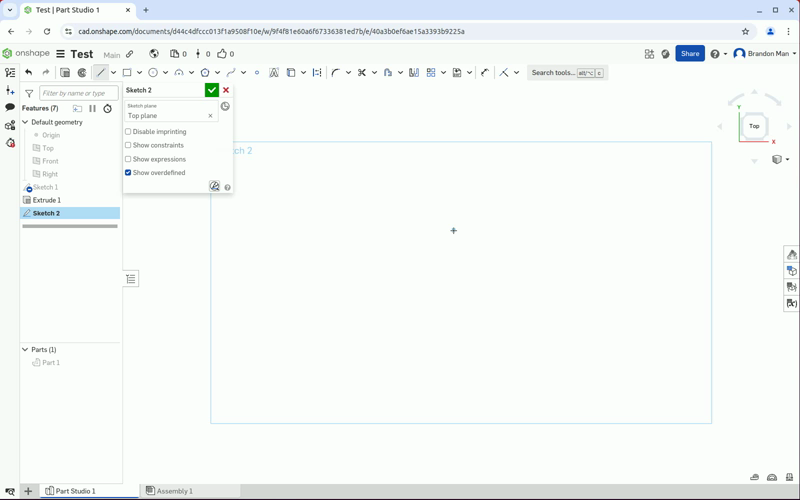
mouse_move(483, 230)
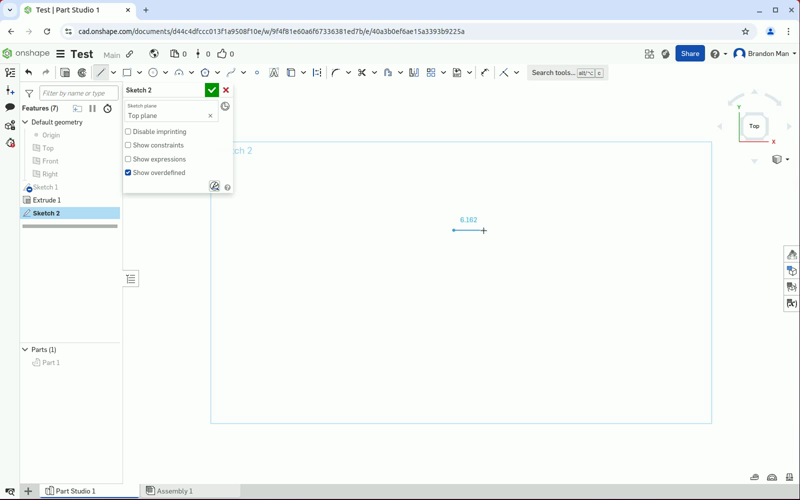
mouse_move(468, 230)
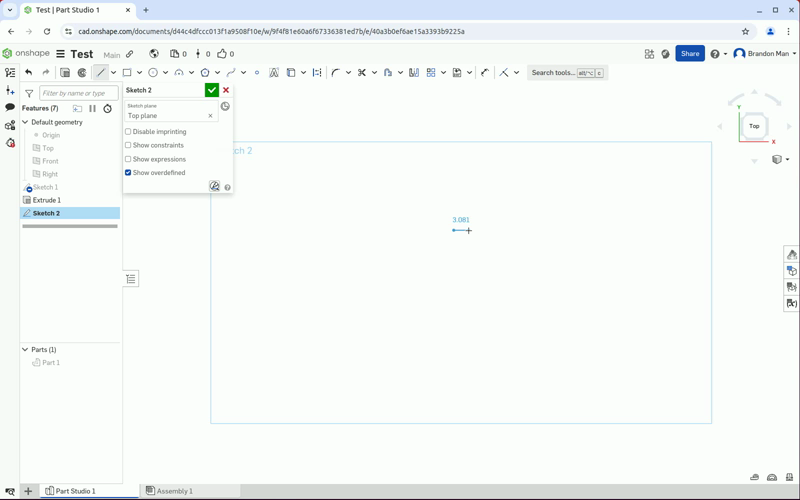
click(468, 230)
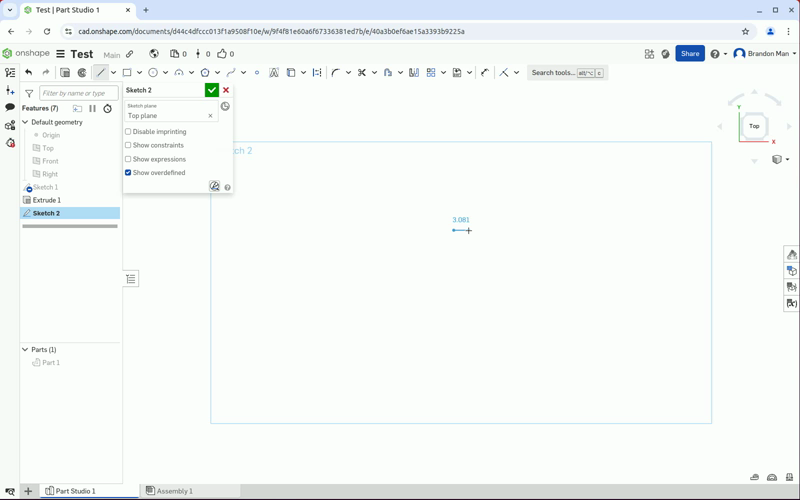
key_up(shift)
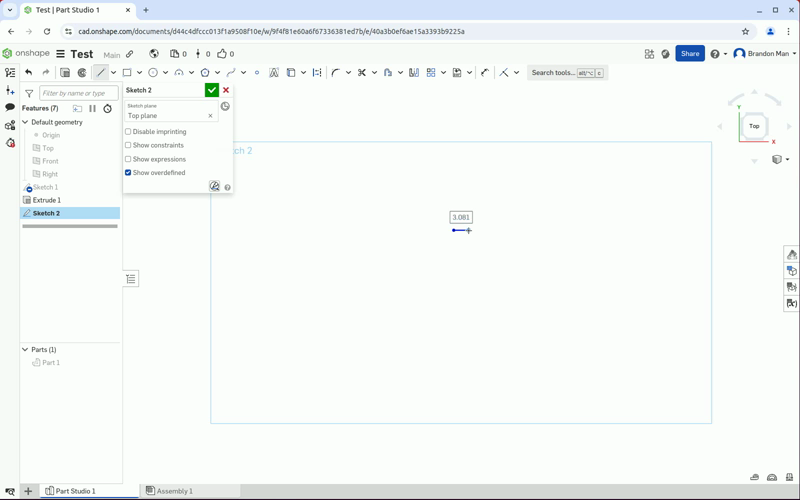
key_down(shift)
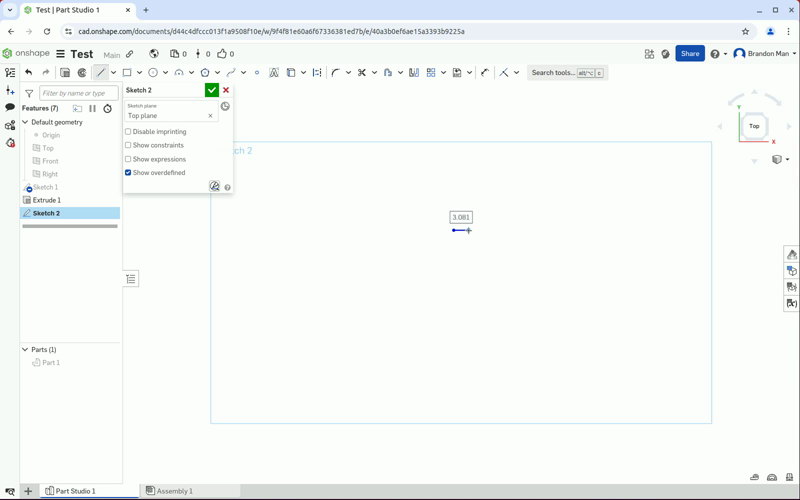
mouse_move(468, 169)
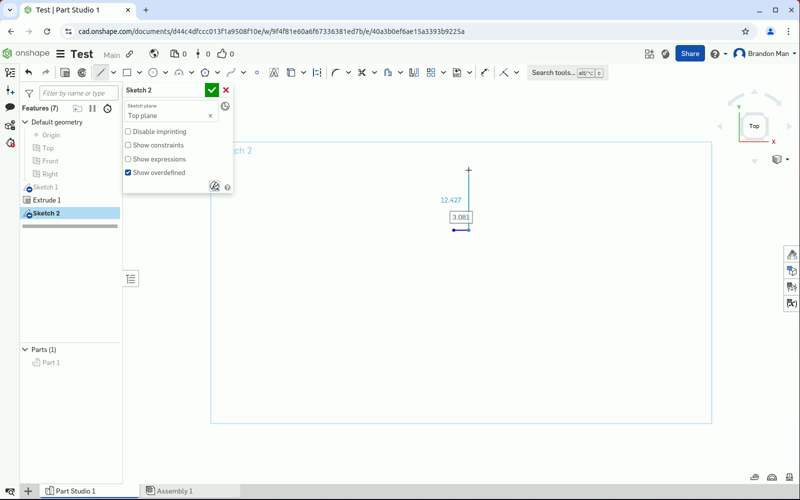
click(468, 169)
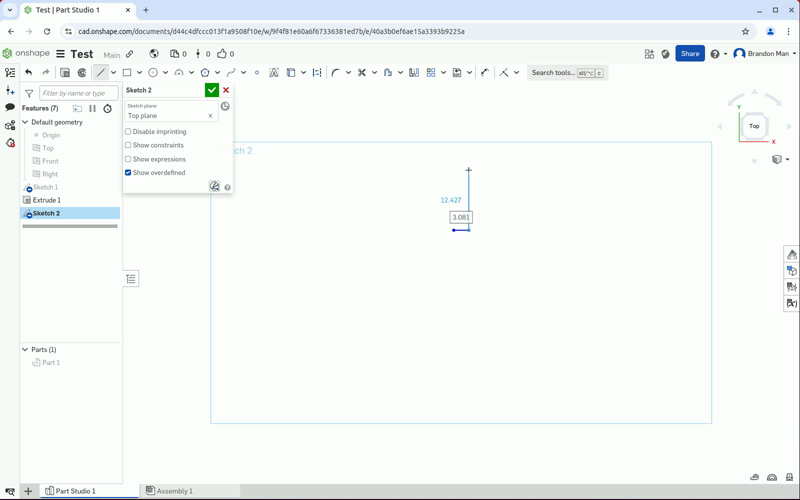
key_up(shift)
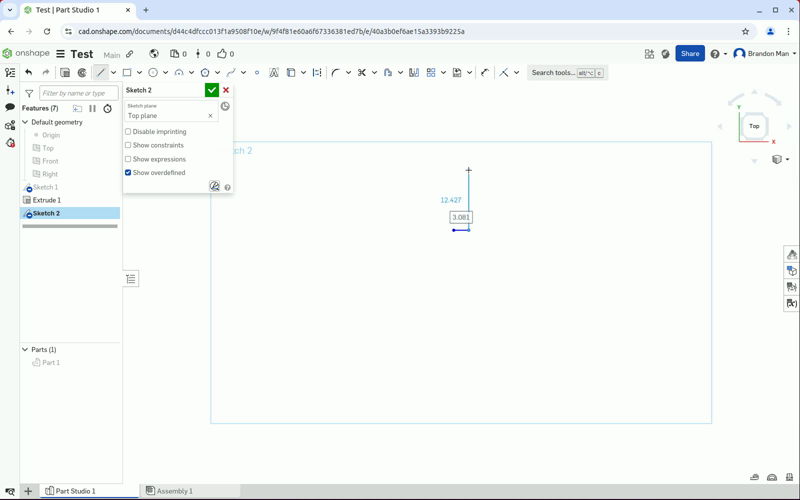
key_down(shift)
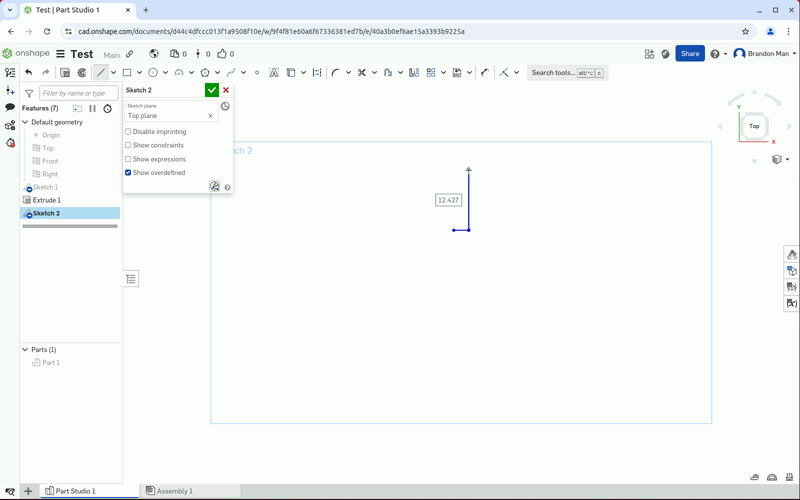
mouse_move(498, 169)
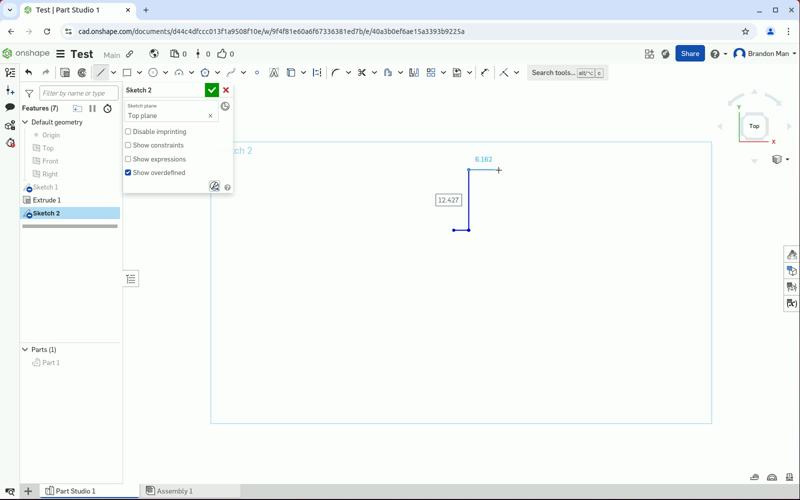
mouse_move(453, 169)
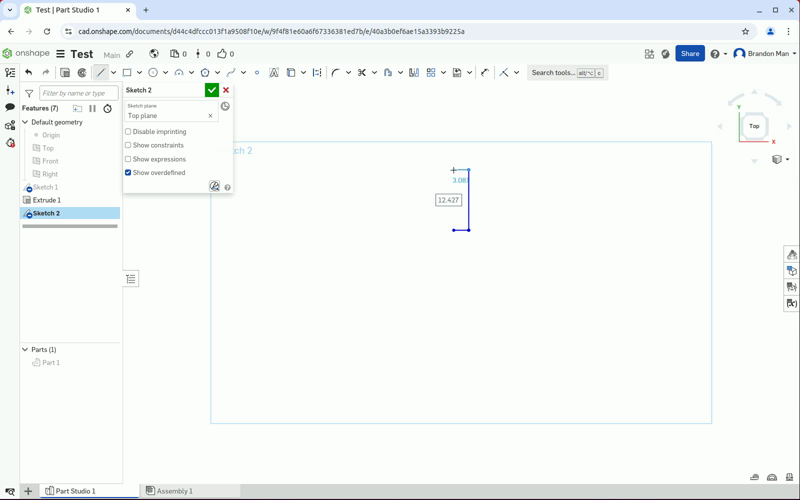
click(453, 169)
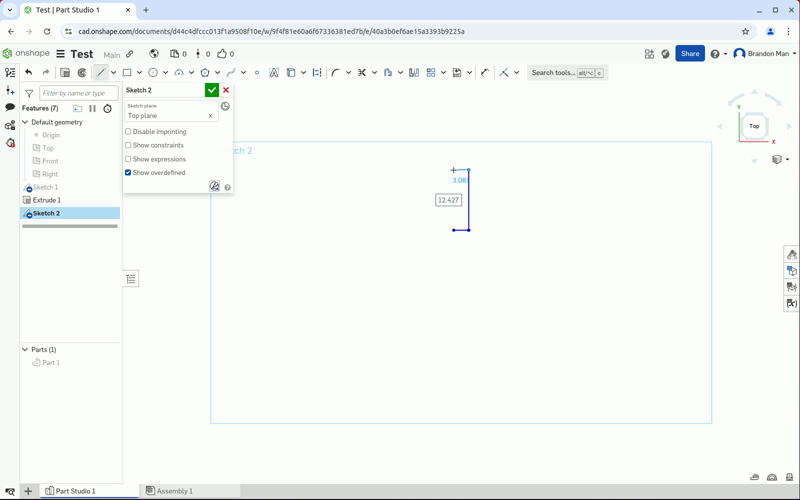
key_up(shift)
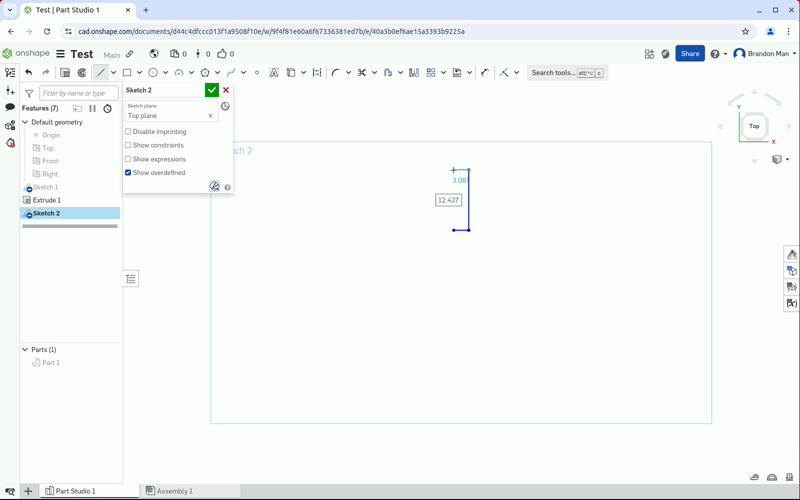
key_down(shift)
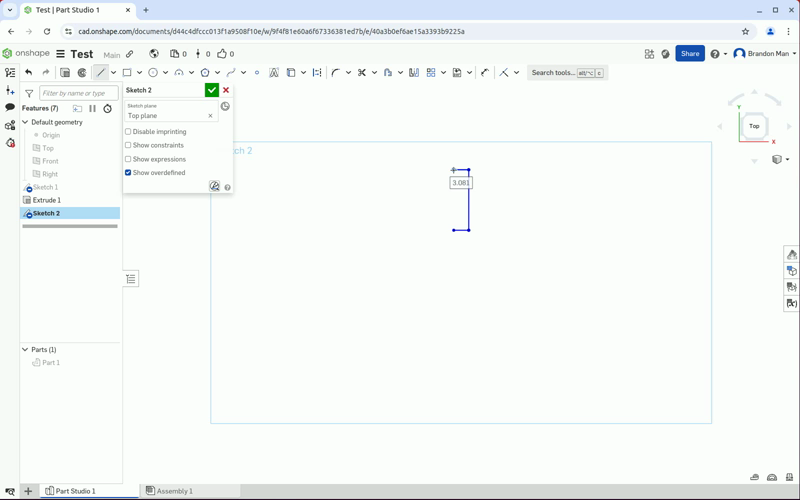
mouse_move(453, 230)
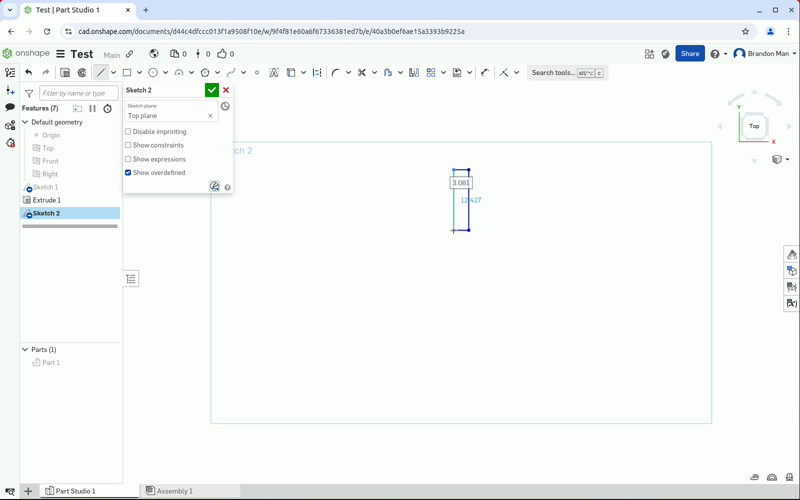
key_up(shift)
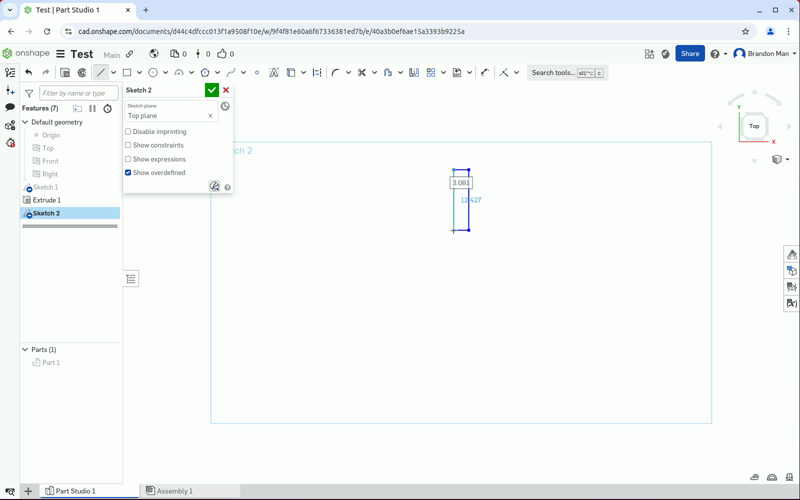
click(453, 230)
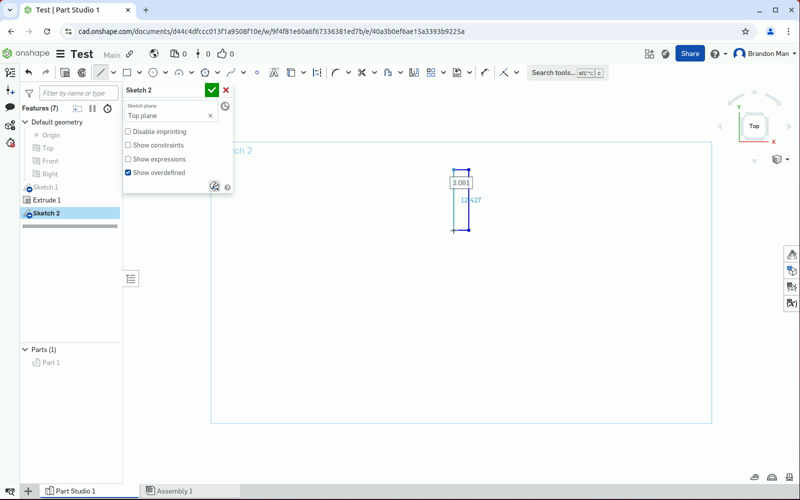
key(esc)
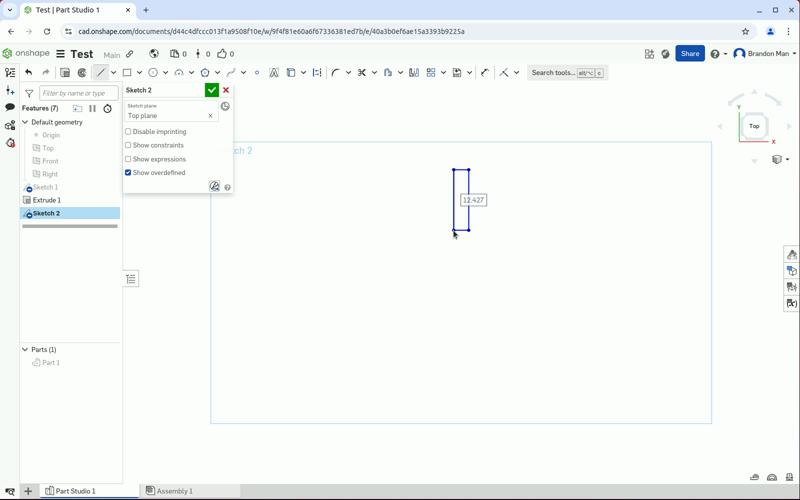
mouse_move(454, 175)
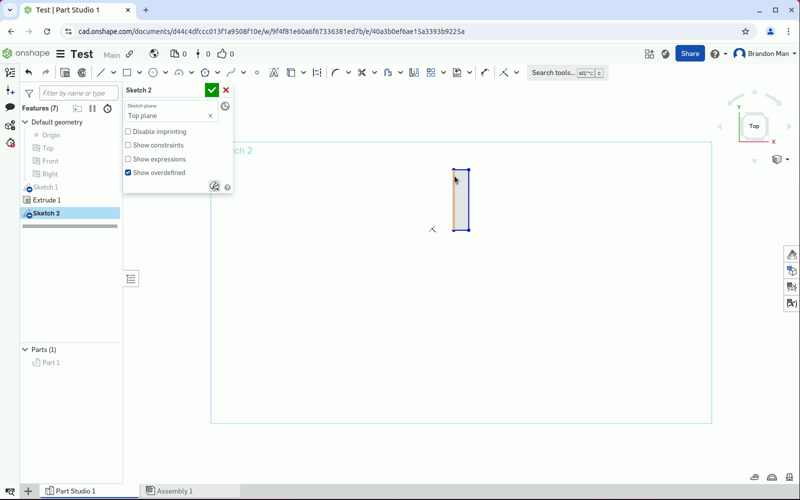
scroll(6)
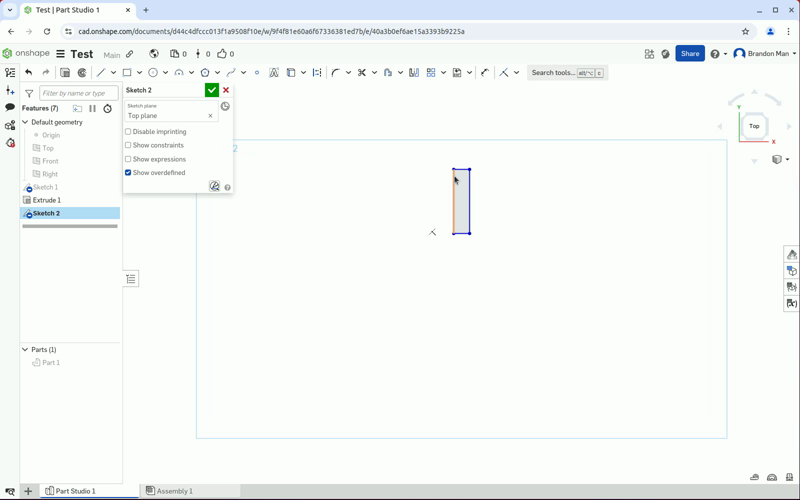
scroll(6)
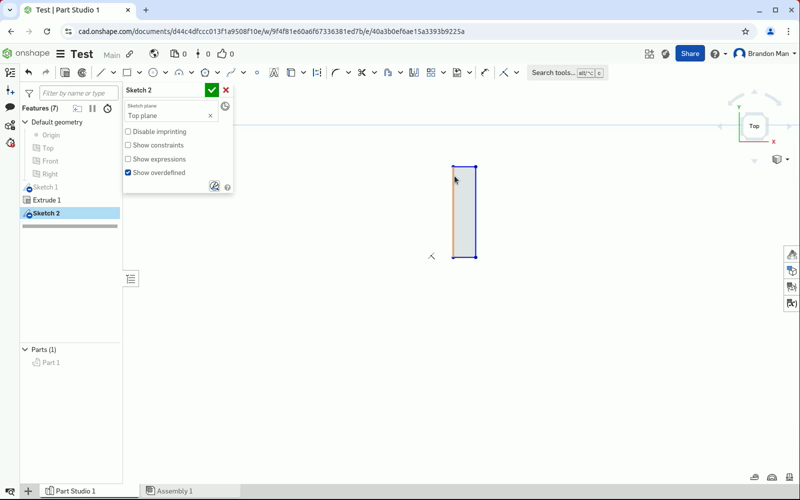
scroll(6)
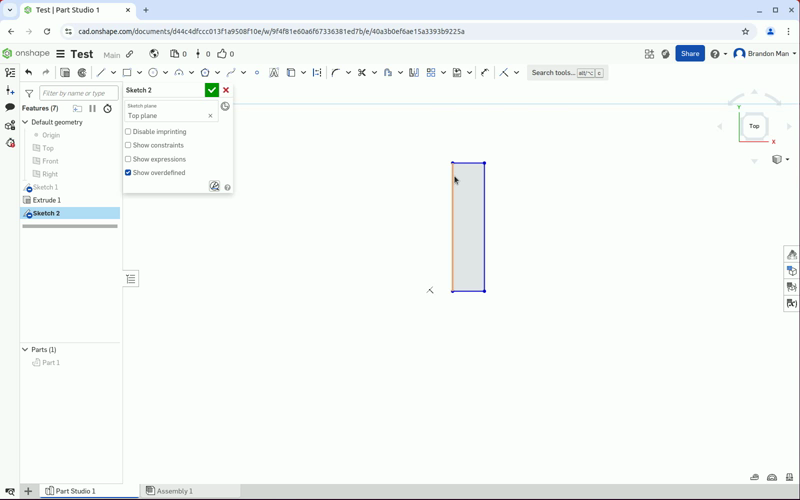
scroll(6)
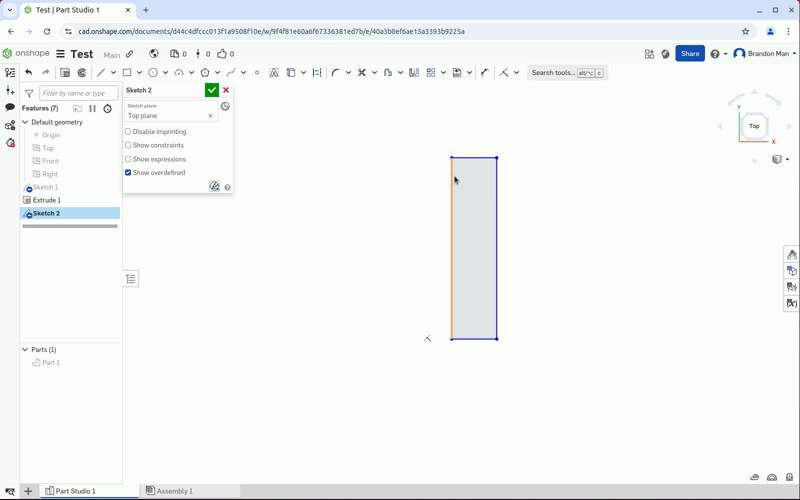
scroll(6)
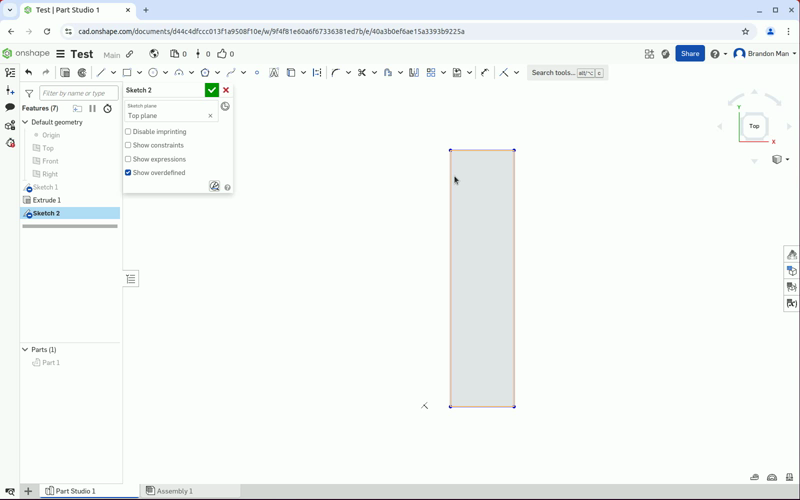
scroll(6)
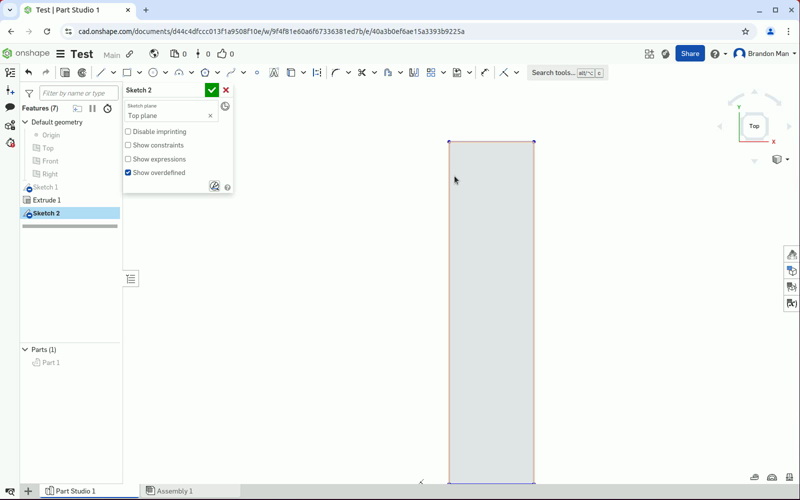
scroll(6)
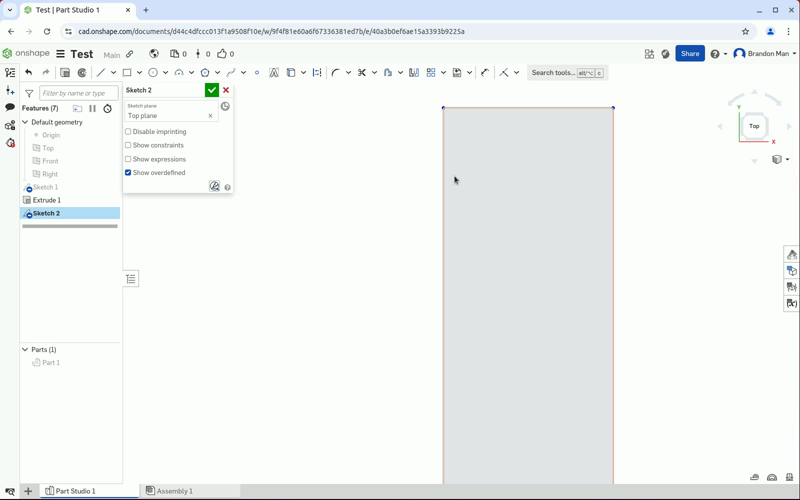
click(454, 175)
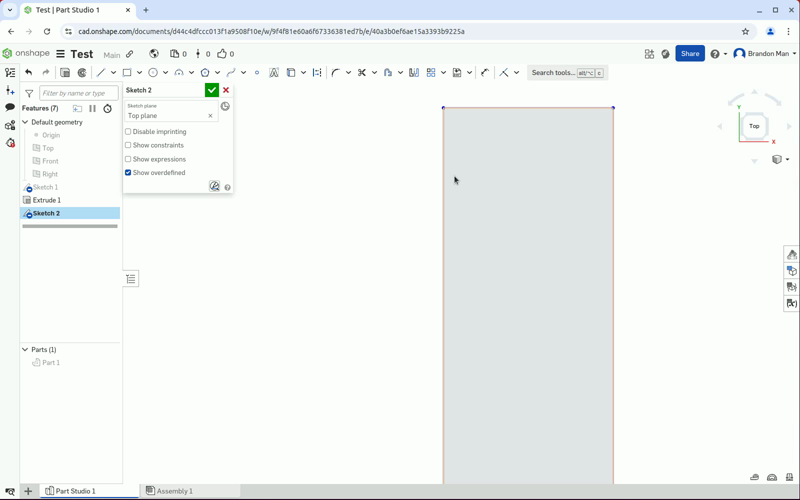
scroll(-6)
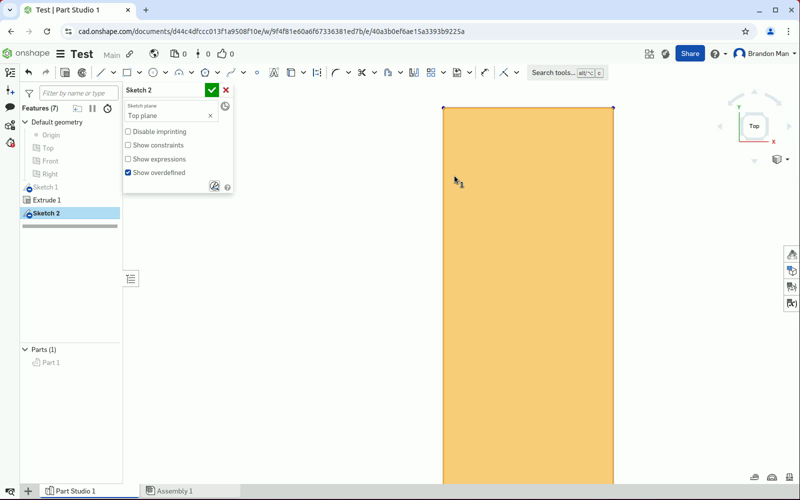
scroll(-6)
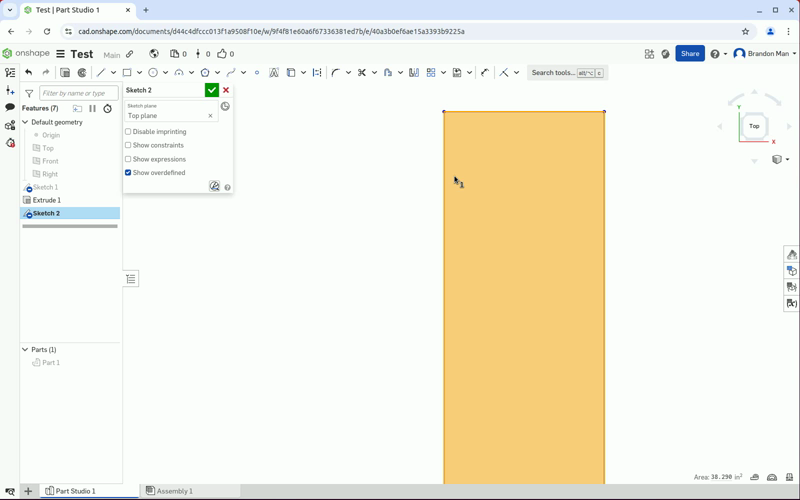
scroll(-6)
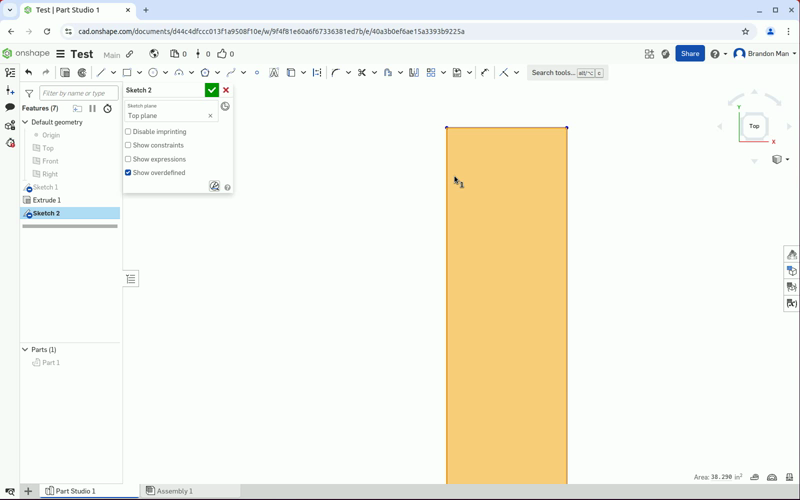
scroll(-6)
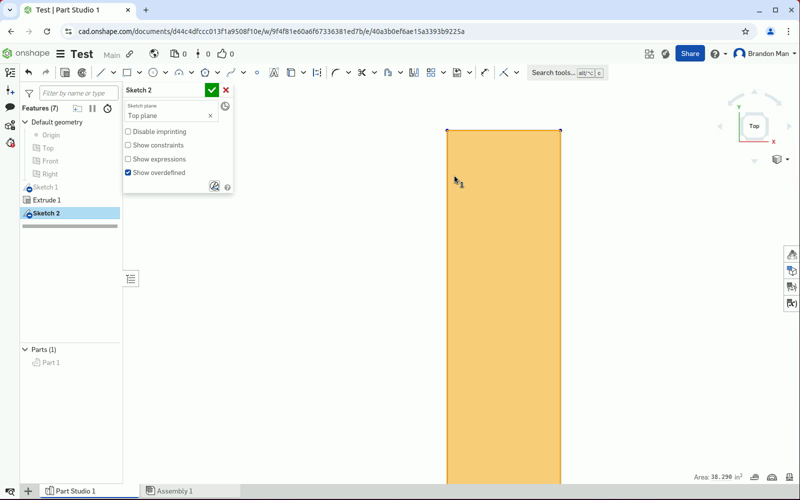
scroll(-6)
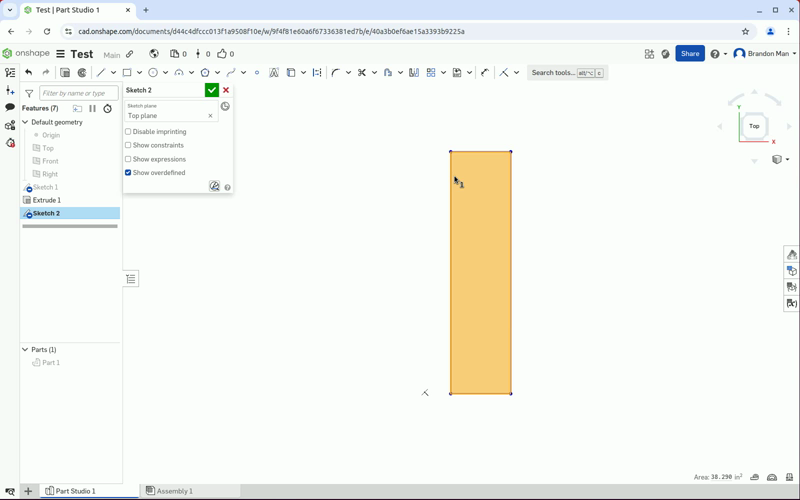
scroll(-6)
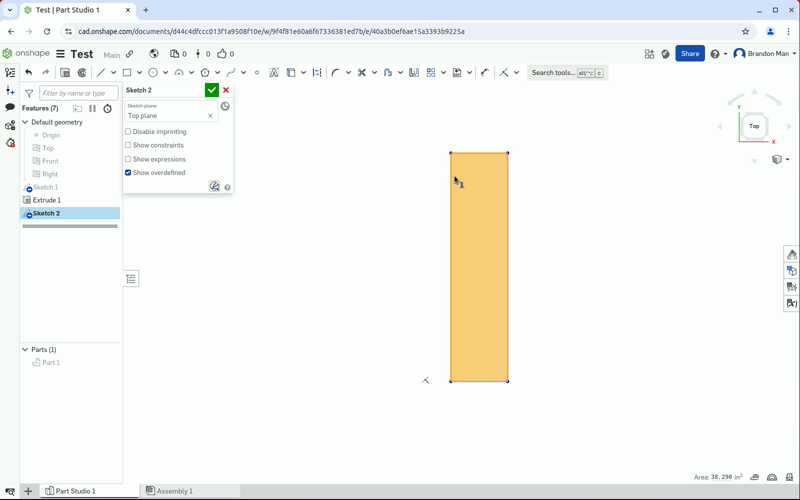
scroll(-6)
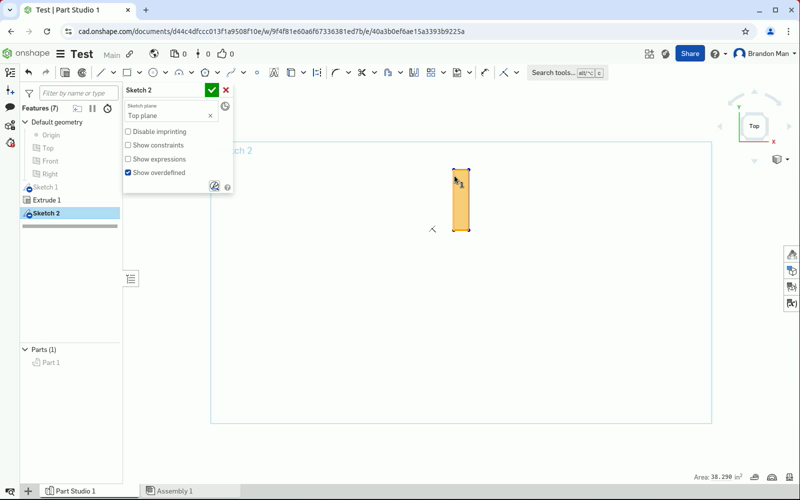
mouse_move(73, 352)
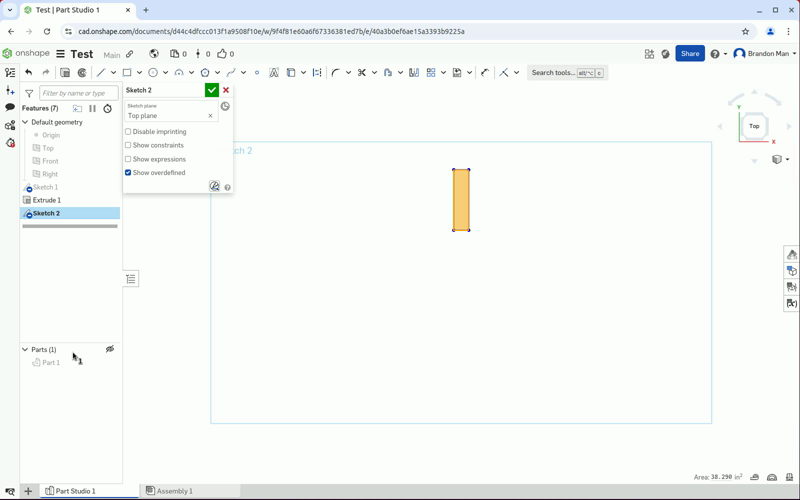
key(shift+y)
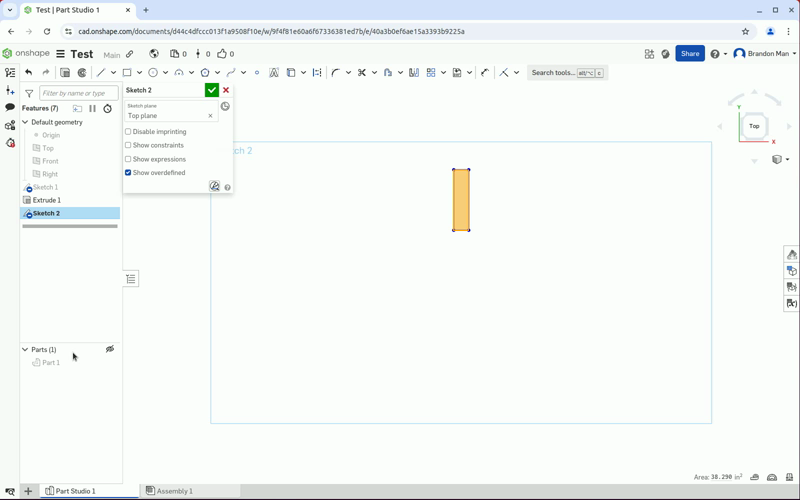
key(shift+e)
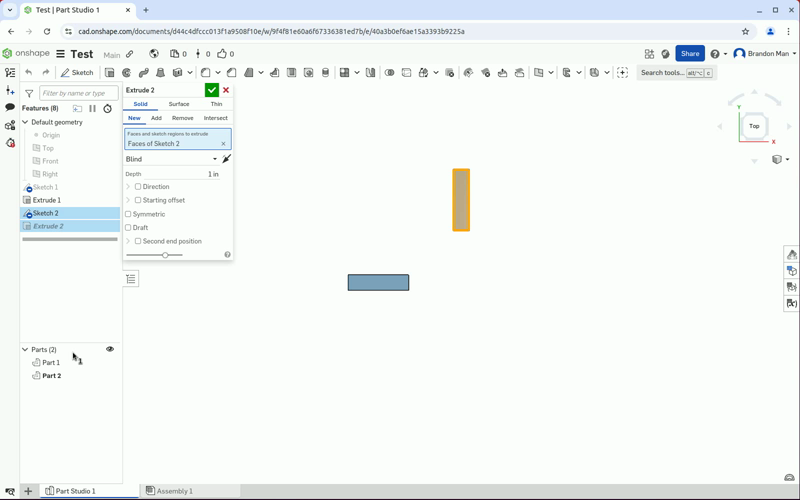
mouse_move(143, 106)
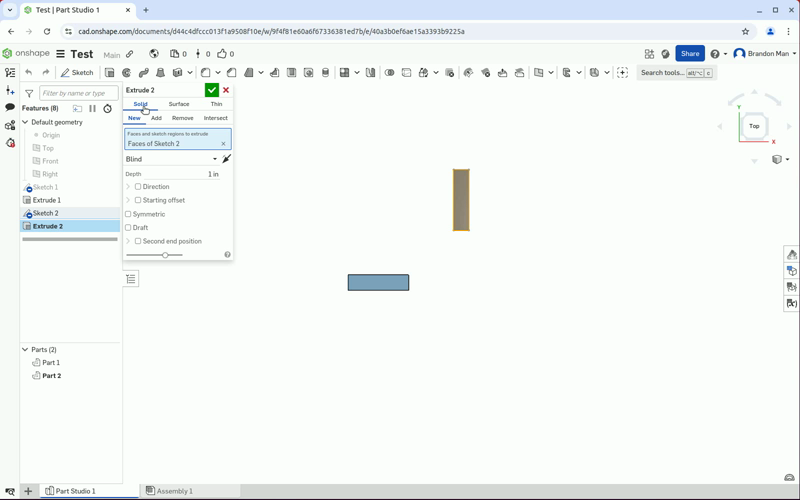
click(143, 106)
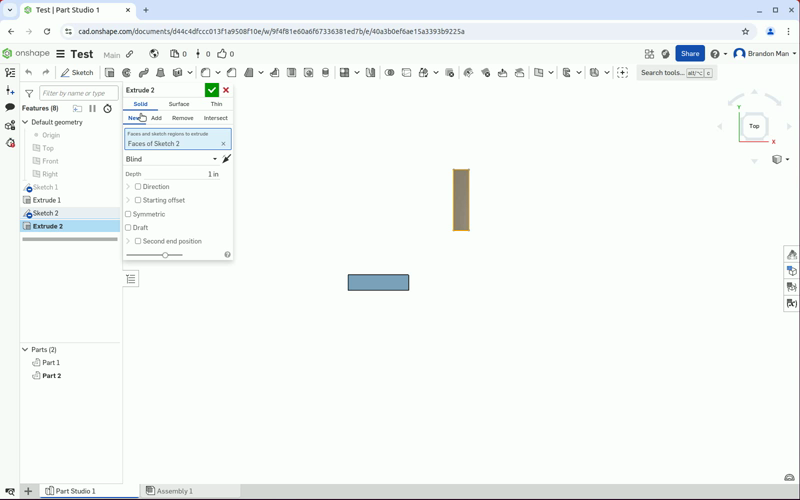
mouse_move(137, 120)
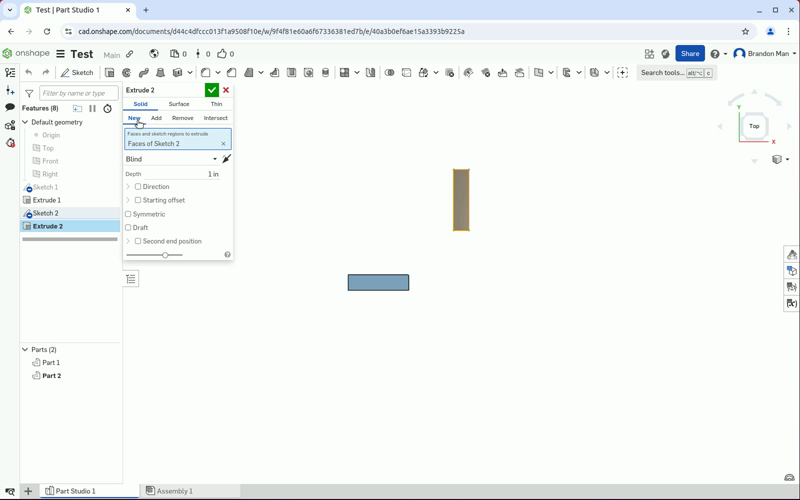
click(137, 120)
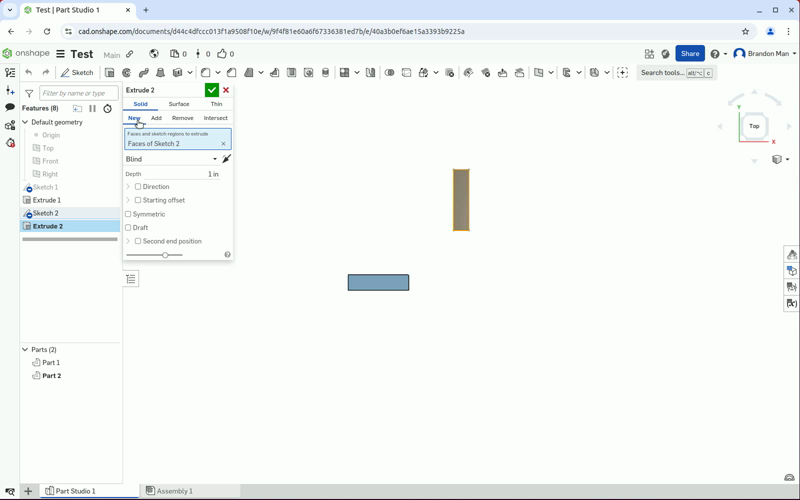
key(tab, 4)
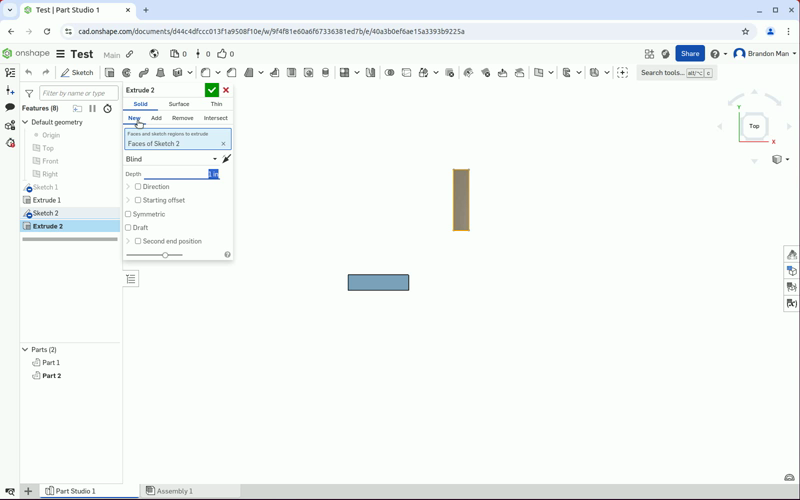
text(3.129)
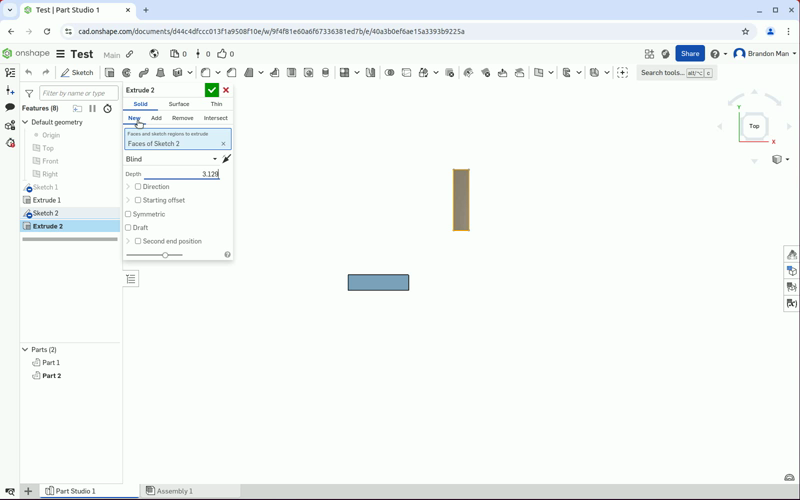
key(enter)
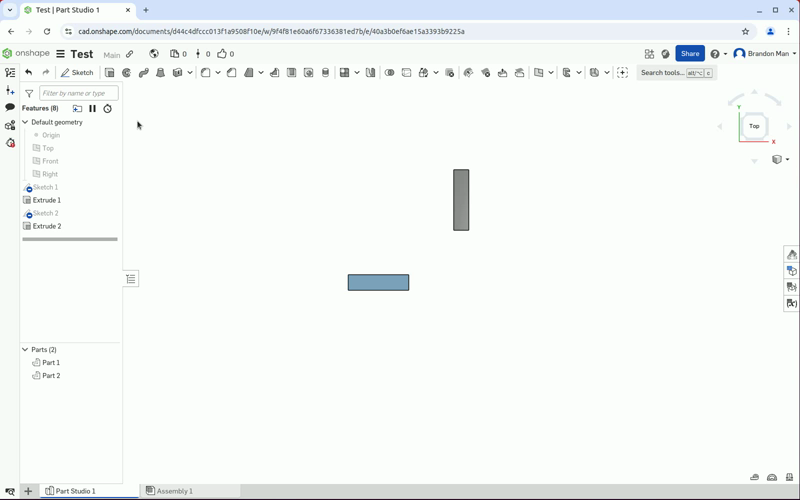
key(shift+h)
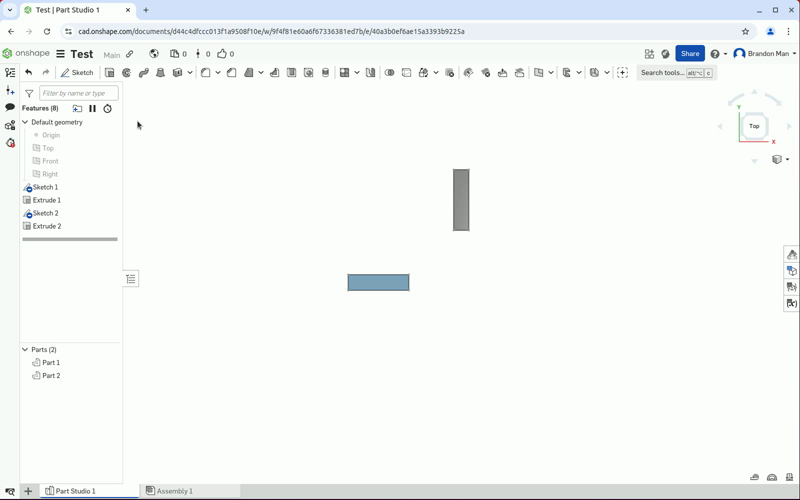
key(shift+h)
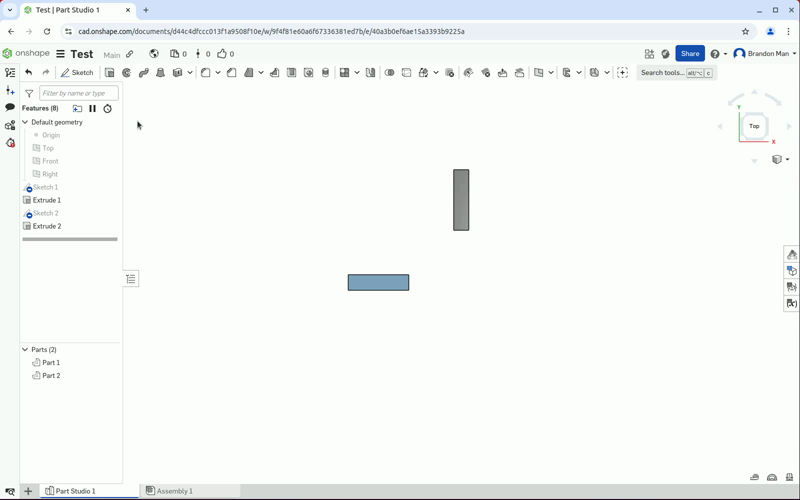
mouse_move(73, 189)
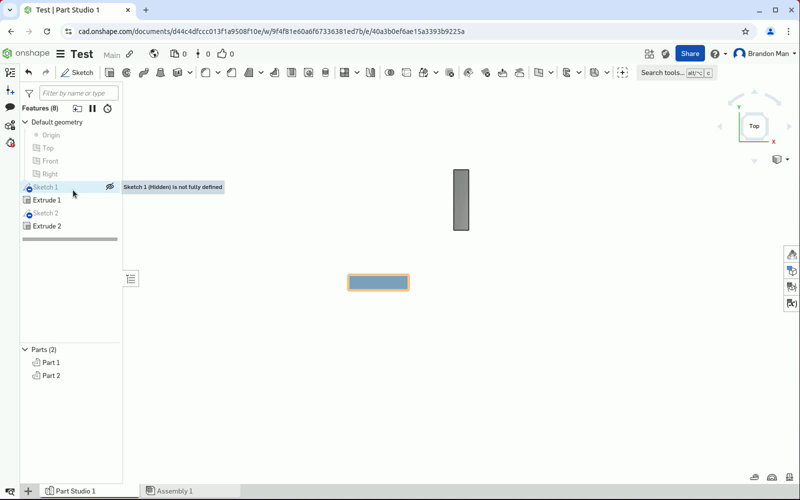
click(73, 189)
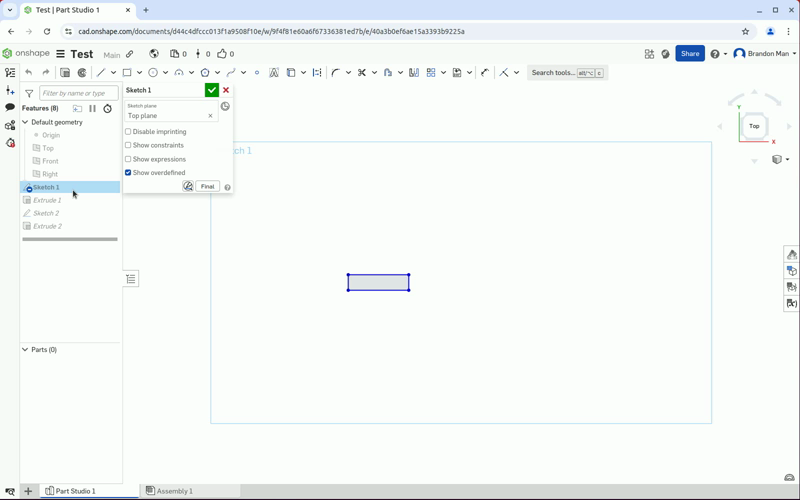
mouse_move(229, 92)
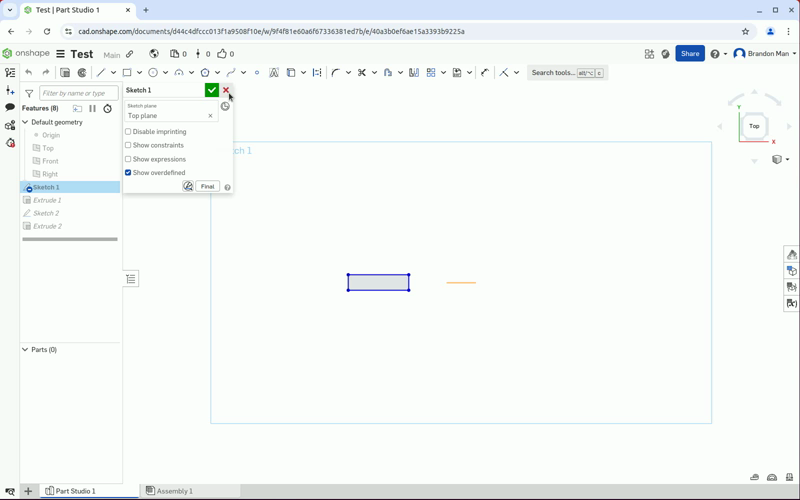
click(229, 92)
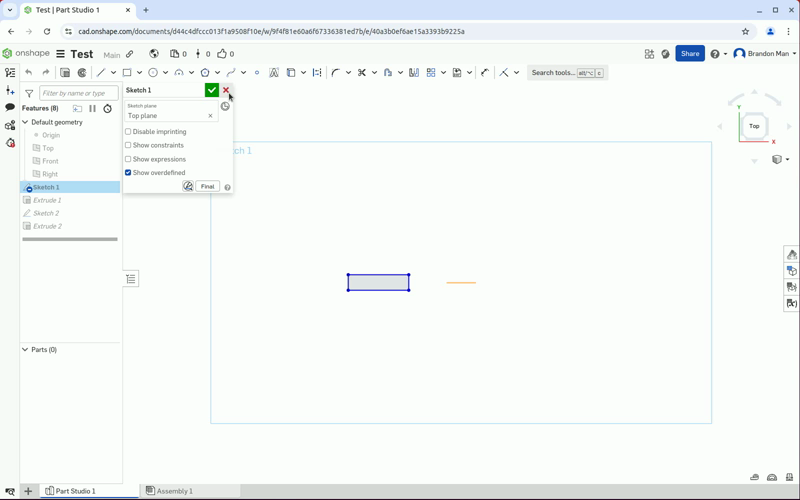
key(shift+s)
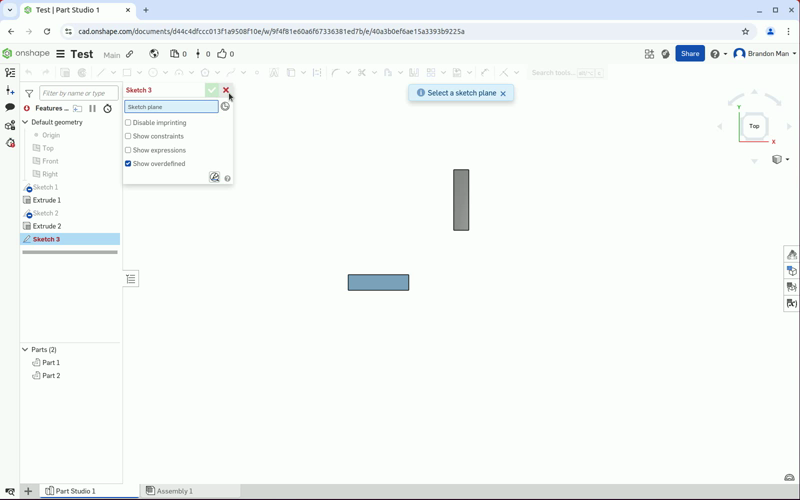
mouse_move(73, 150)
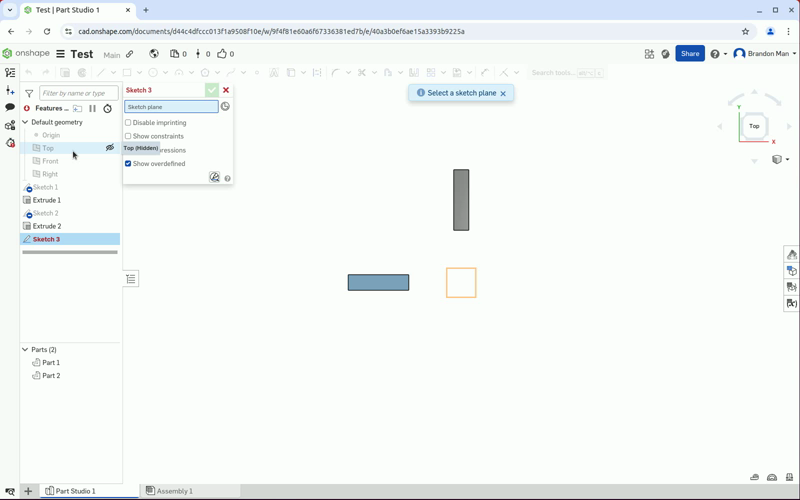
click(73, 150)
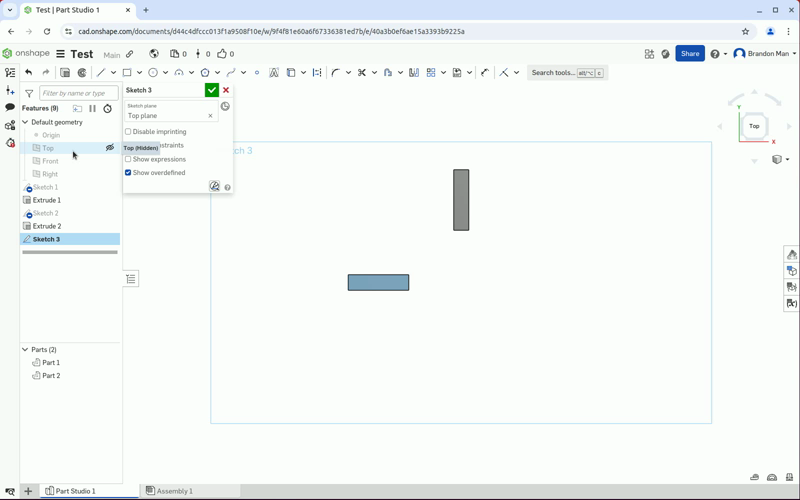
mouse_move(73, 352)
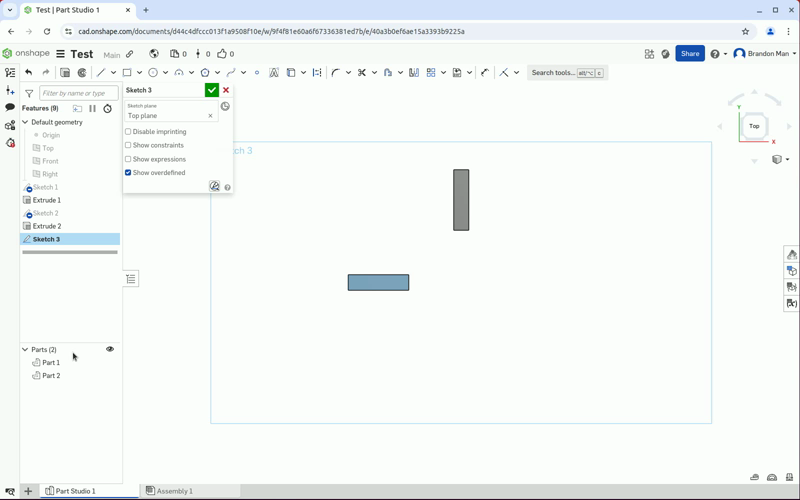
key(y)
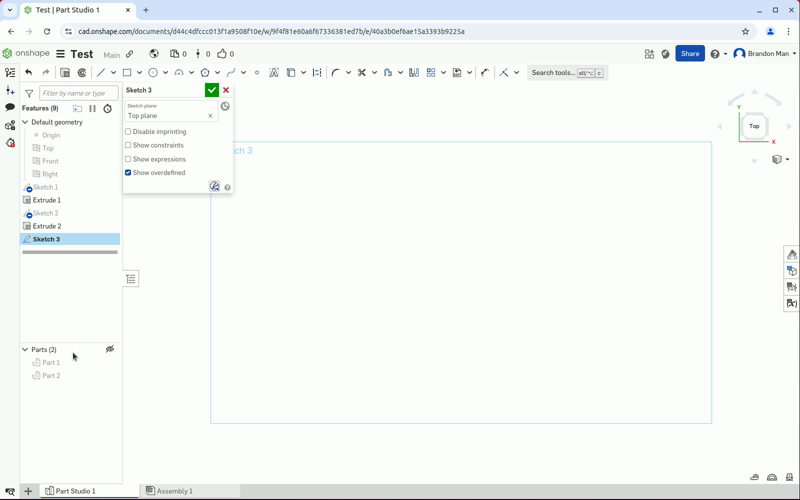
key(l)
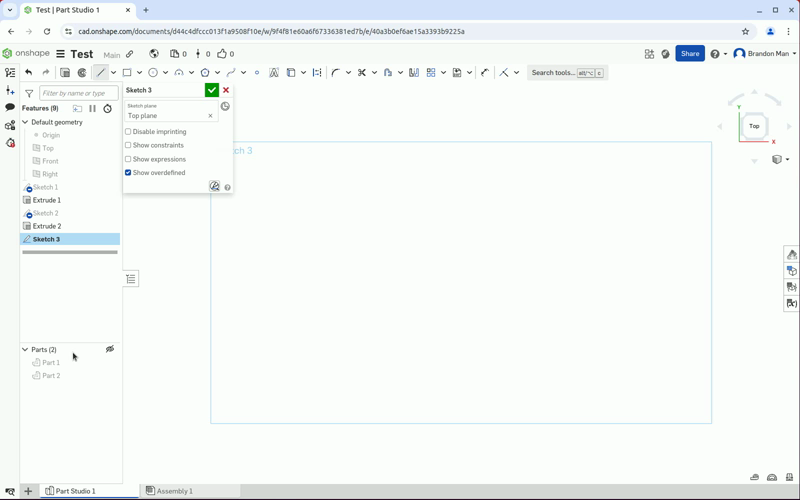
key_down(shift)
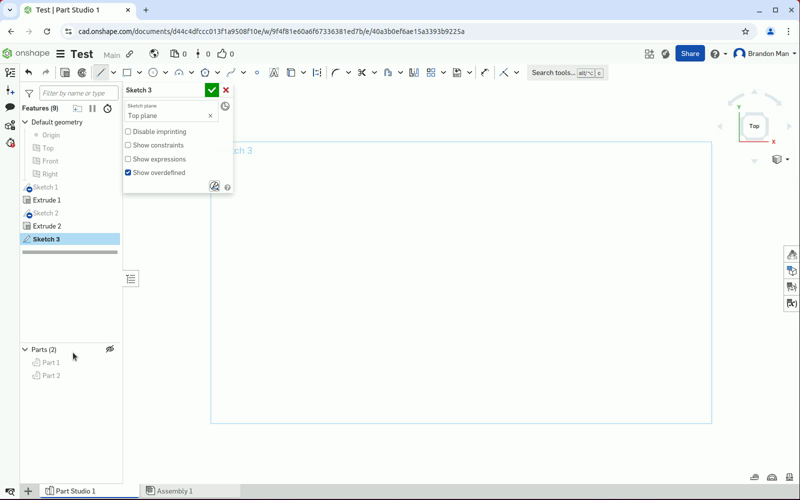
mouse_move(513, 290)
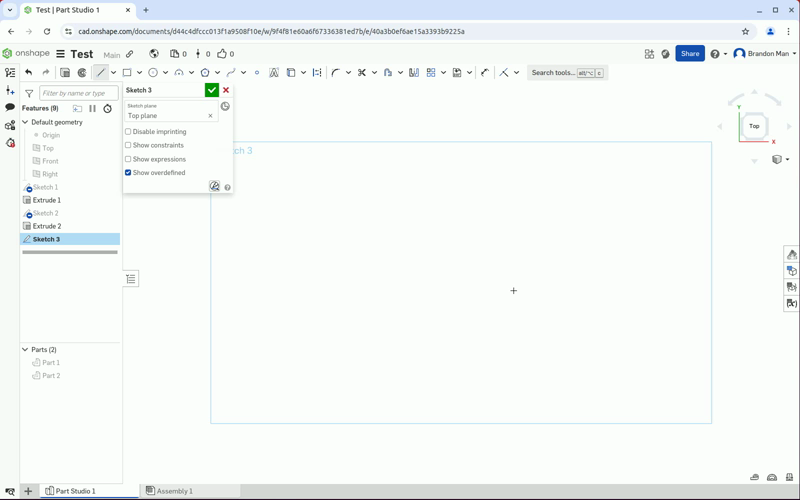
click(513, 290)
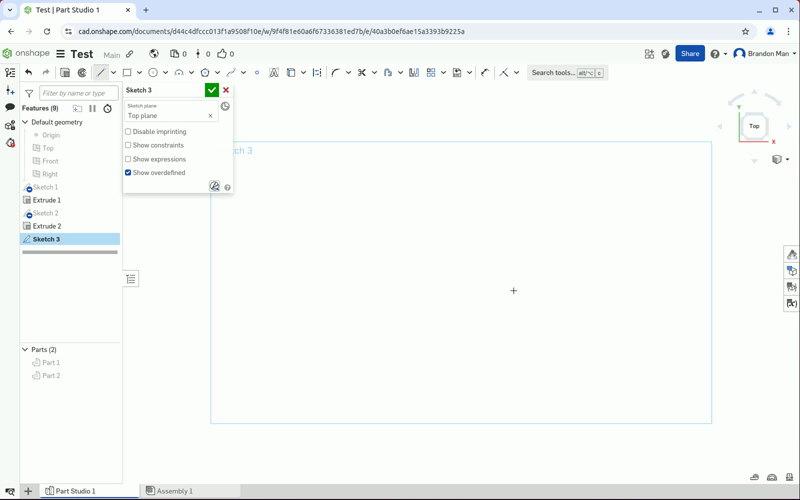
key_up(shift)
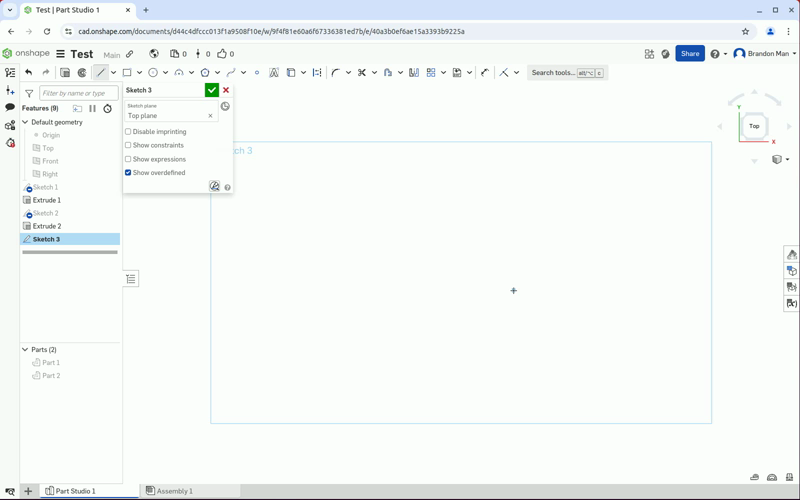
key_down(shift)
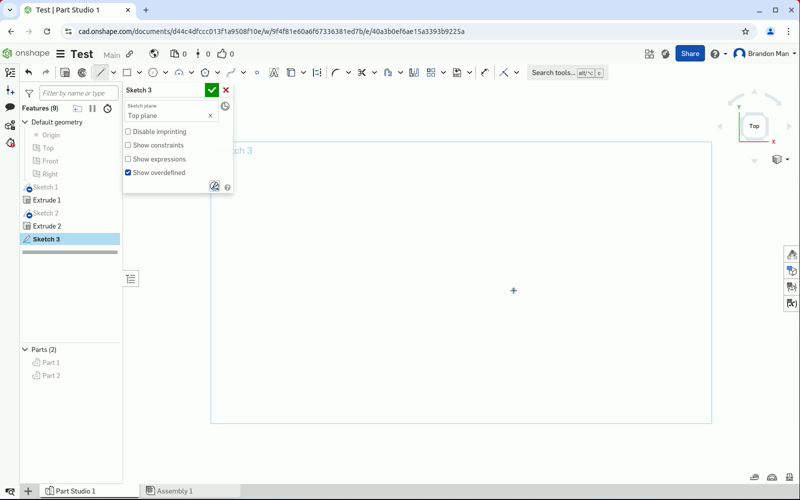
mouse_move(573, 290)
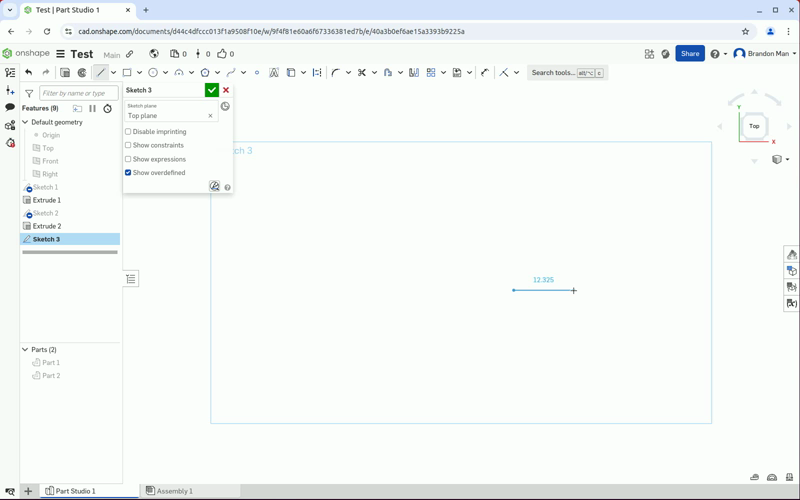
click(573, 290)
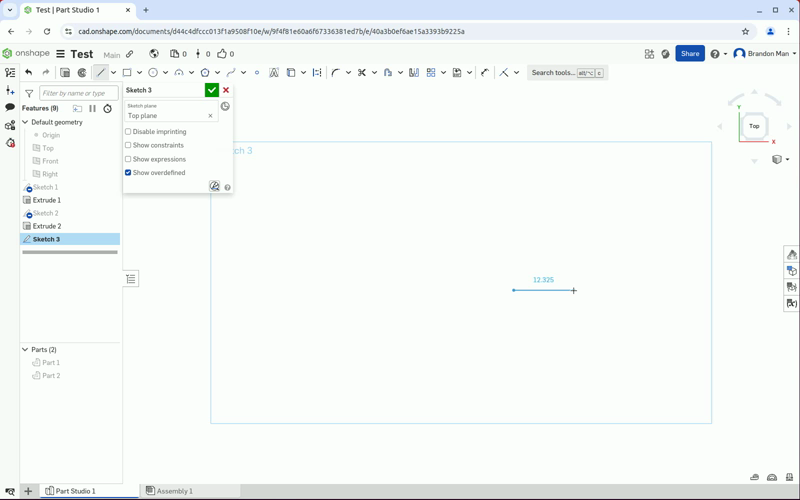
key_up(shift)
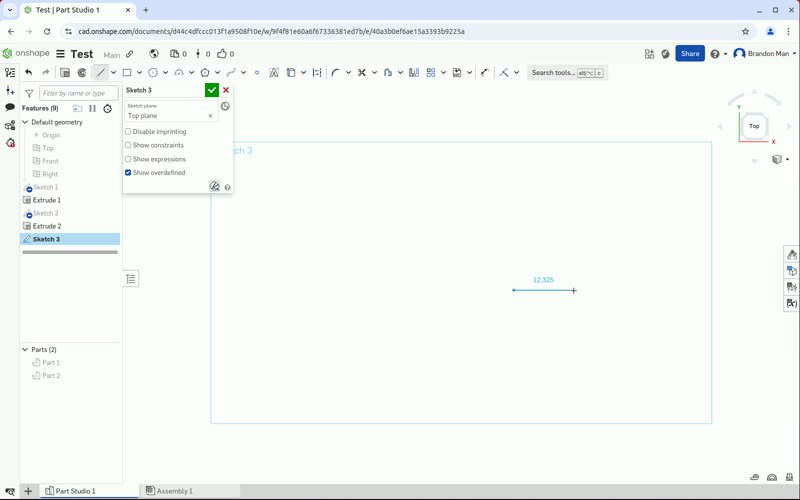
key_down(shift)
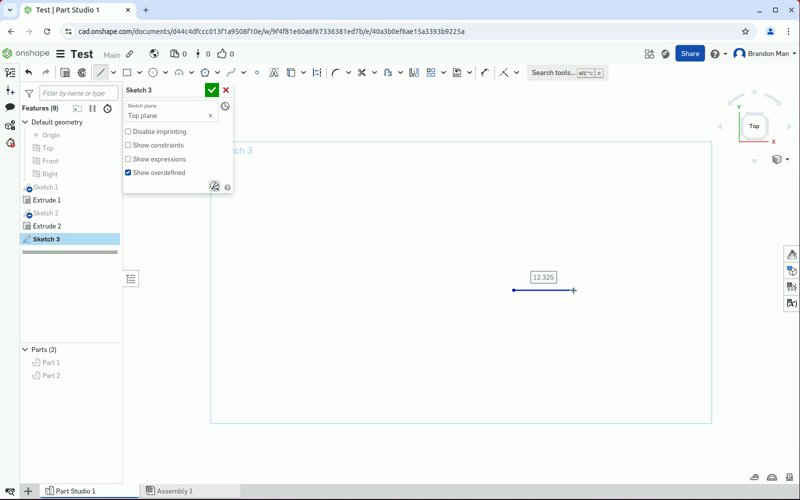
mouse_move(589, 290)
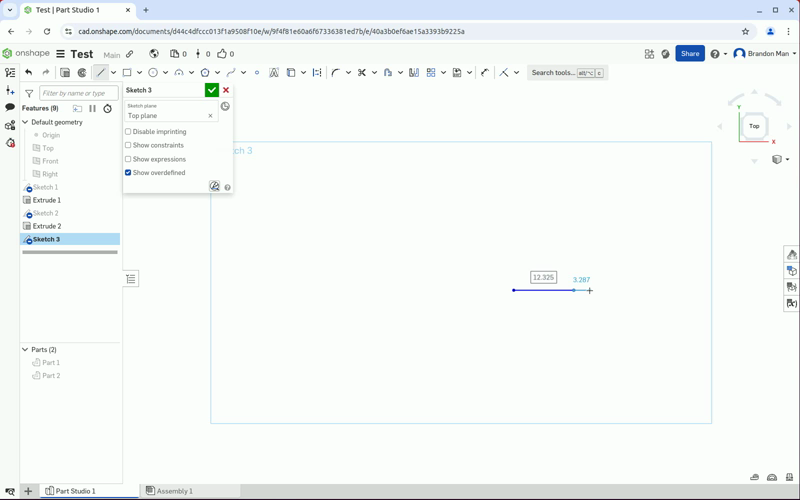
mouse_move(573, 274)
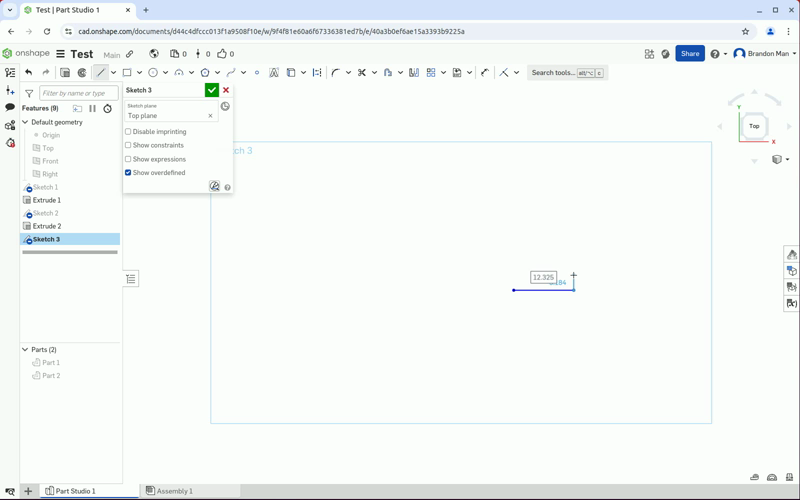
click(573, 274)
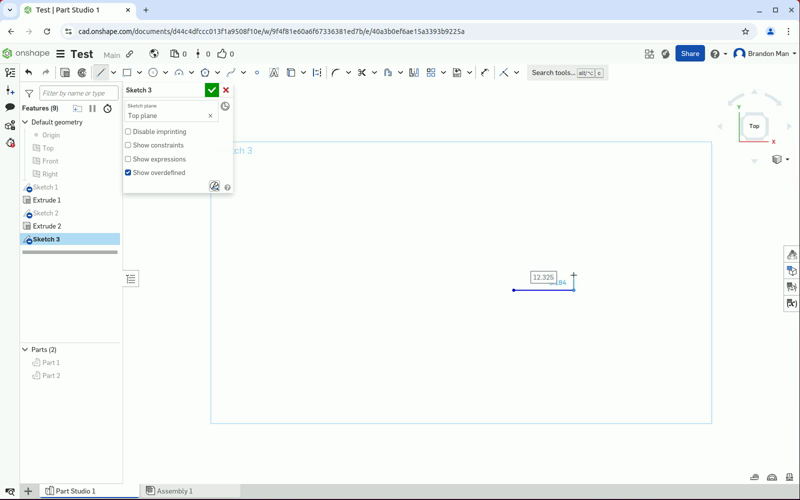
key_up(shift)
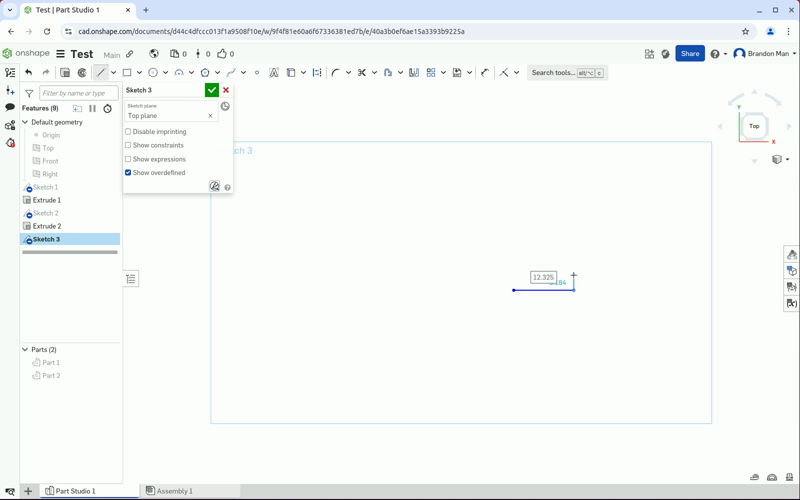
key_down(shift)
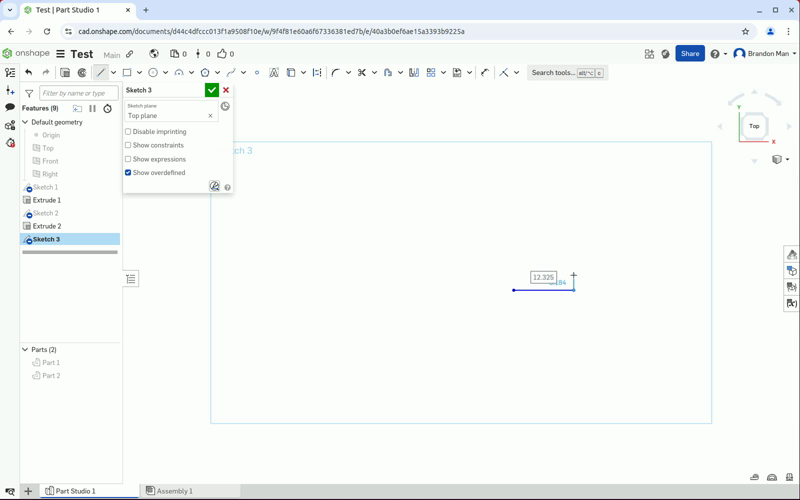
mouse_move(513, 274)
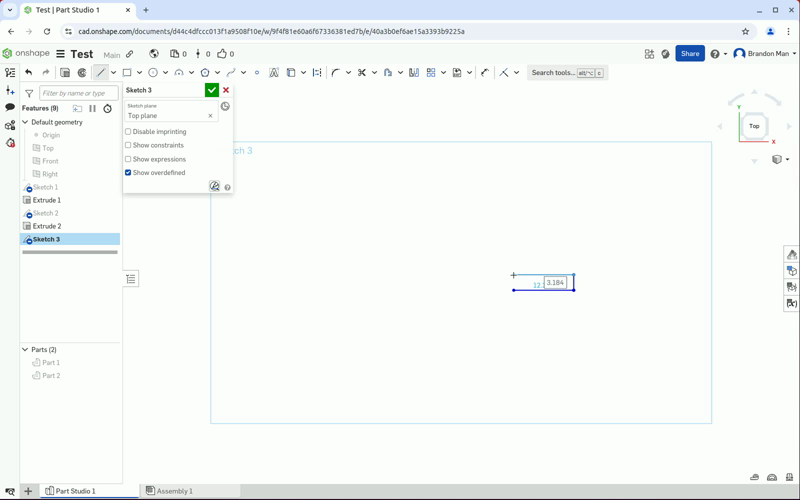
click(513, 274)
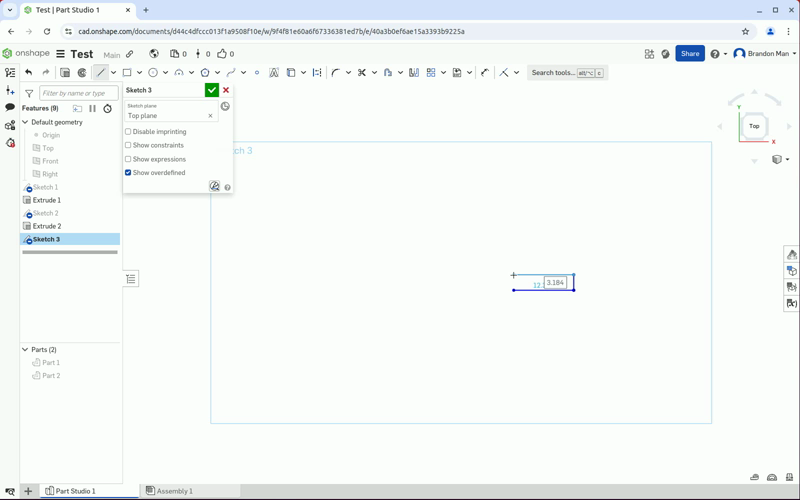
key_up(shift)
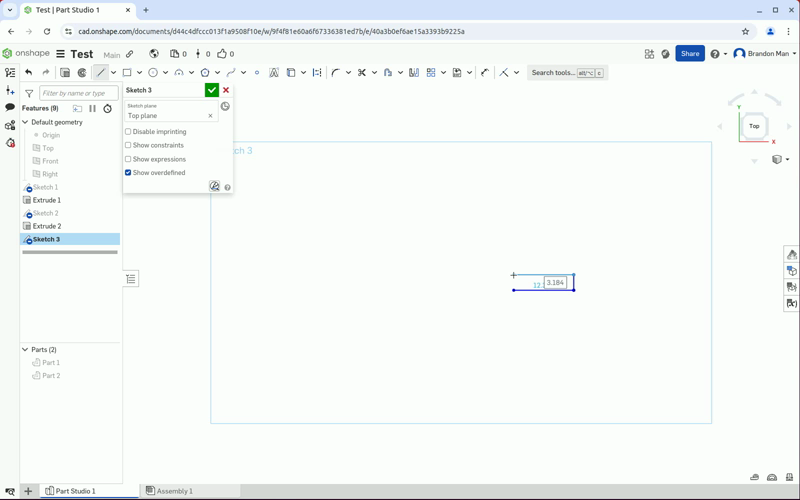
mouse_move(543, 274)
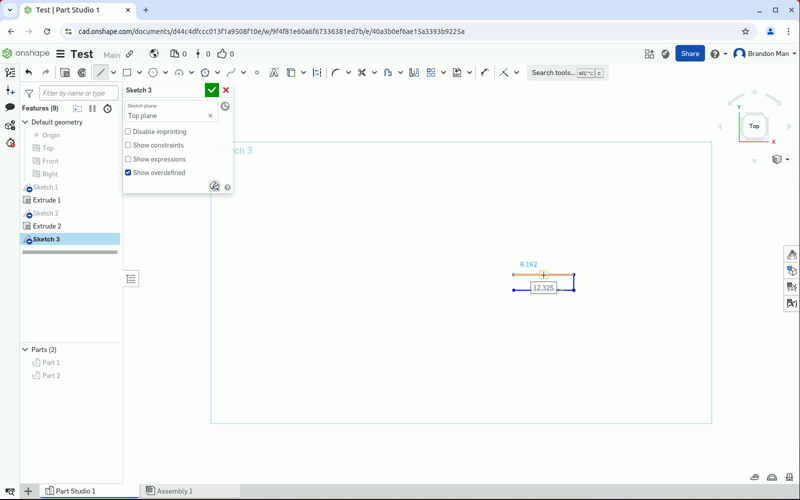
key_down(shift)
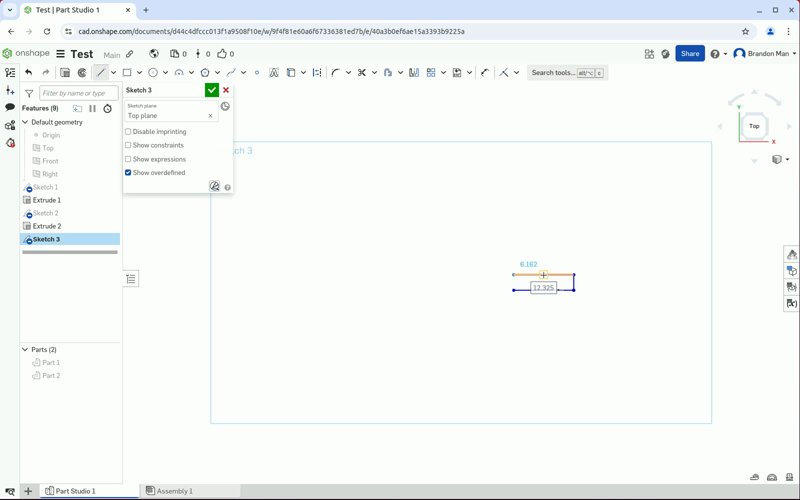
mouse_move(513, 290)
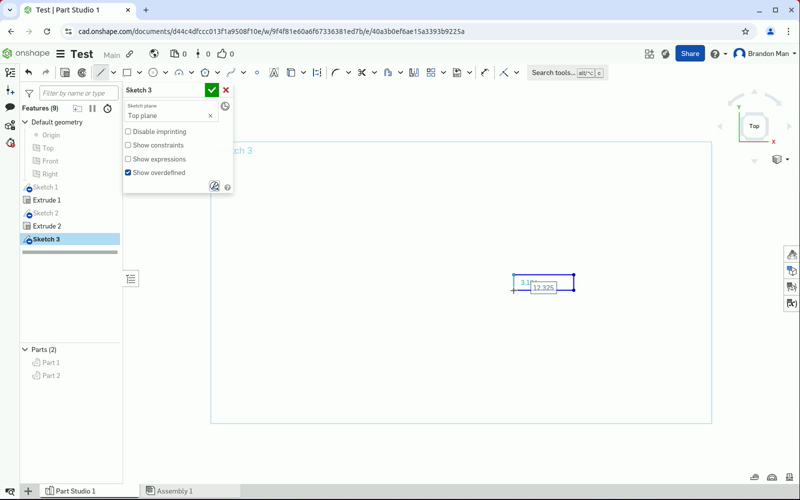
key_up(shift)
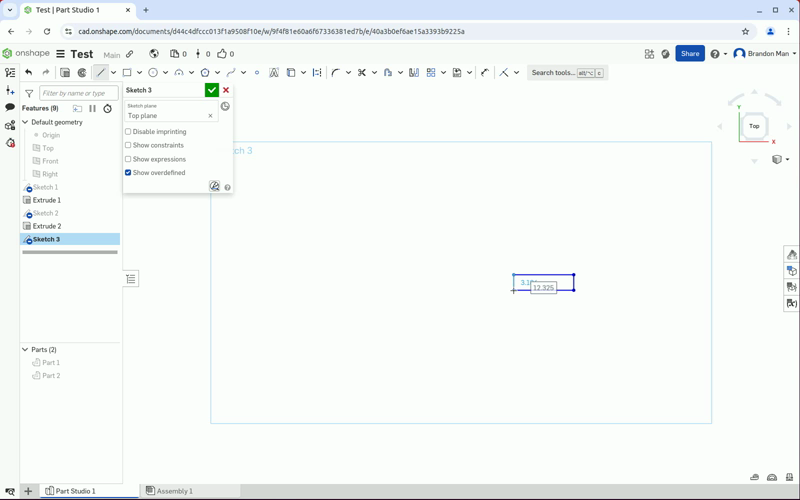
click(513, 290)
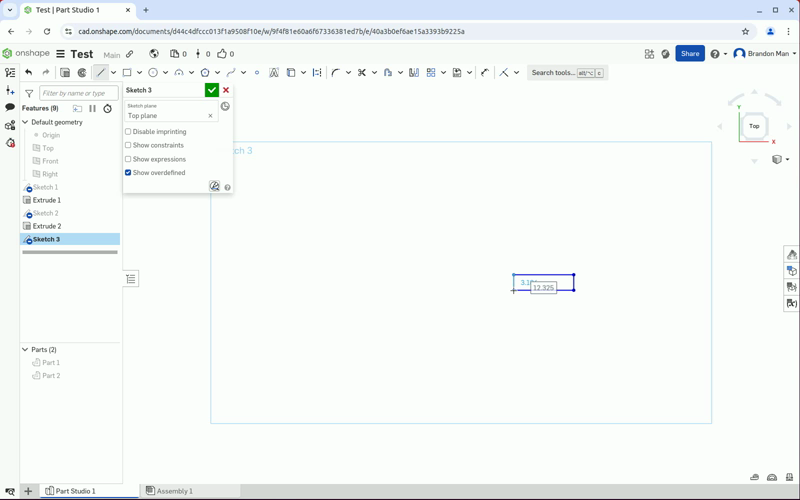
key(esc)
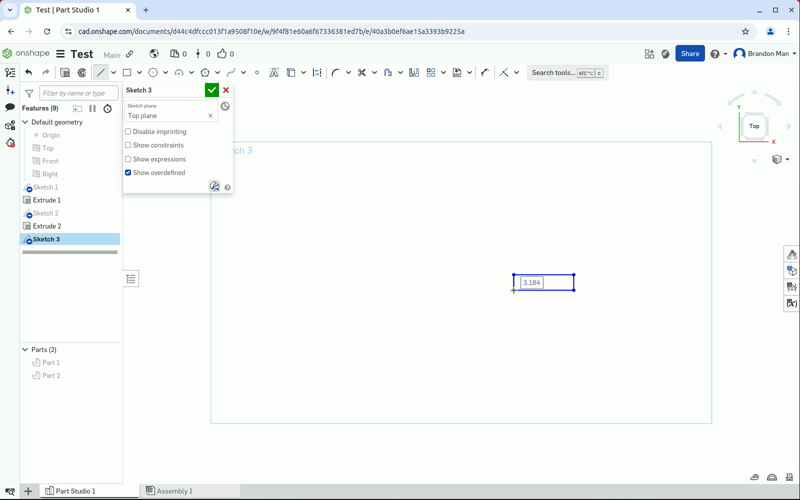
mouse_move(569, 288)
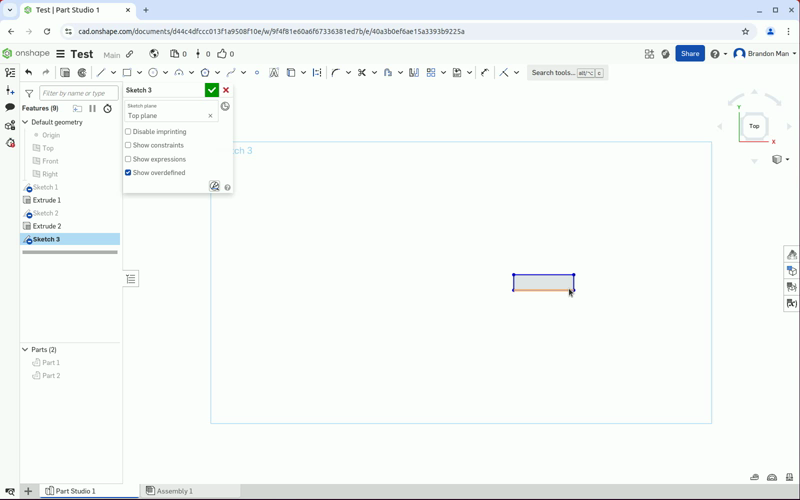
scroll(6)
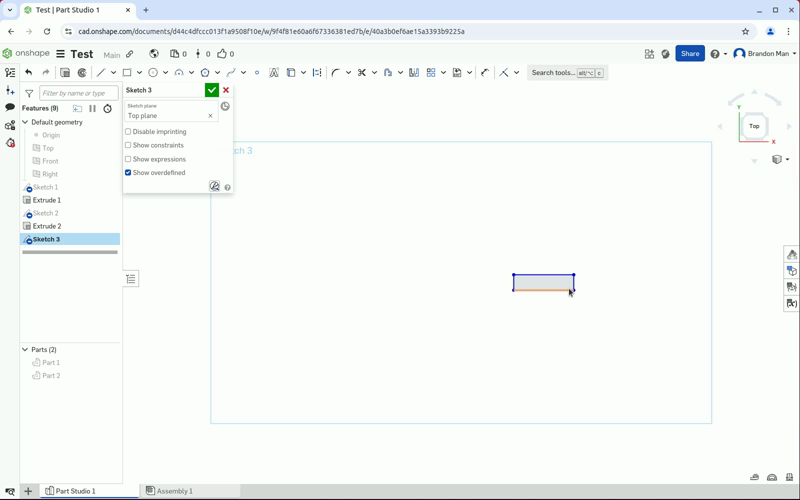
scroll(6)
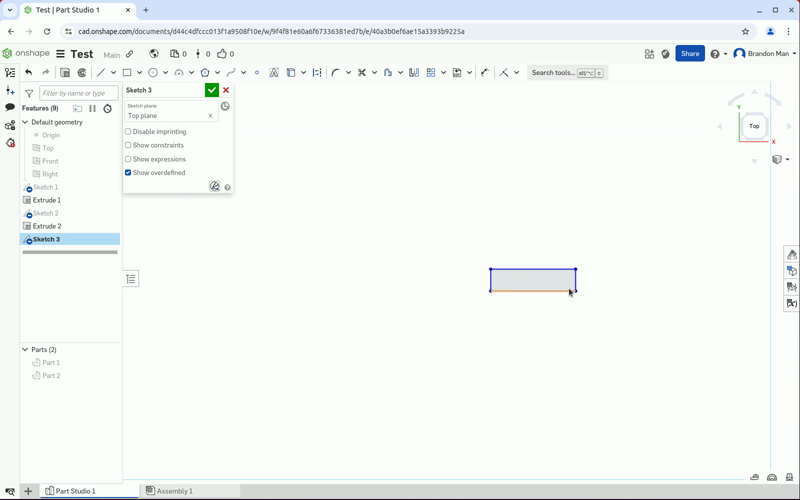
scroll(6)
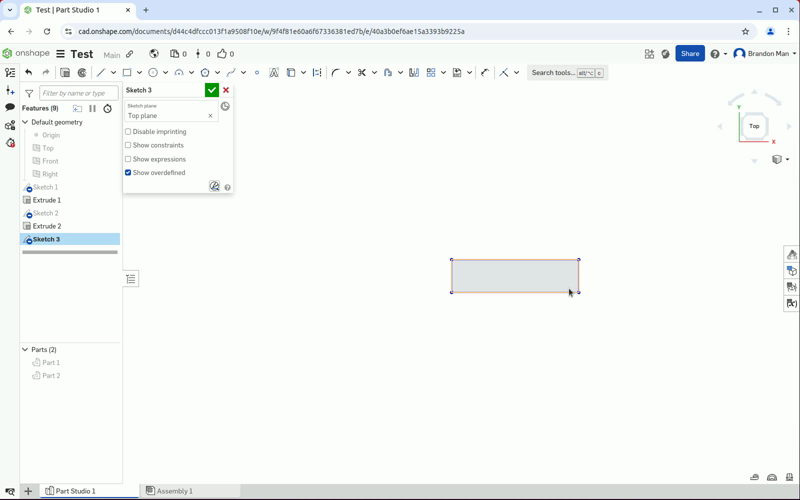
scroll(6)
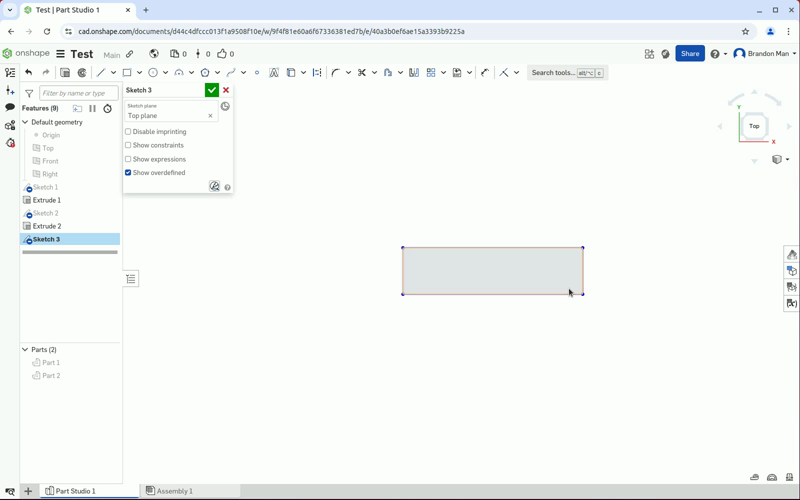
scroll(6)
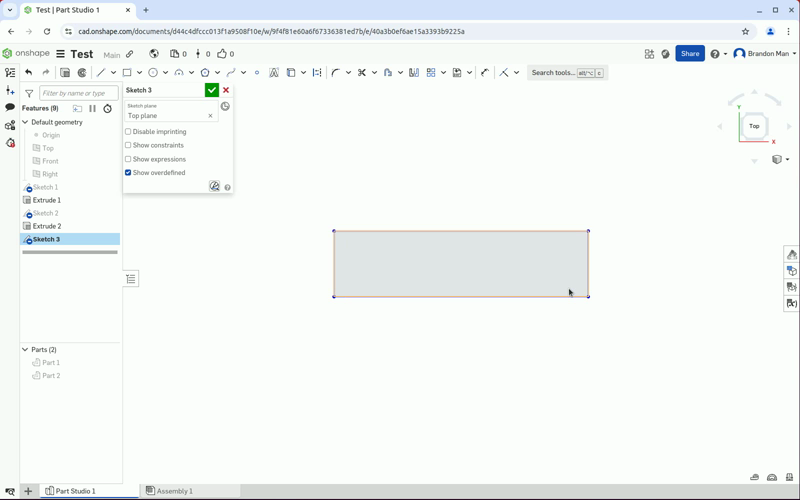
scroll(6)
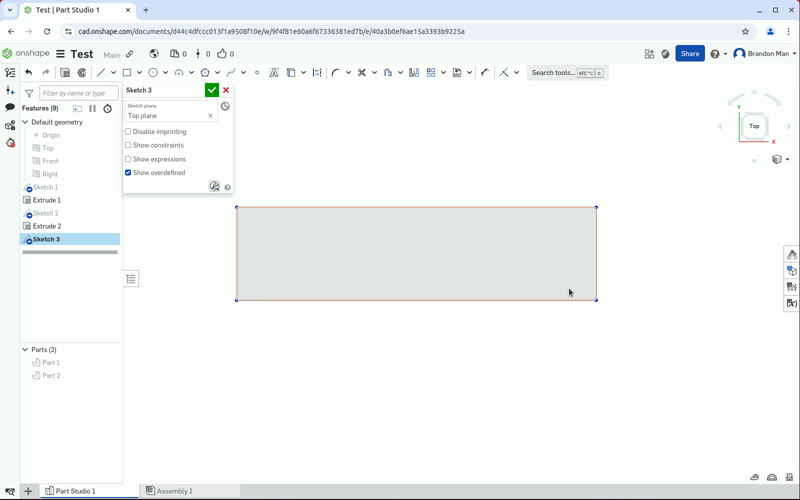
scroll(6)
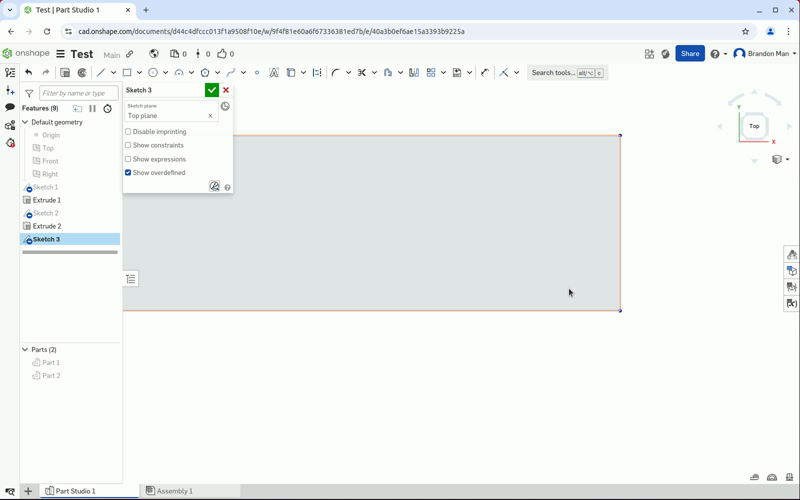
click(569, 288)
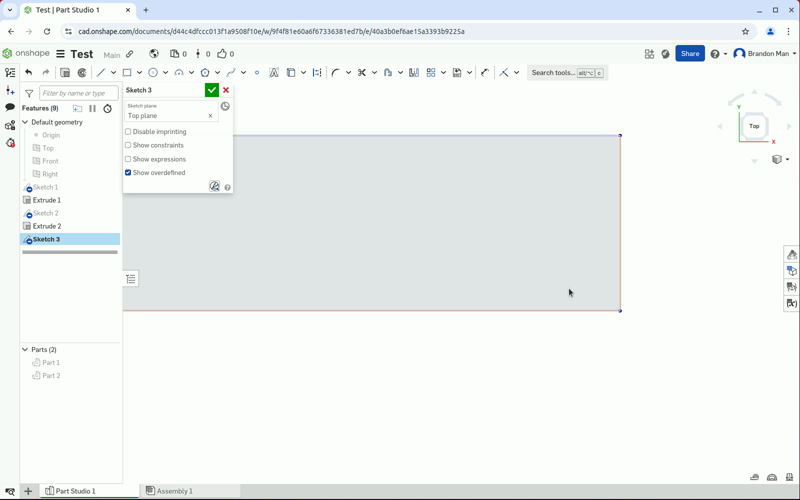
scroll(-6)
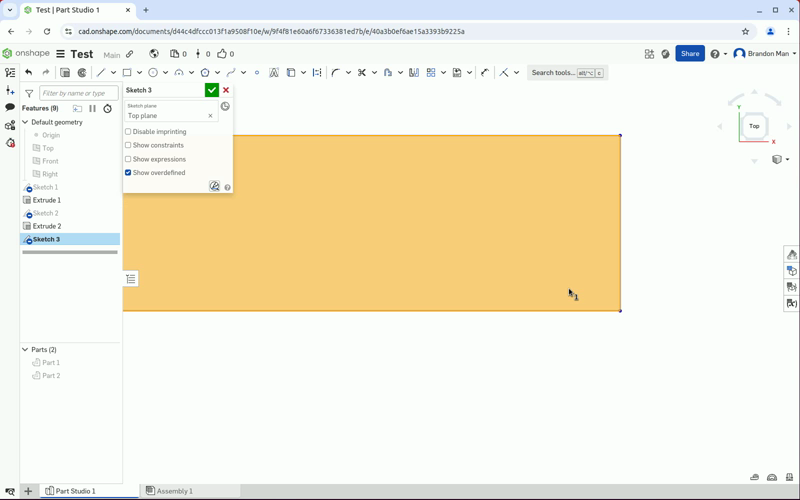
scroll(-6)
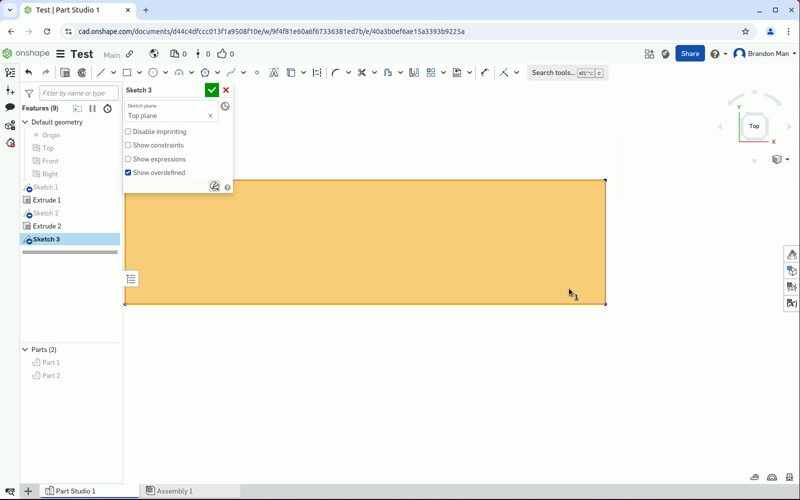
scroll(-6)
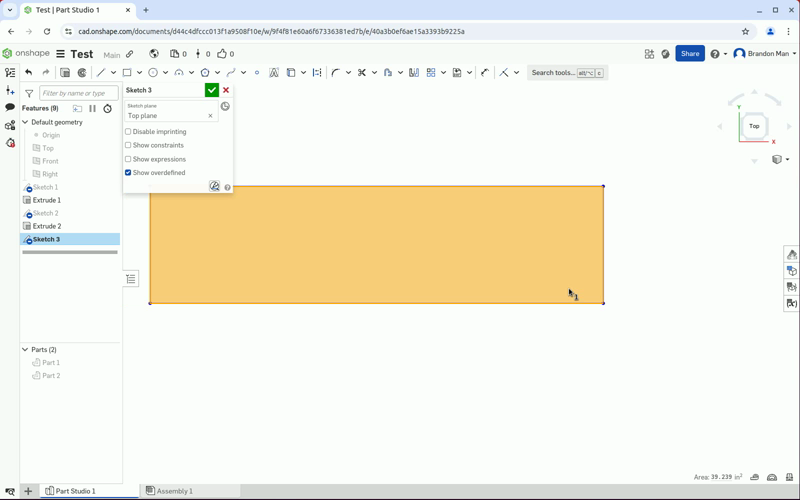
scroll(-6)
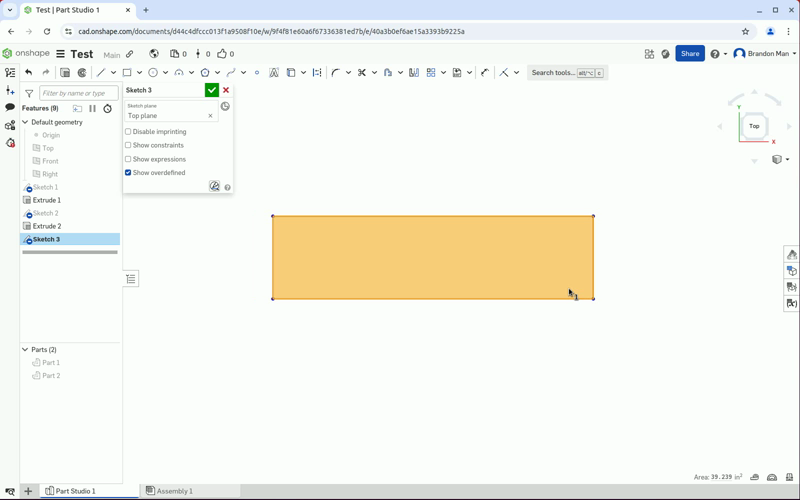
scroll(-6)
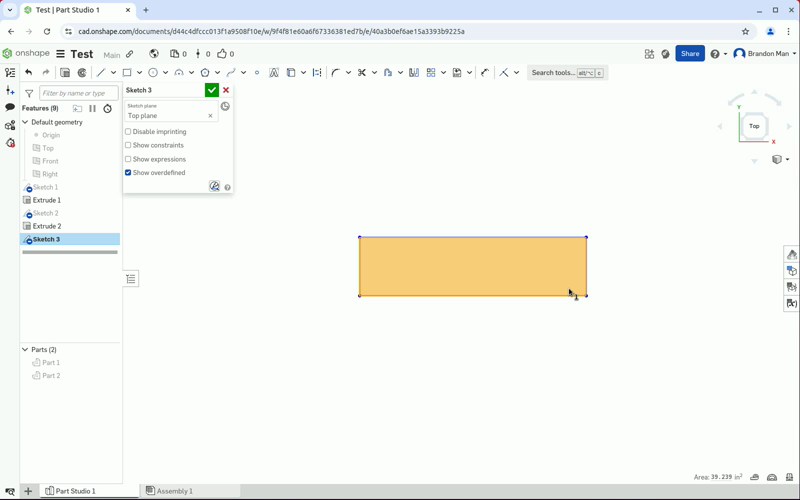
scroll(-6)
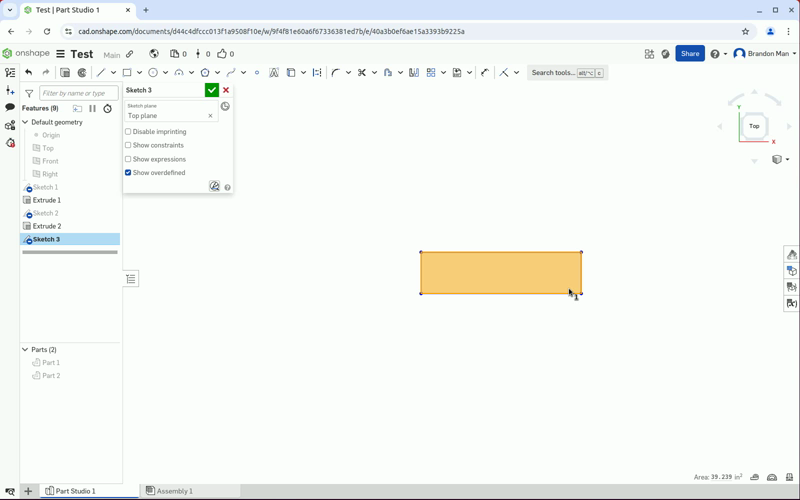
scroll(-6)
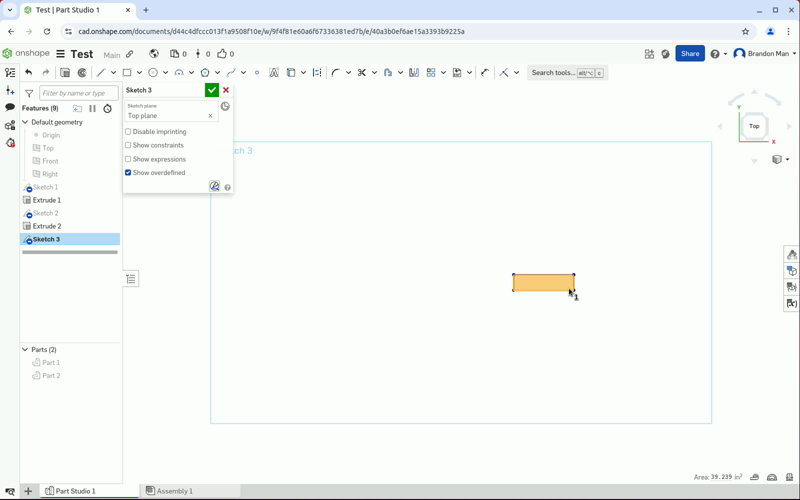
mouse_move(73, 352)
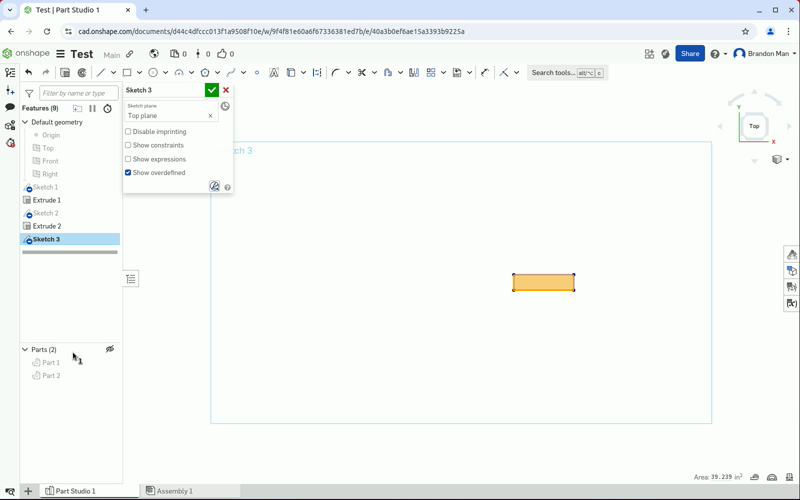
key(shift+y)
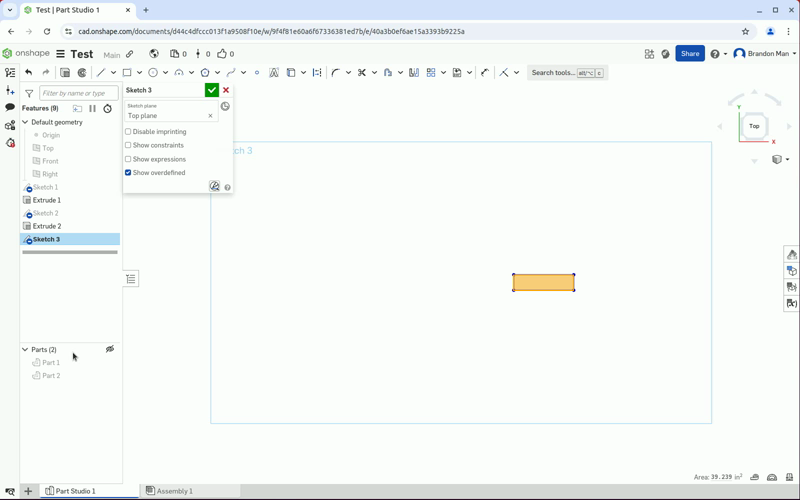
key(shift+e)
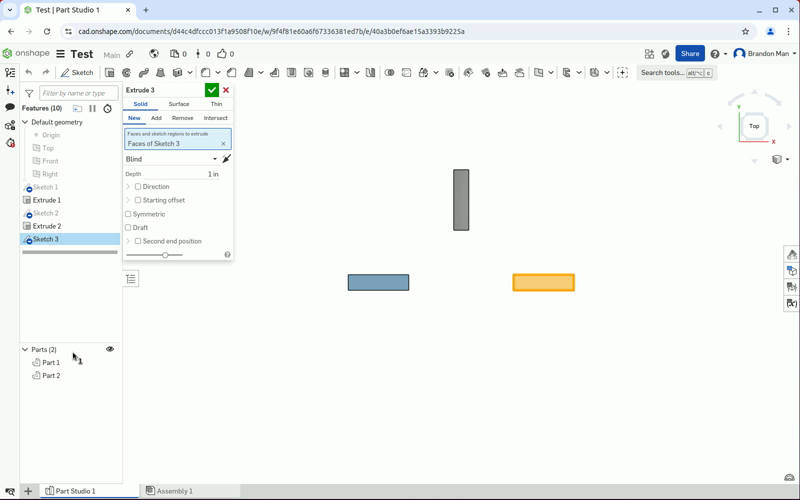
mouse_move(143, 106)
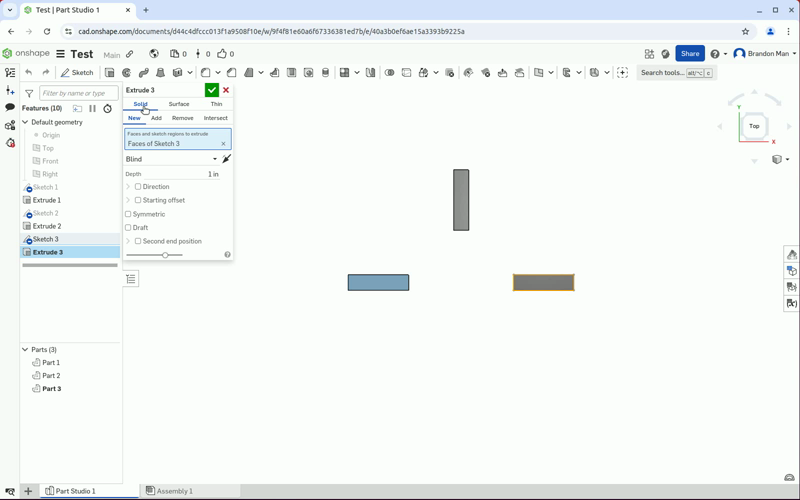
click(143, 106)
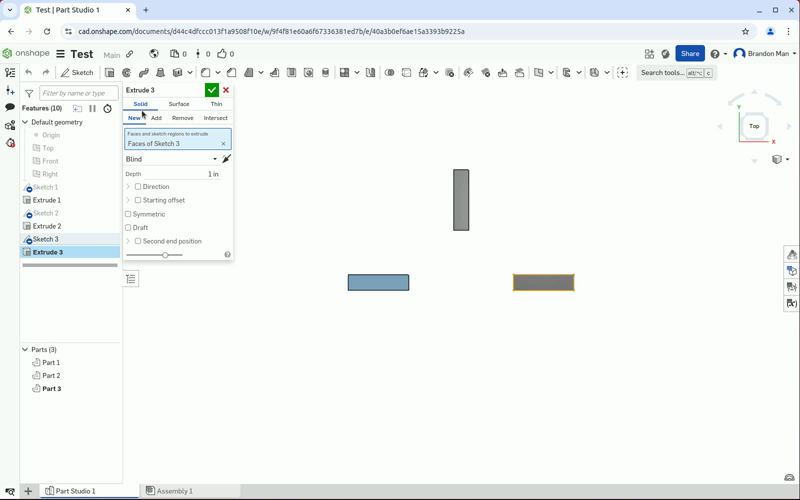
mouse_move(137, 120)
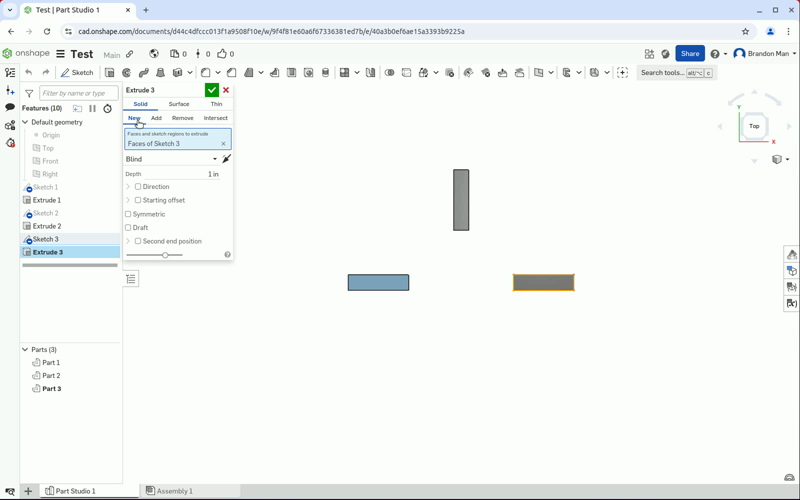
click(137, 120)
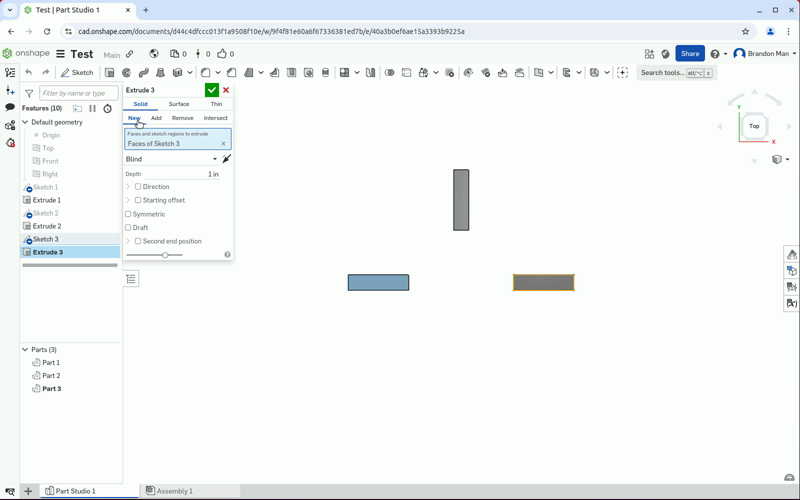
key(tab, 4)
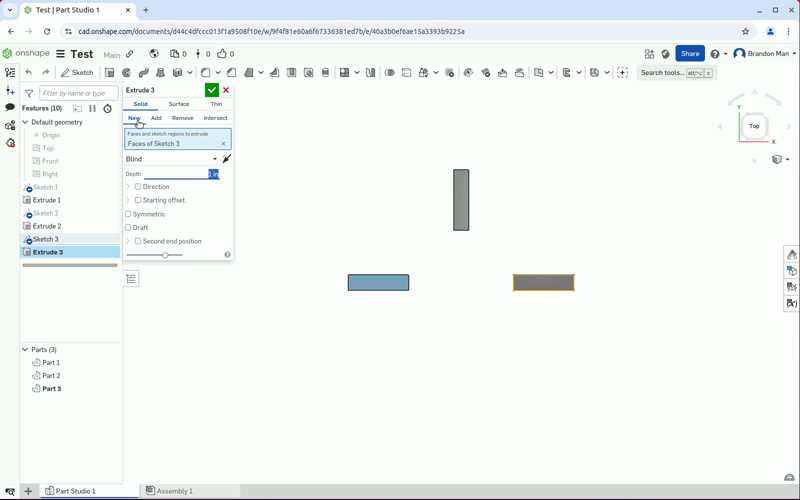
text(3.129)
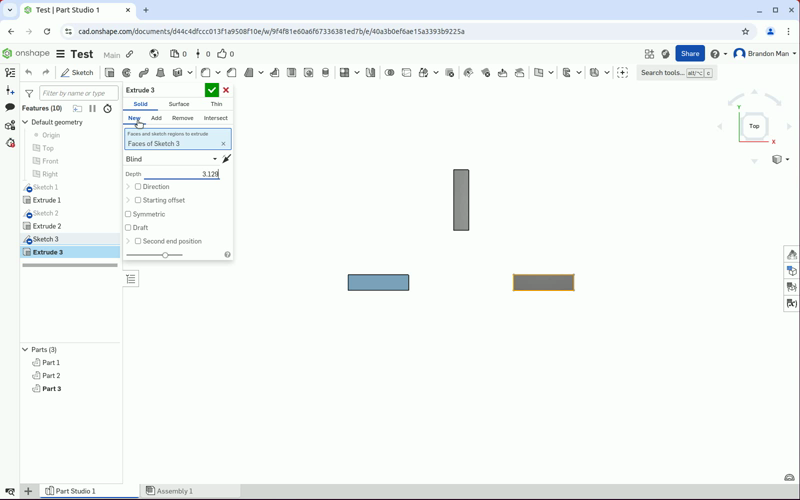
key(enter)
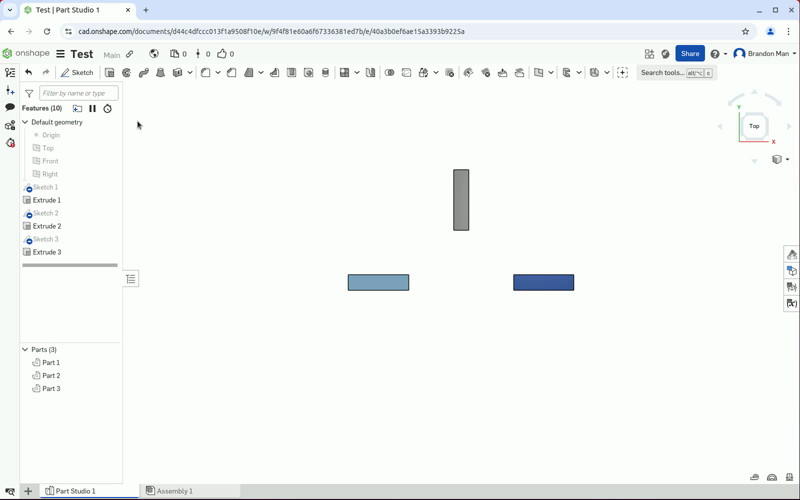
key(shift+h)
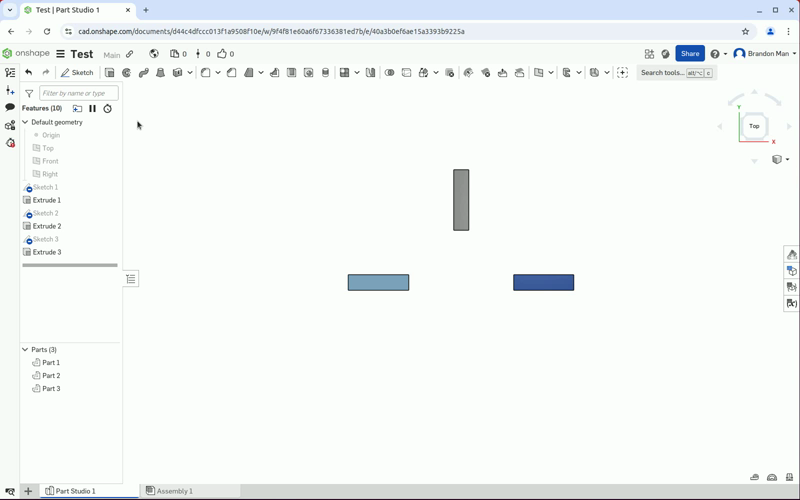
key(shift+h)
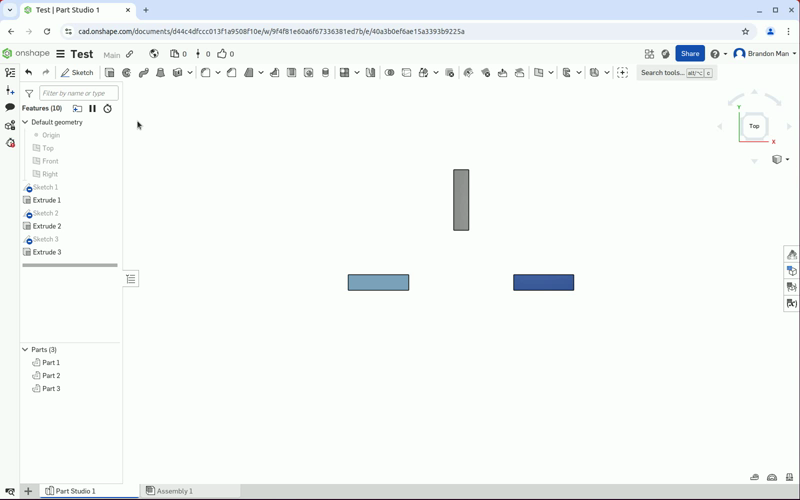
mouse_move(73, 189)
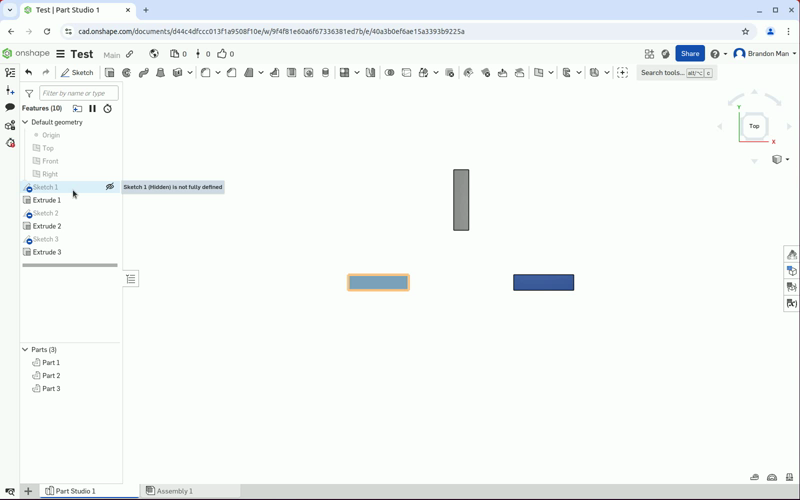
click(73, 189)
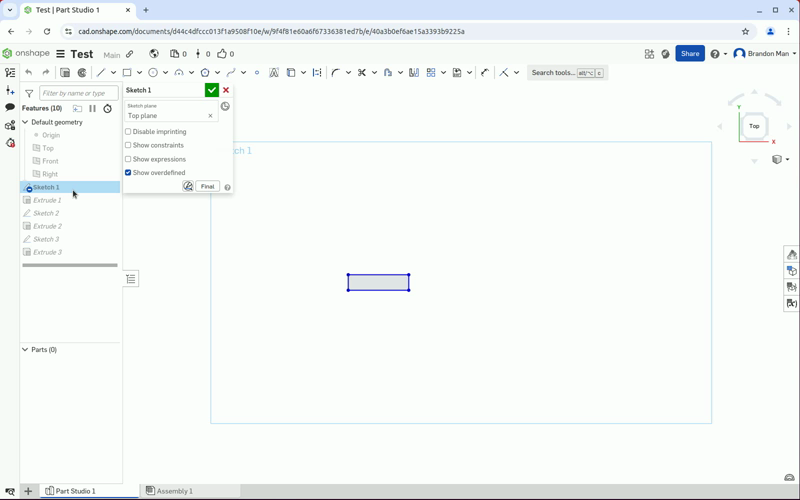
mouse_move(229, 92)
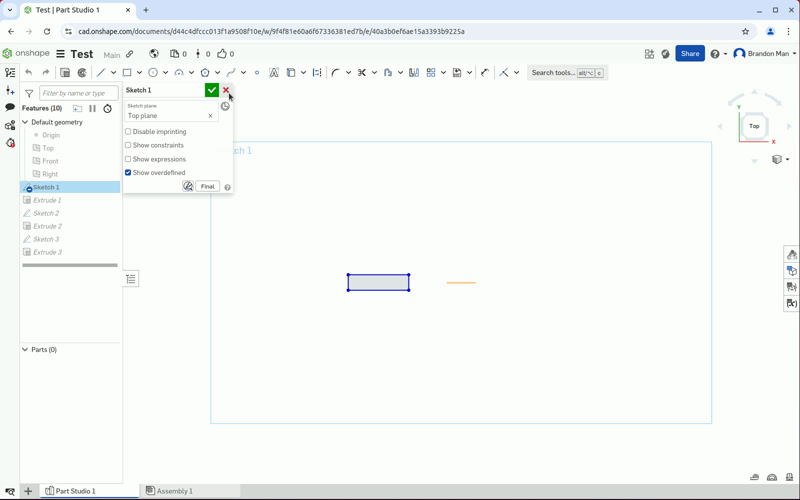
click(229, 92)
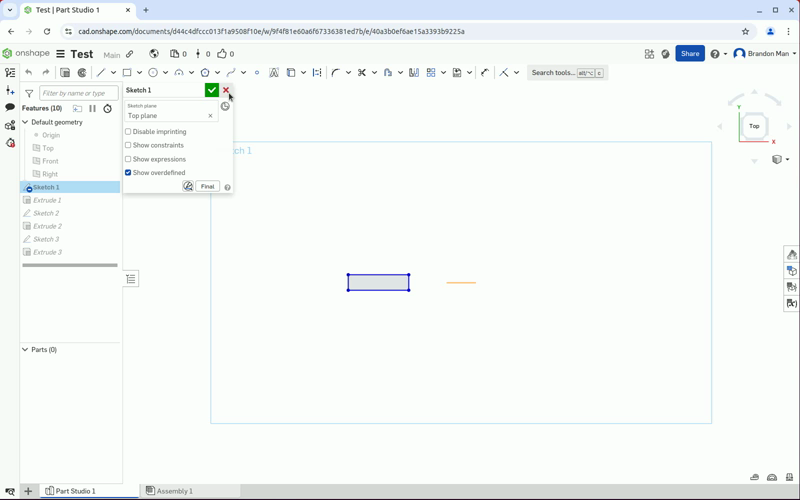
key(shift+s)
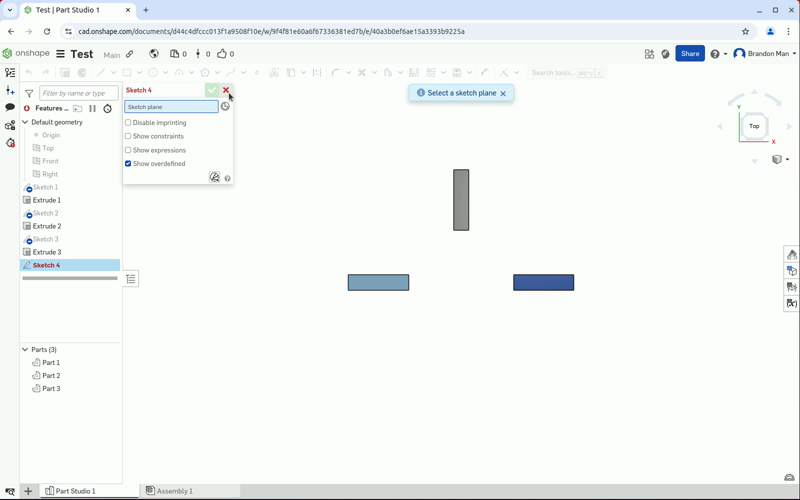
mouse_move(73, 150)
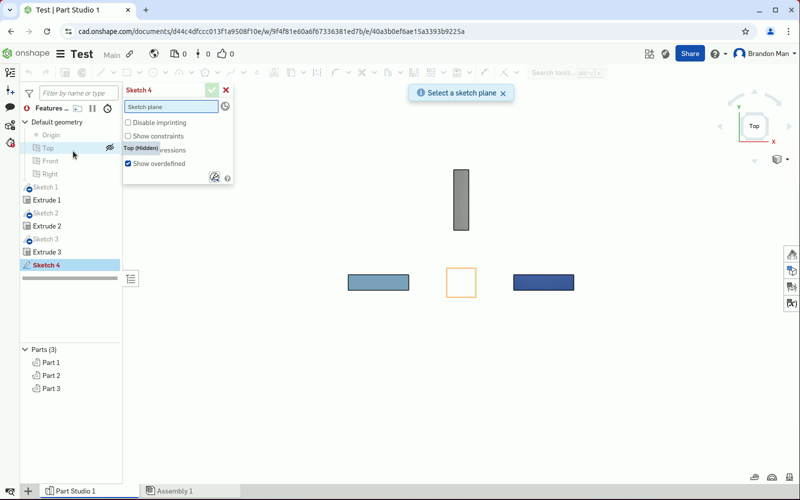
click(73, 150)
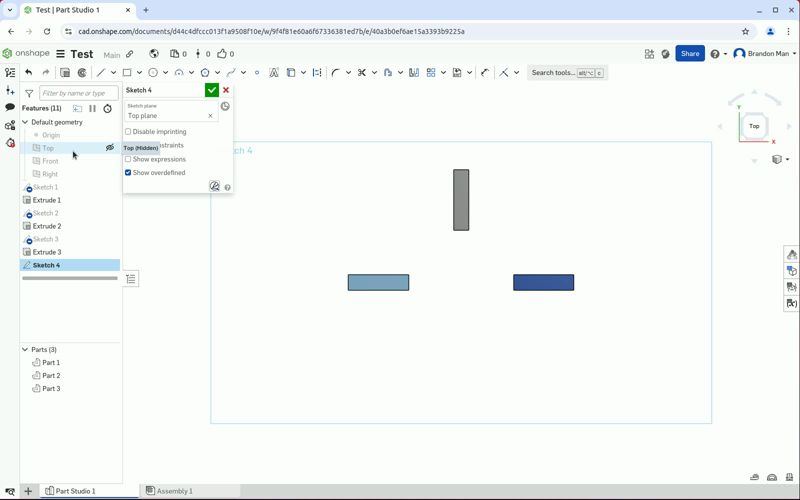
mouse_move(73, 352)
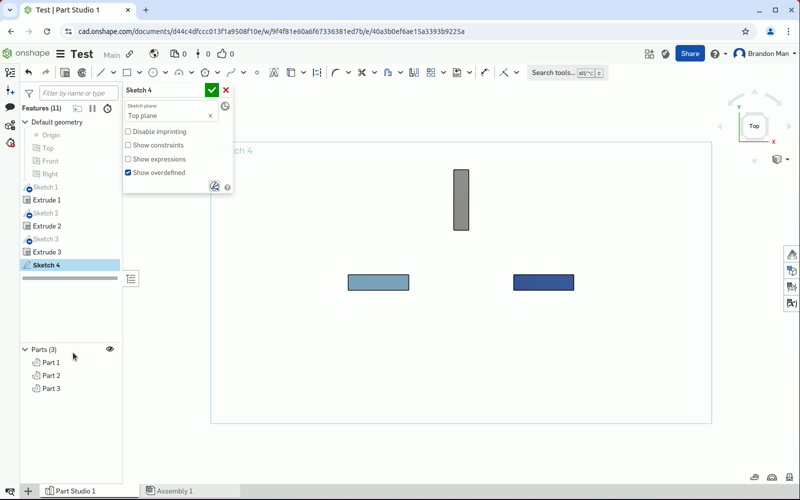
key(y)
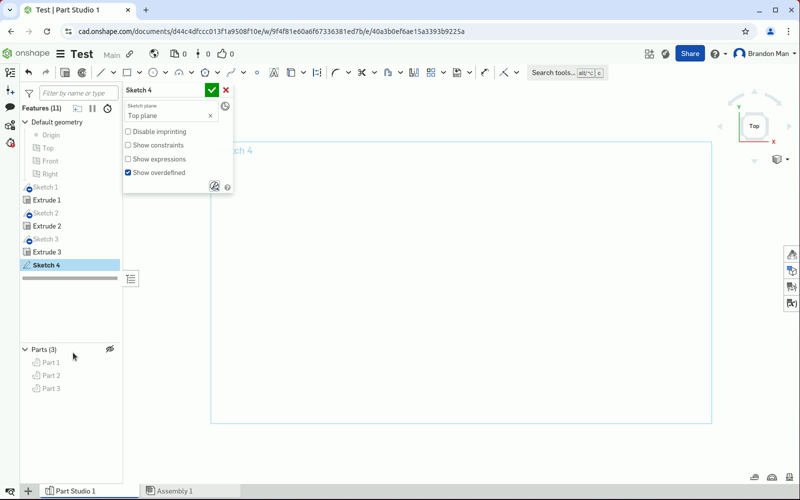
key(l)
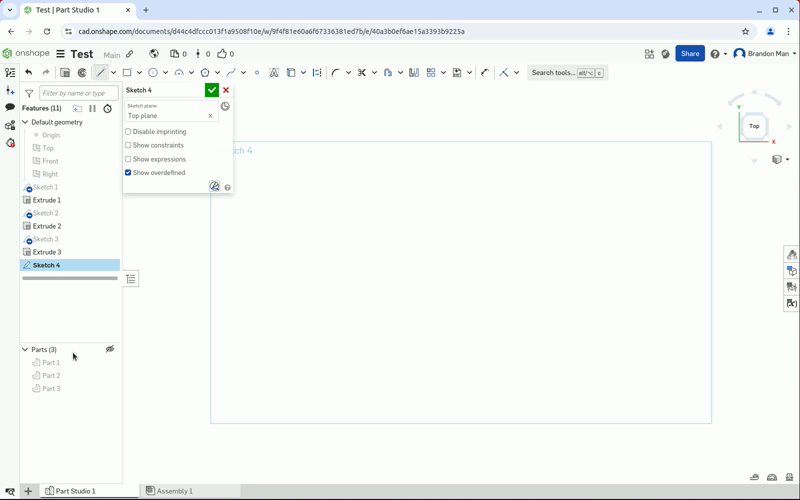
key_down(shift)
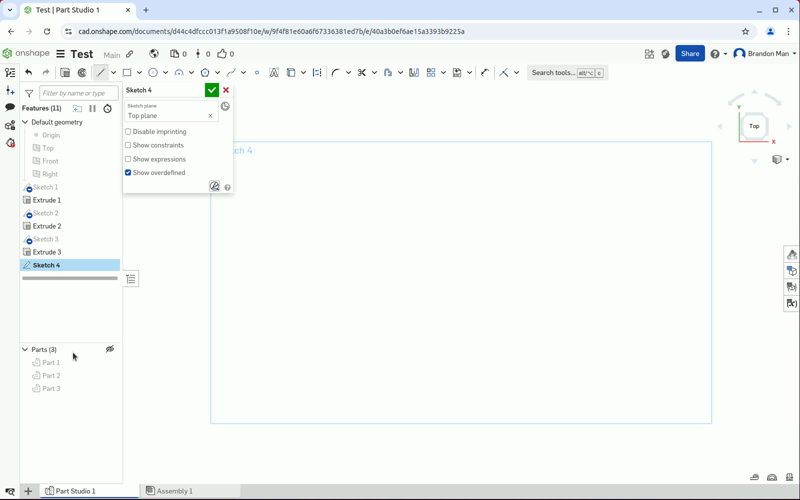
mouse_move(453, 395)
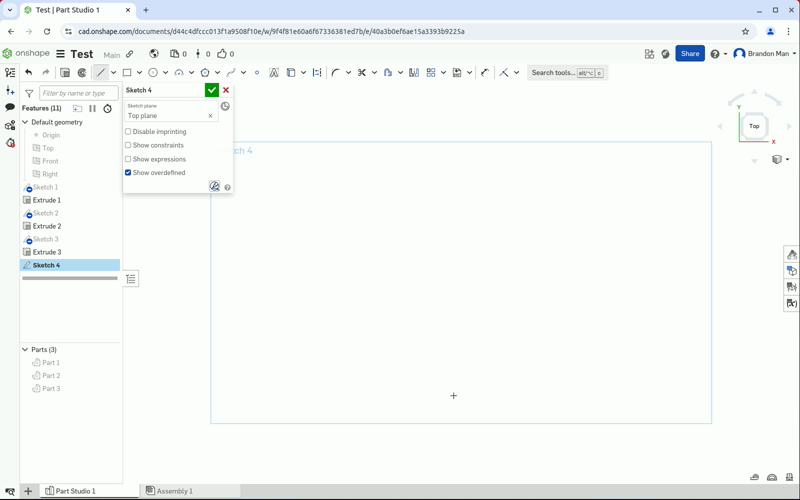
click(453, 395)
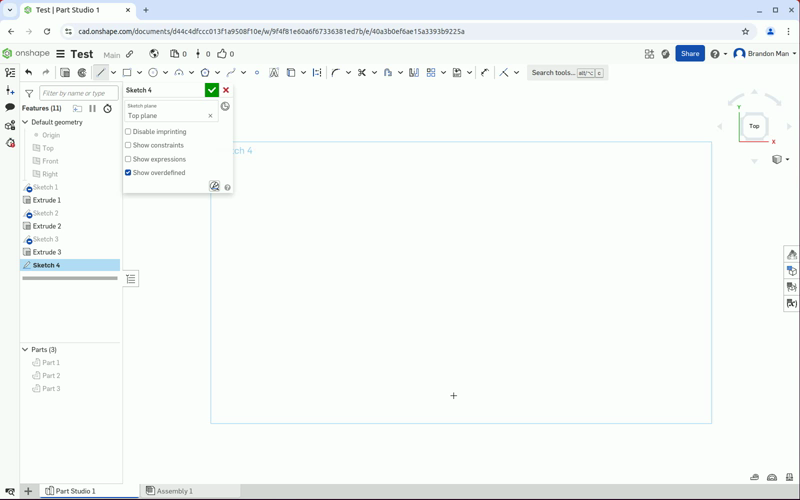
key_up(shift)
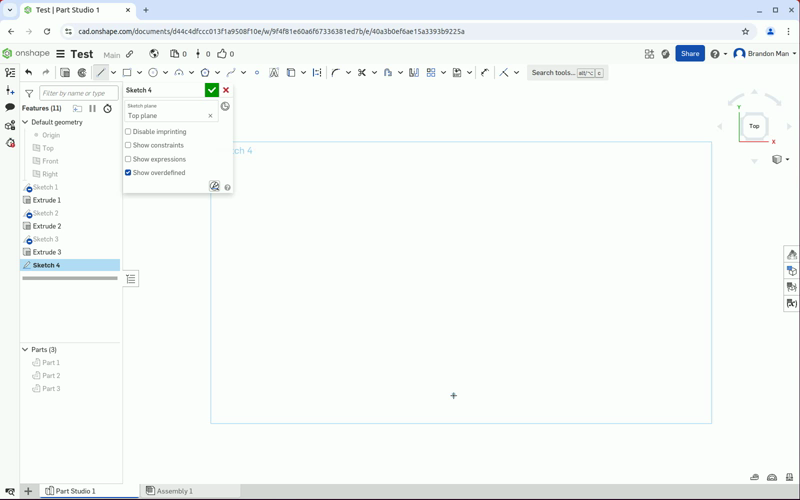
key_down(shift)
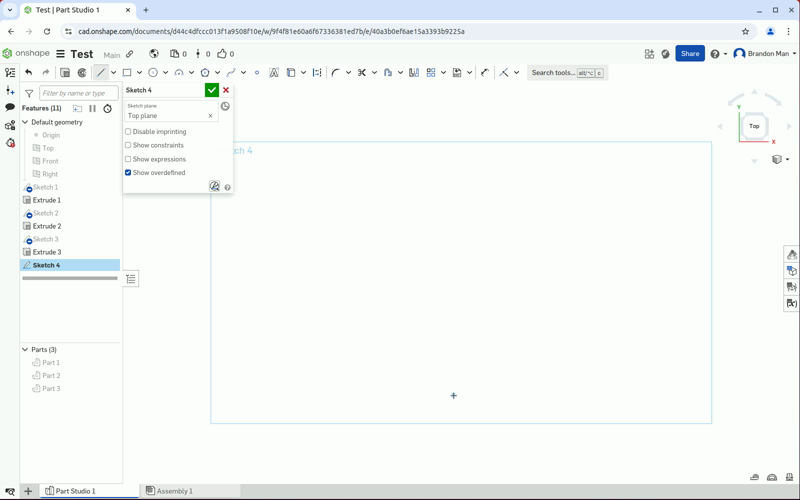
mouse_move(483, 395)
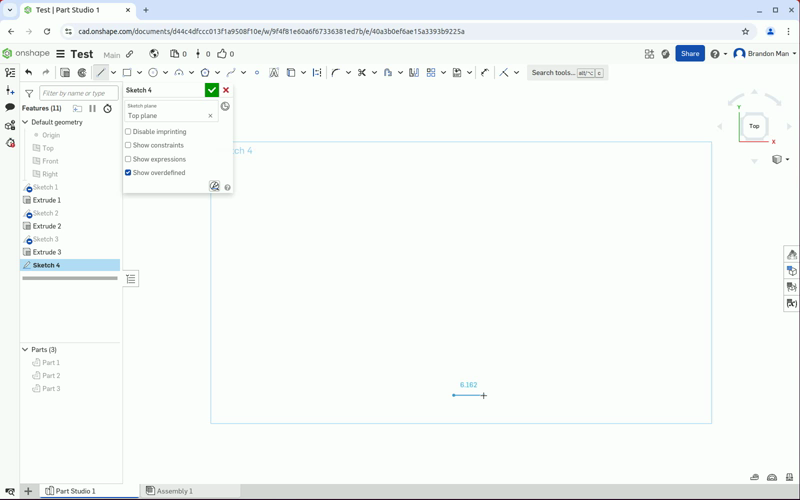
mouse_move(468, 395)
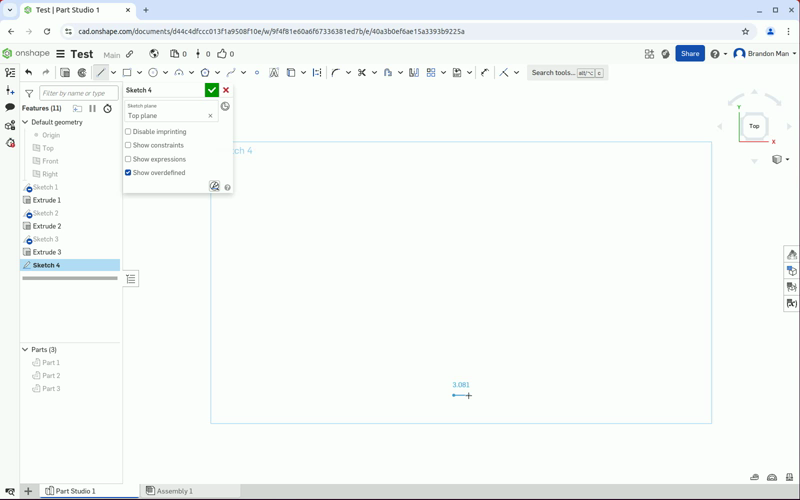
click(468, 395)
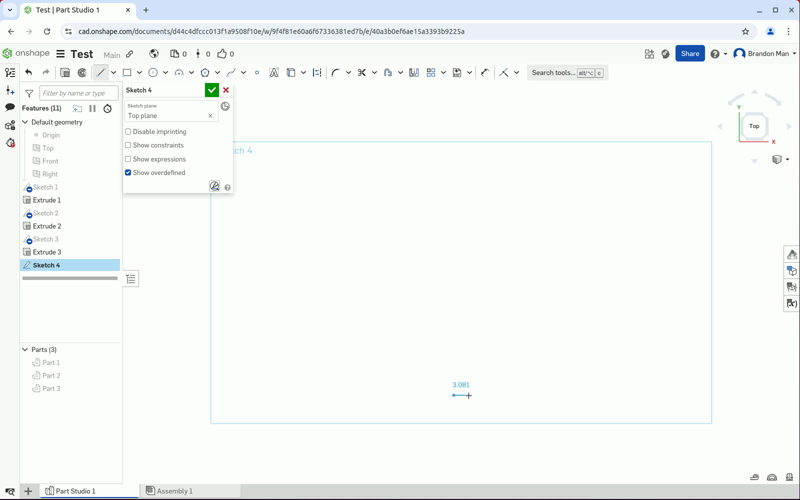
key_up(shift)
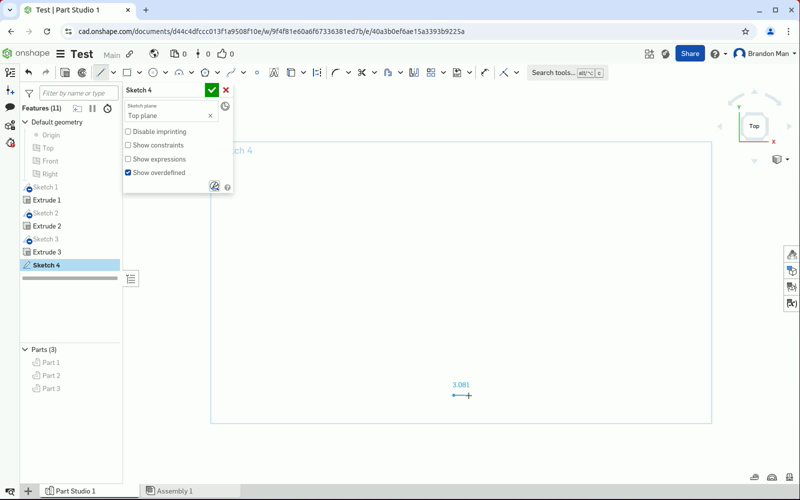
key_down(shift)
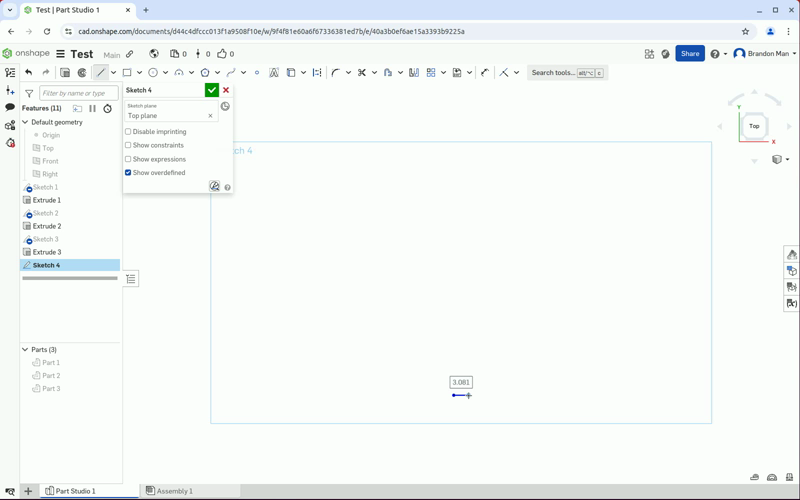
mouse_move(468, 335)
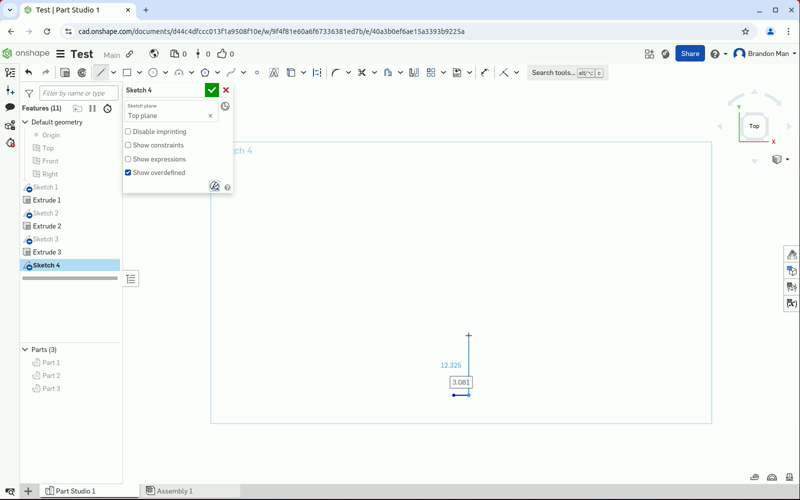
click(468, 335)
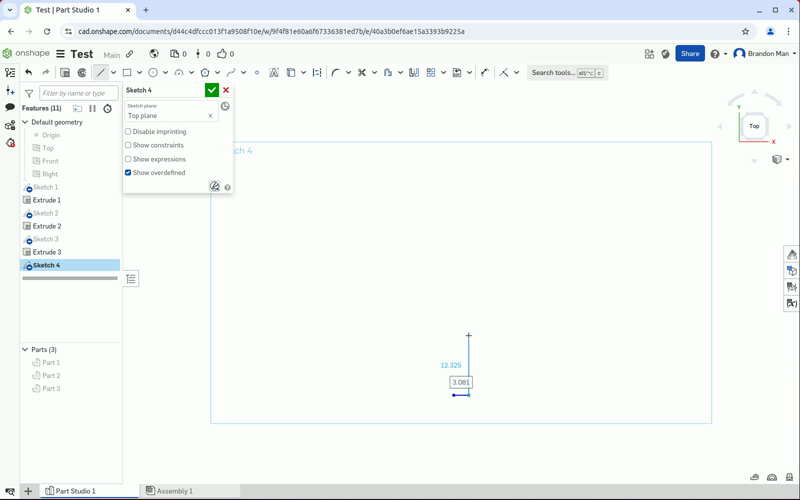
key_up(shift)
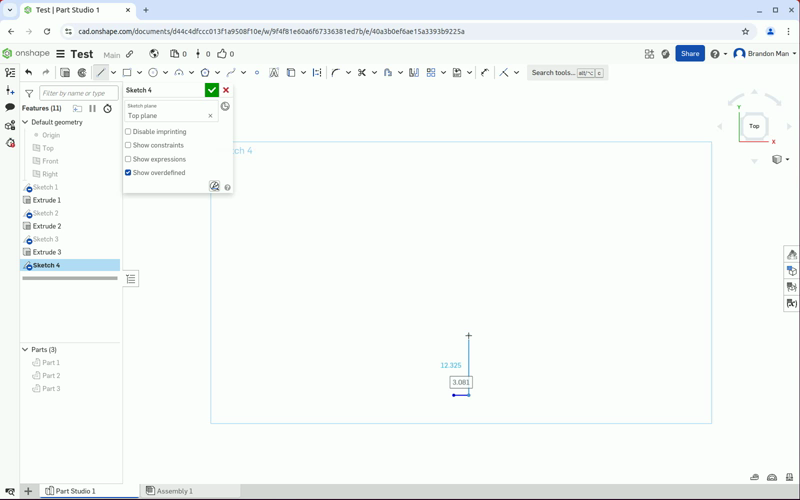
key_down(shift)
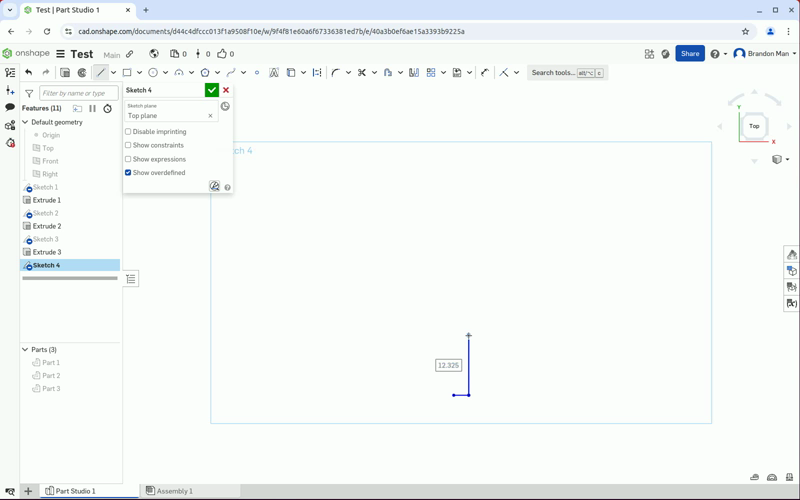
mouse_move(498, 335)
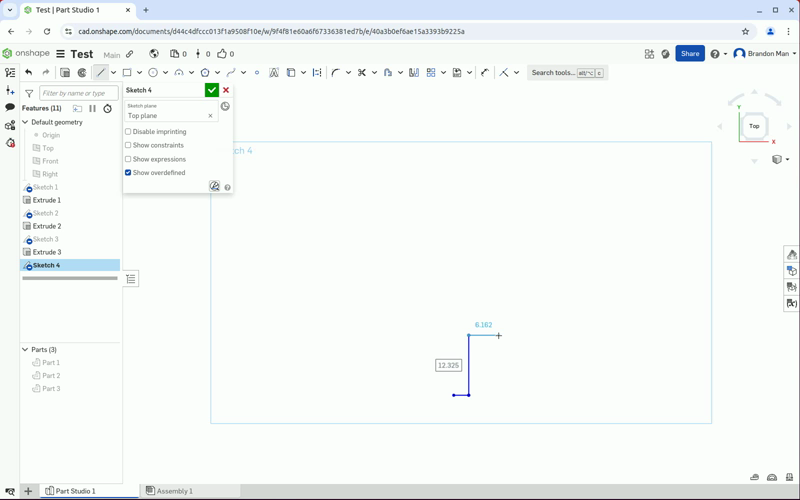
mouse_move(453, 335)
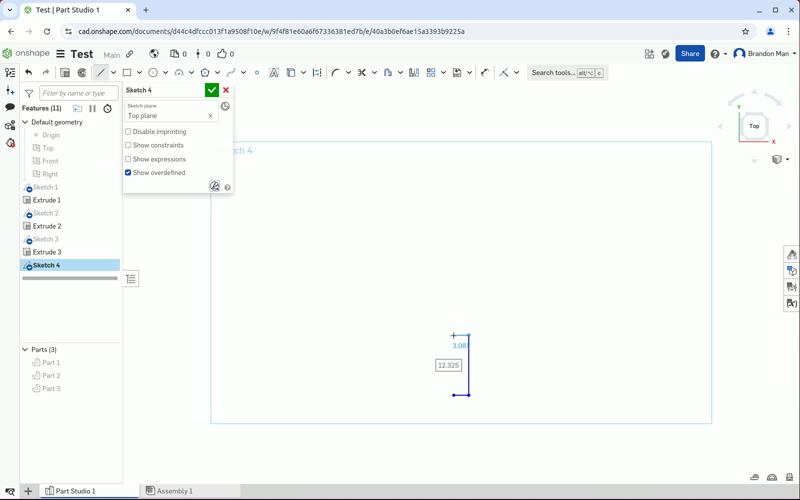
click(453, 335)
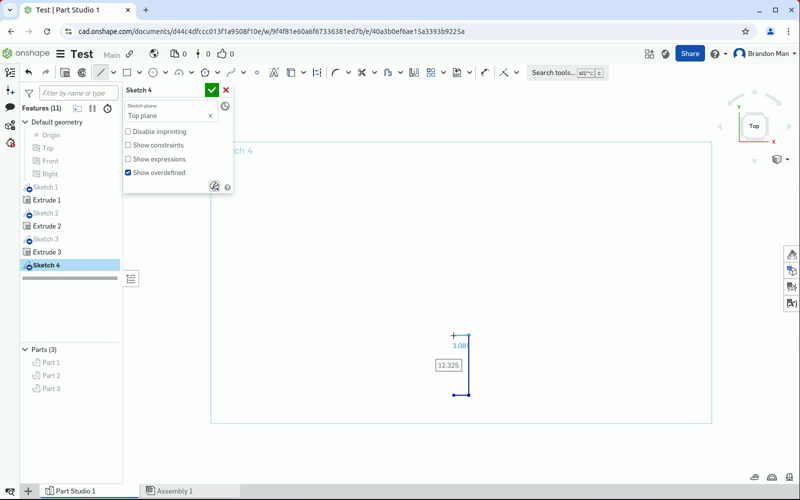
key_up(shift)
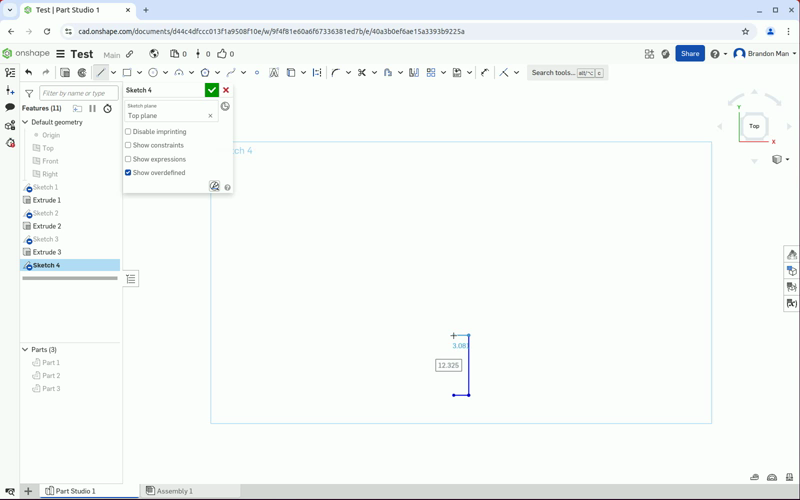
key_down(shift)
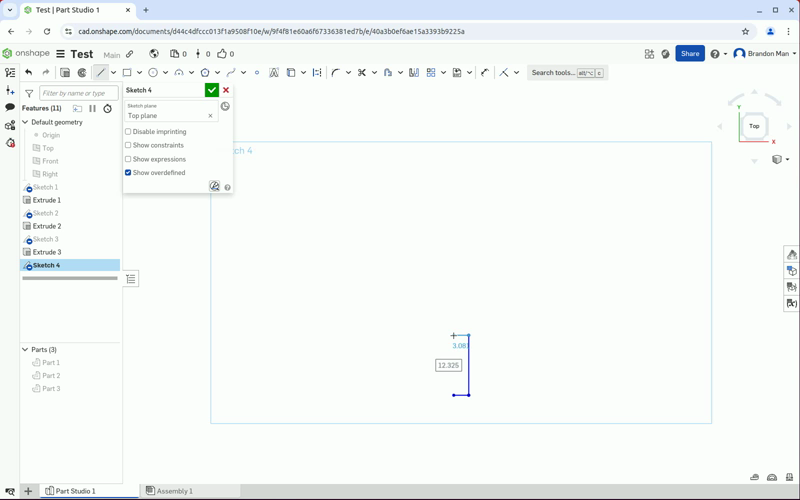
mouse_move(453, 395)
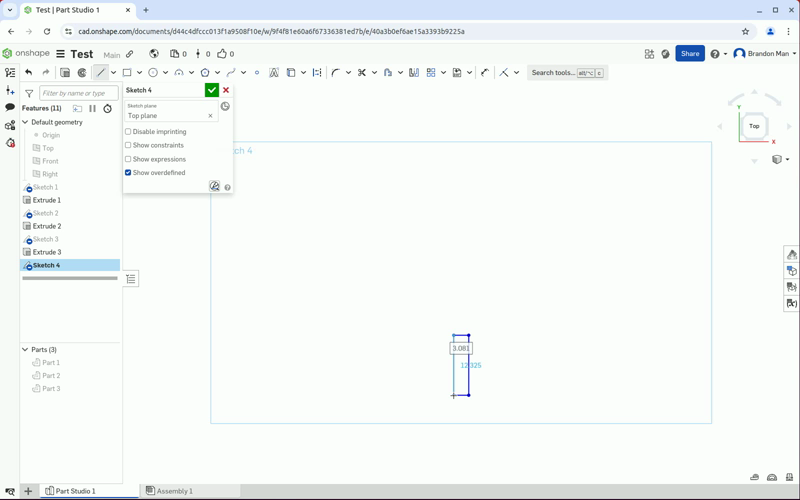
key_up(shift)
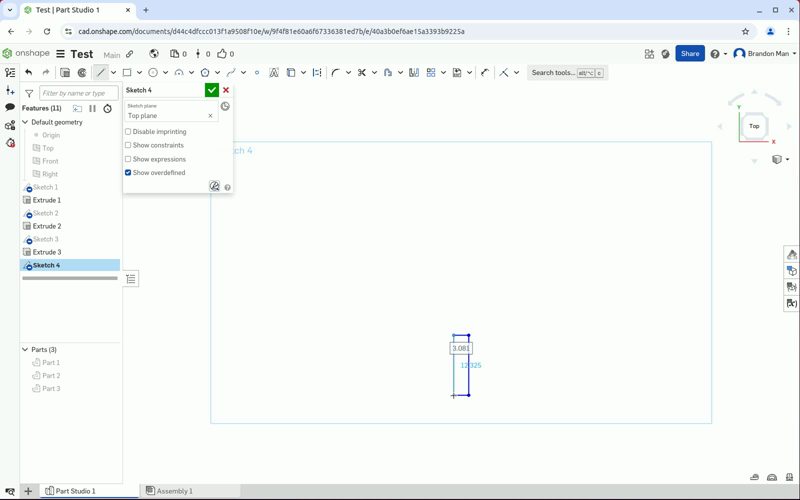
click(453, 395)
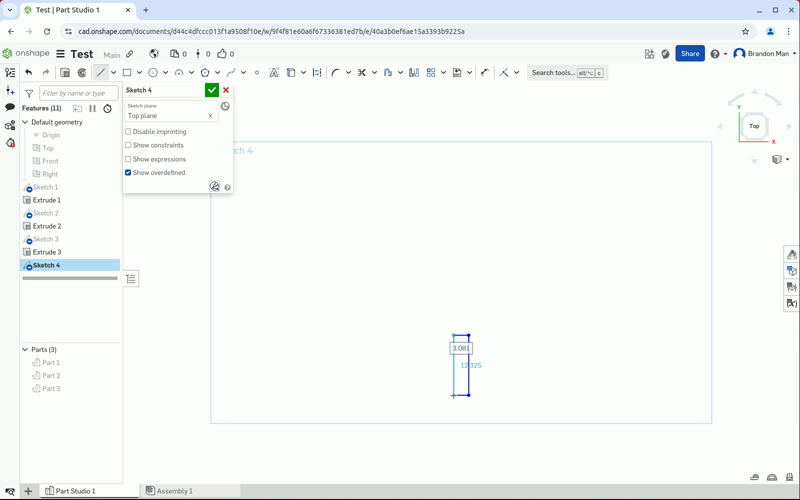
key(esc)
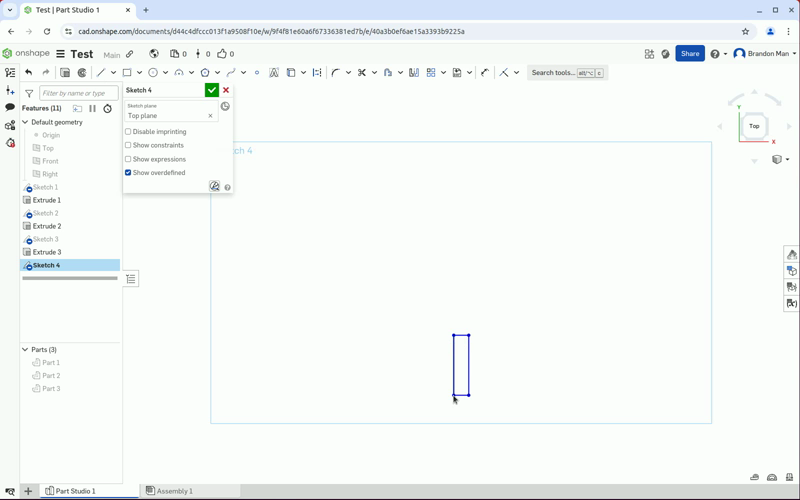
mouse_move(461, 341)
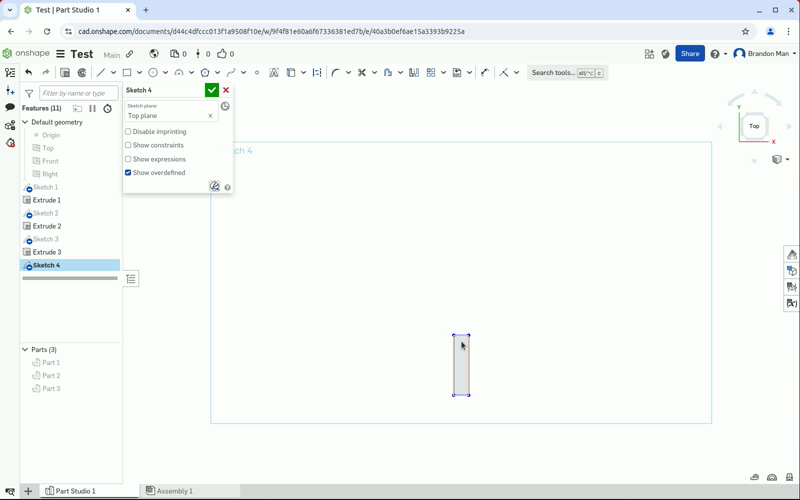
scroll(6)
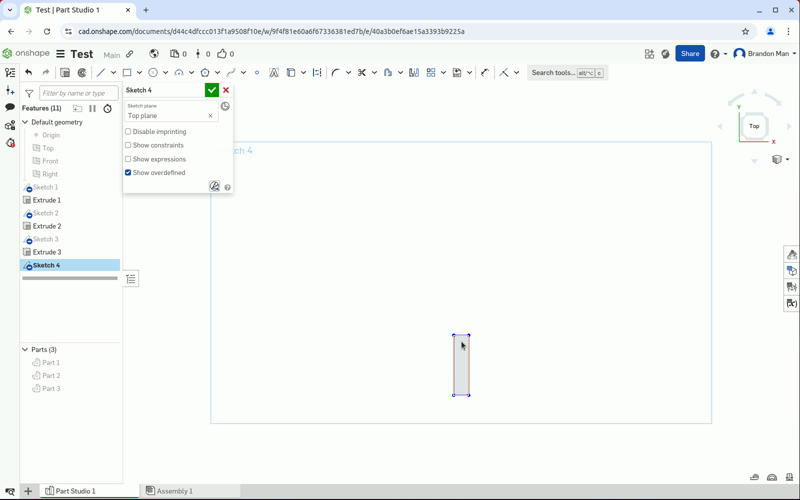
scroll(6)
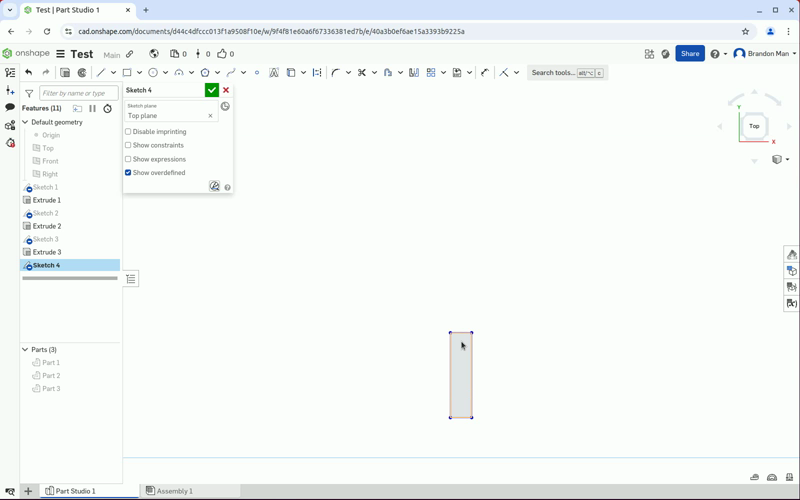
scroll(6)
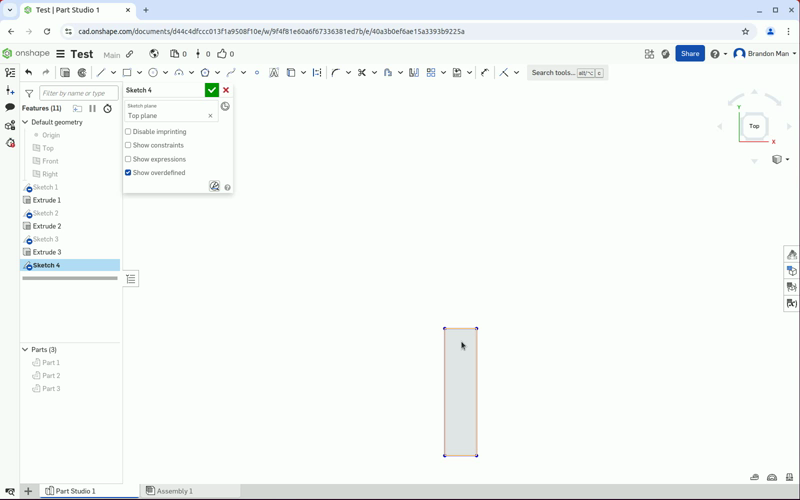
scroll(6)
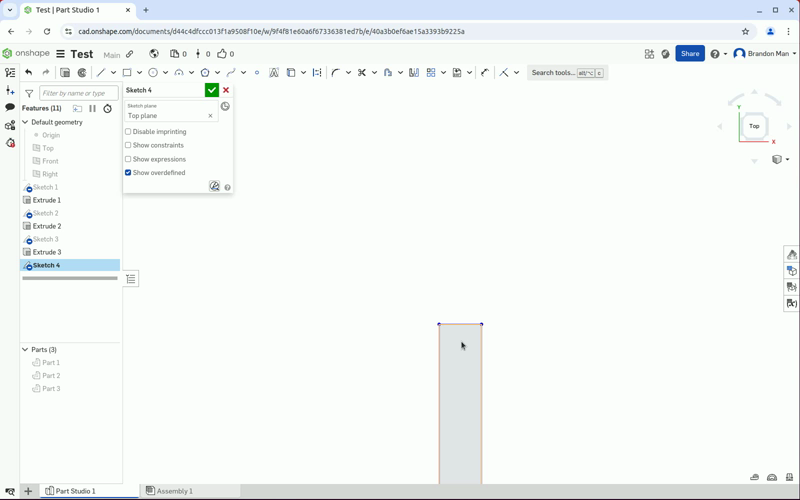
scroll(6)
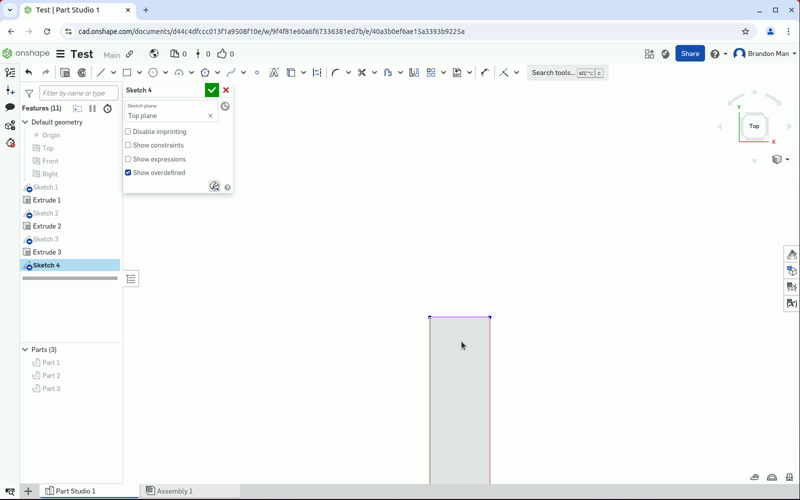
scroll(6)
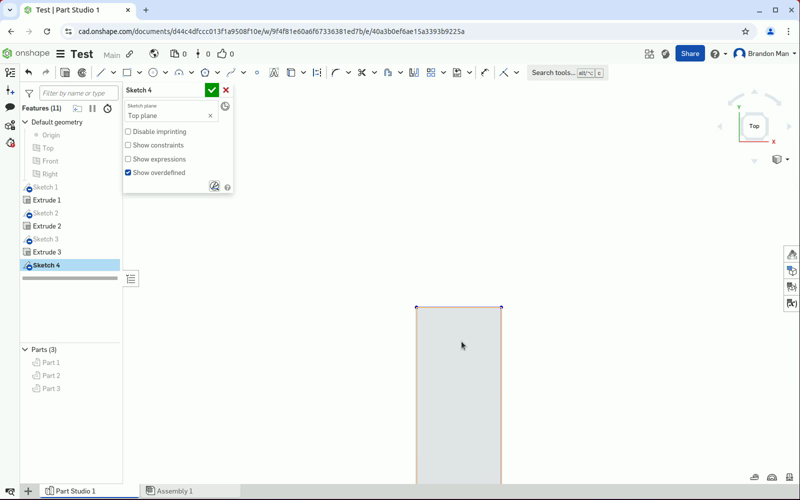
scroll(6)
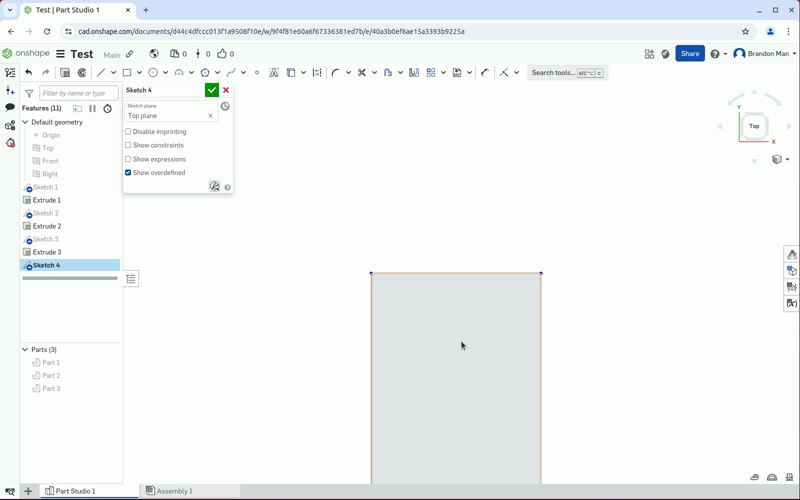
click(461, 341)
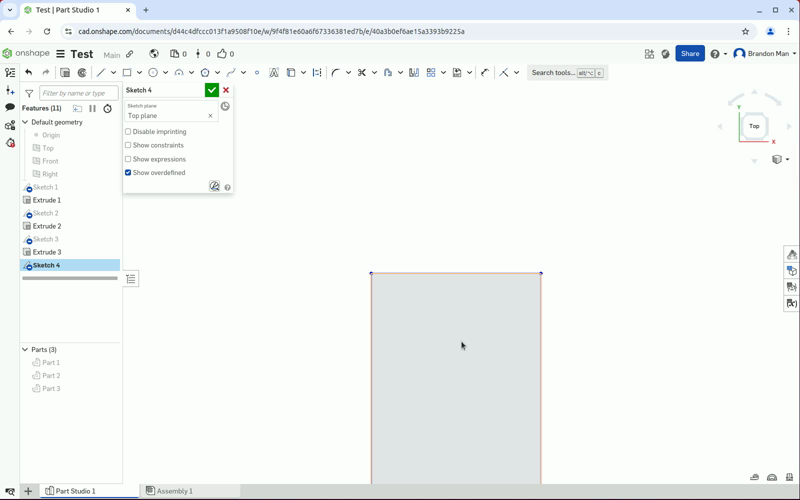
scroll(-6)
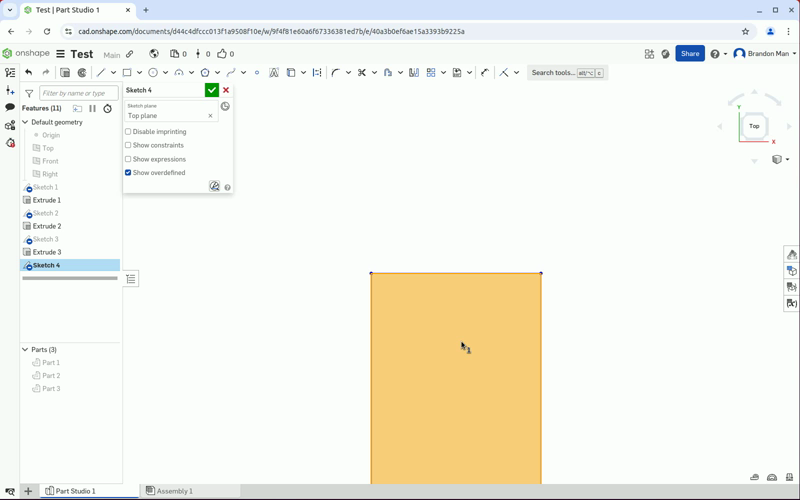
scroll(-6)
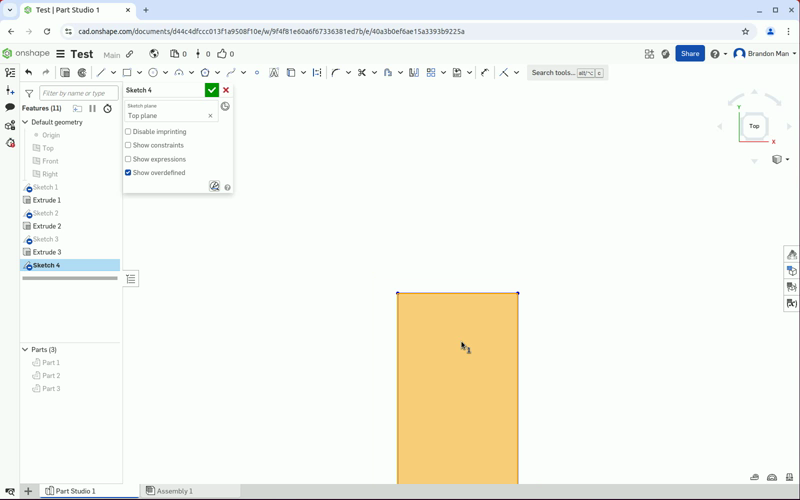
scroll(-6)
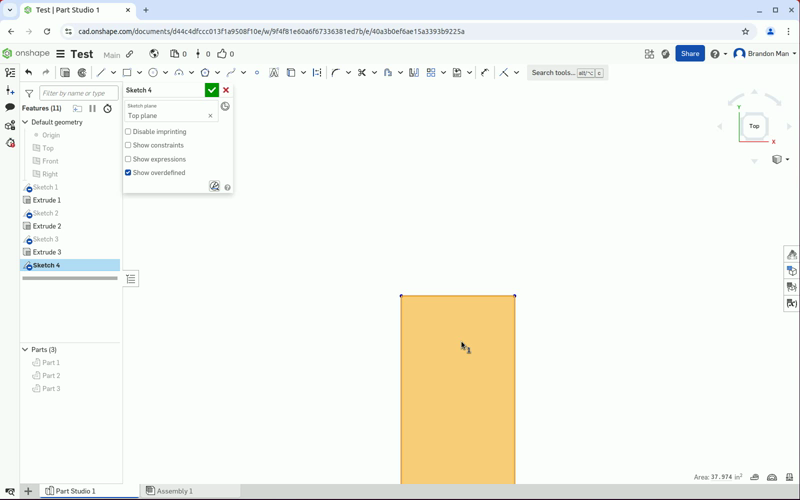
scroll(-6)
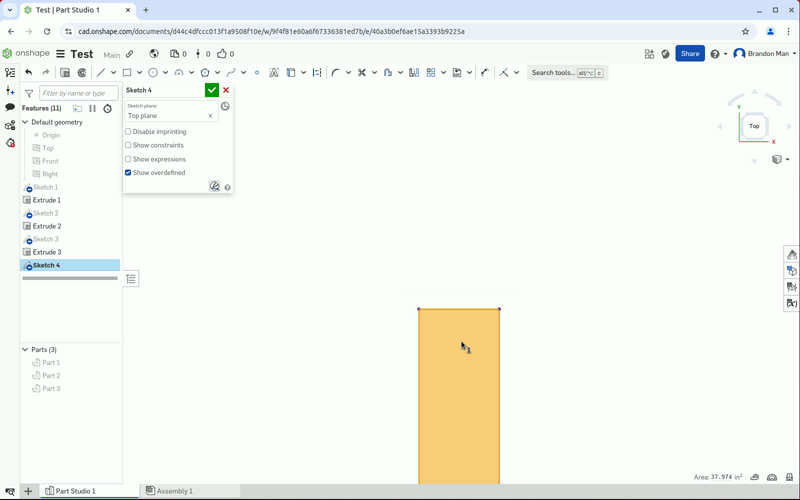
scroll(-6)
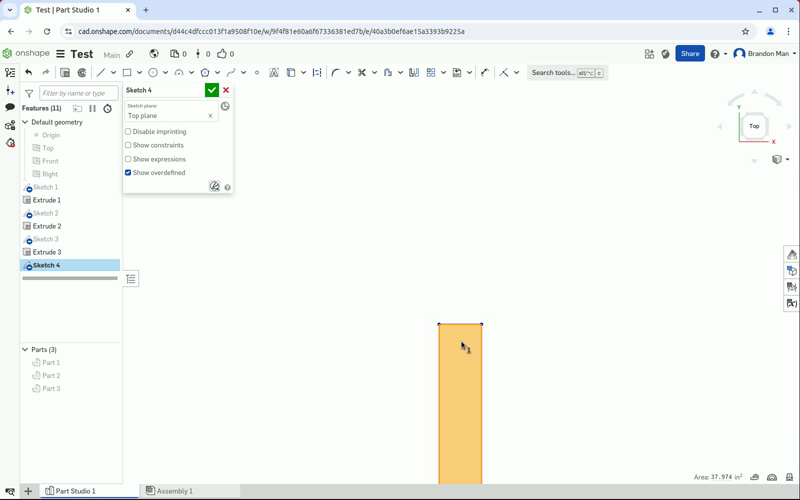
scroll(-6)
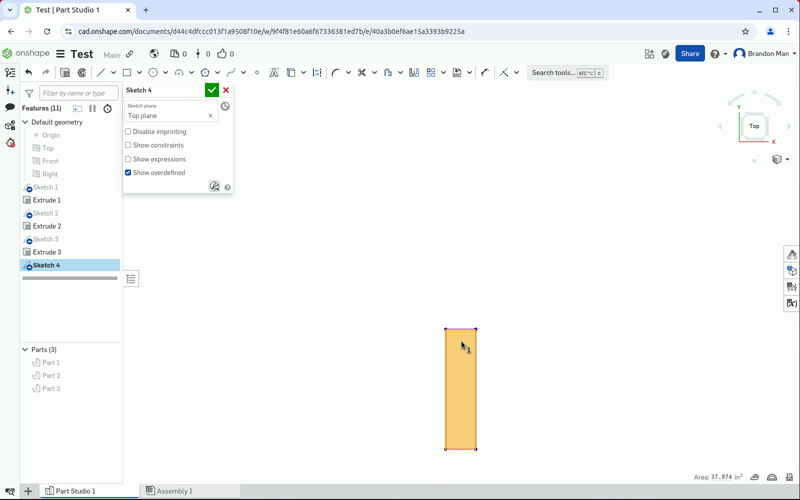
scroll(-6)
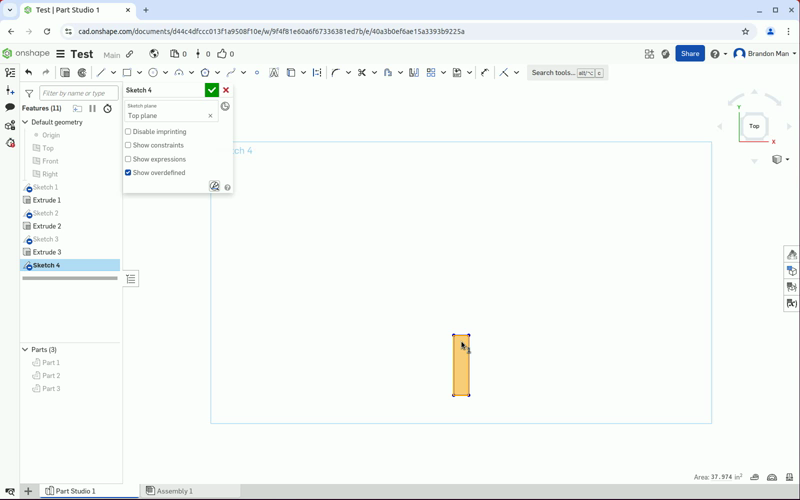
mouse_move(73, 352)
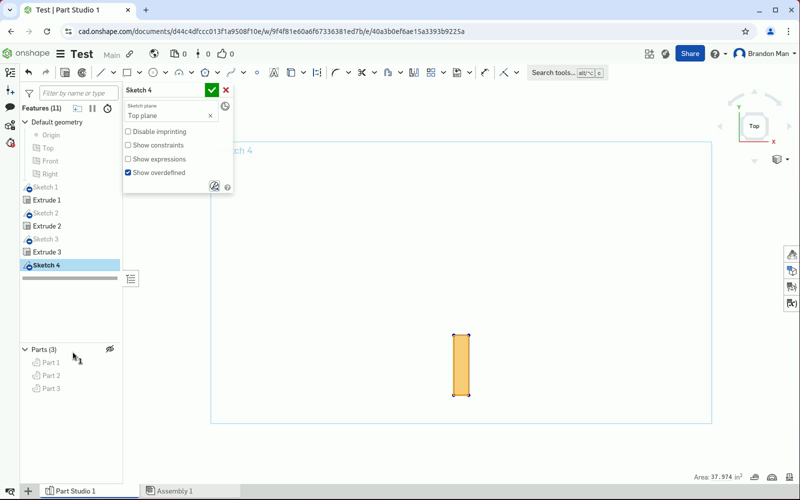
key(shift+y)
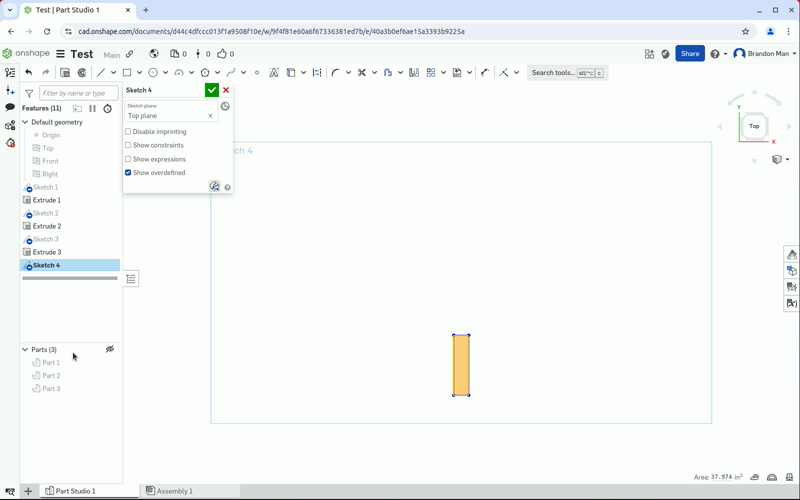
key(shift+e)
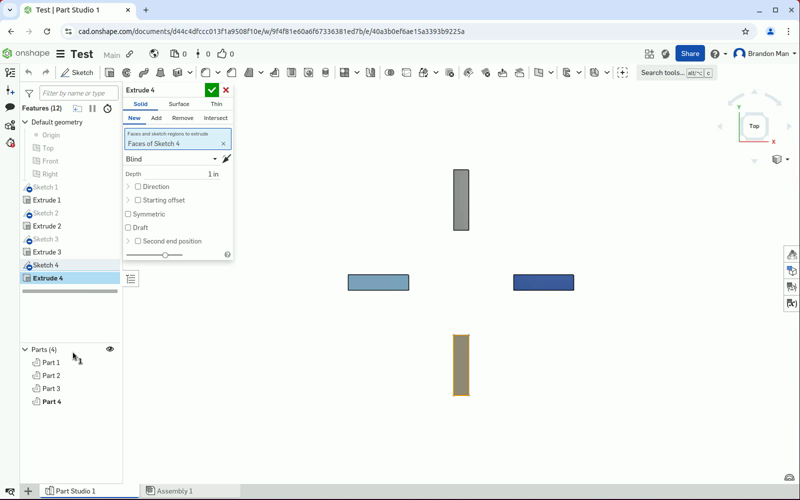
mouse_move(143, 106)
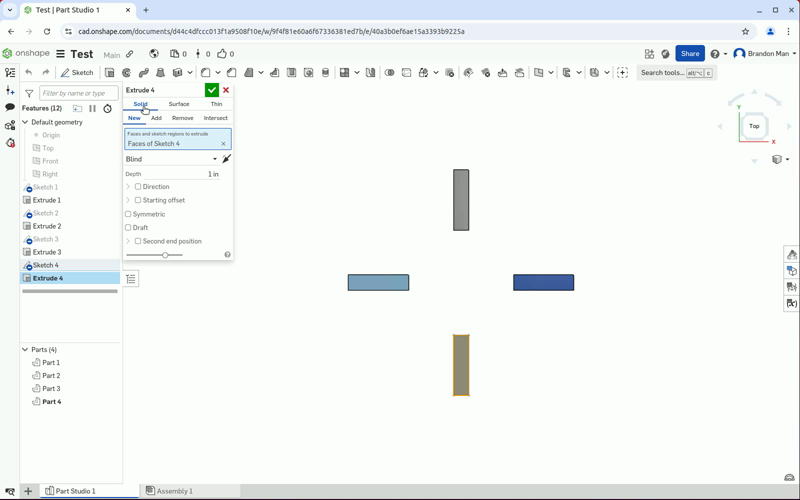
click(143, 106)
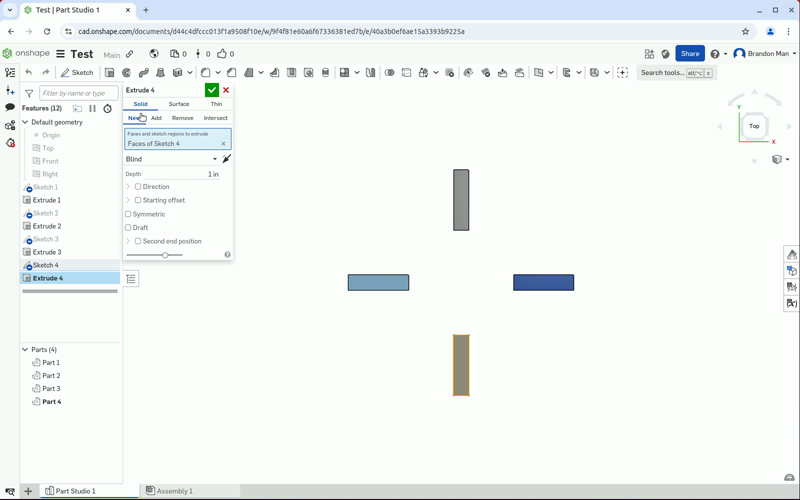
mouse_move(137, 120)
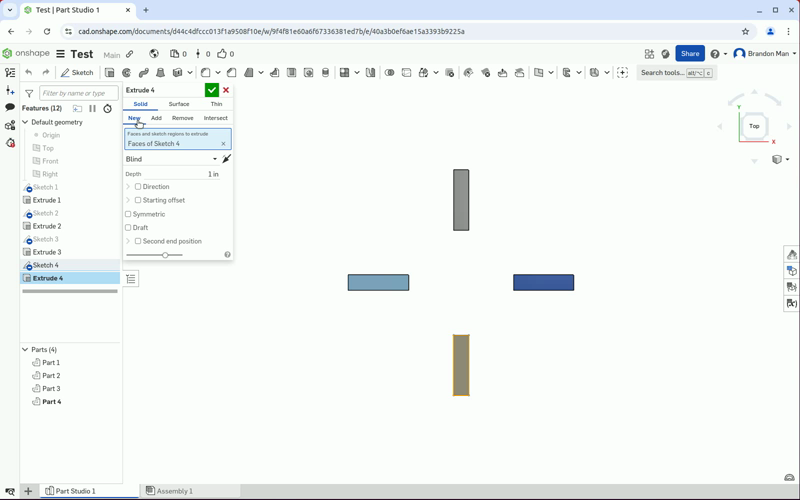
click(137, 120)
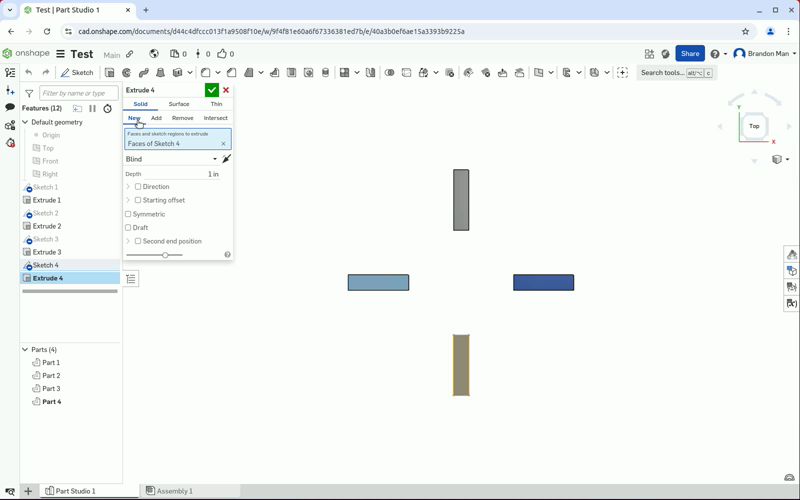
key(tab, 4)
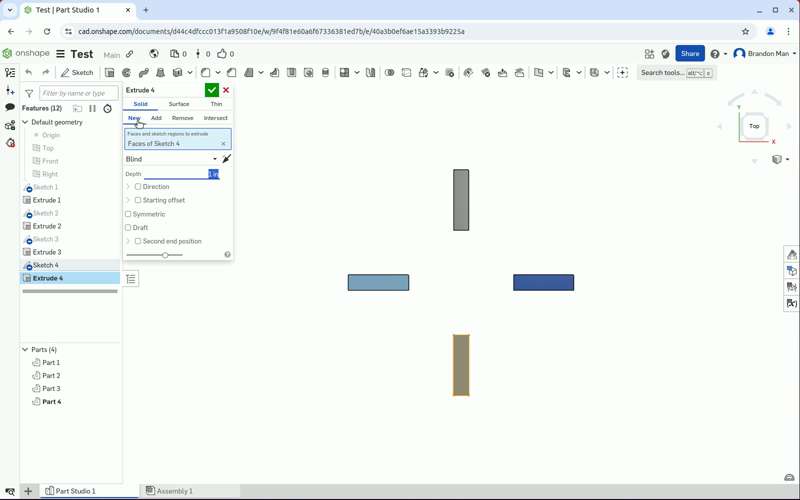
text(3.129)
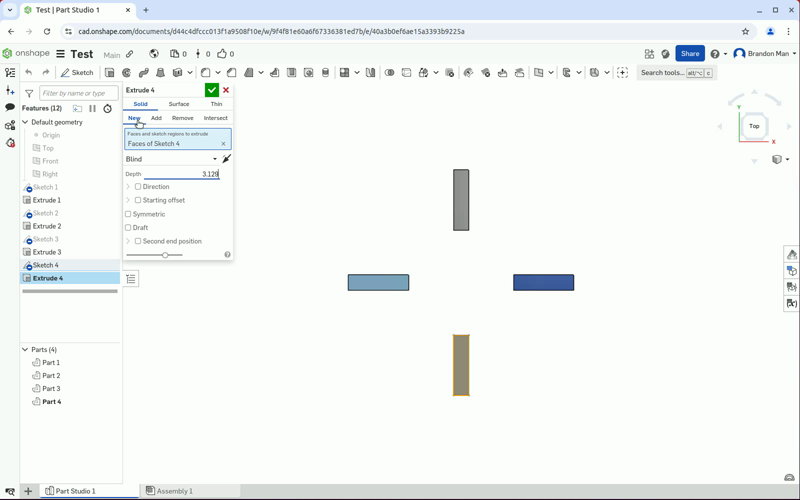
key(enter)
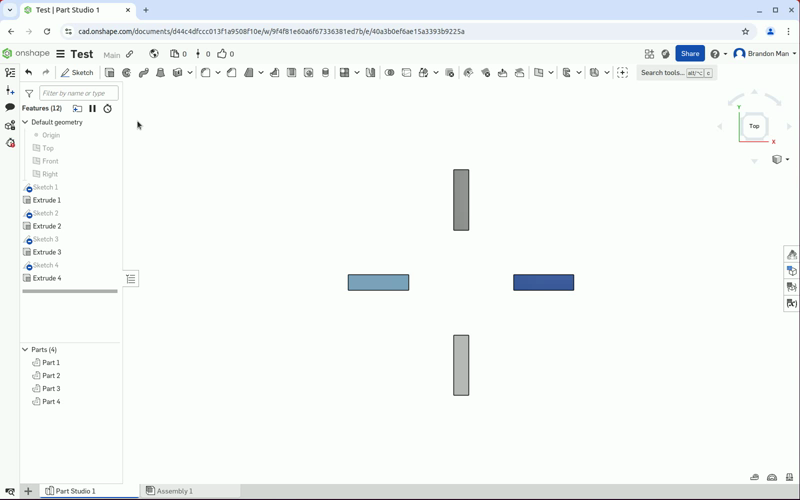
key(shift+h)
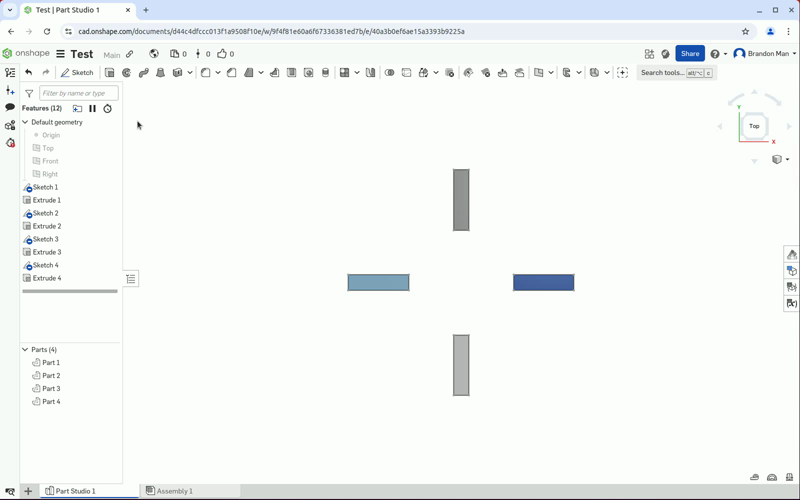
key(shift+h)
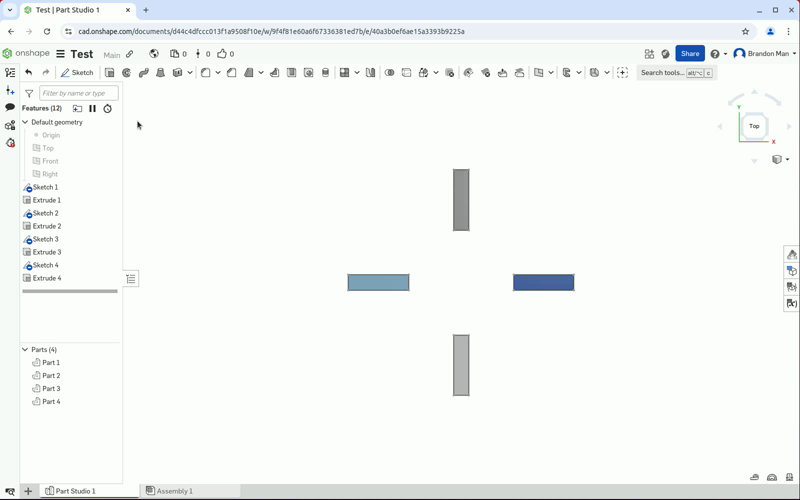
key(shift+7)
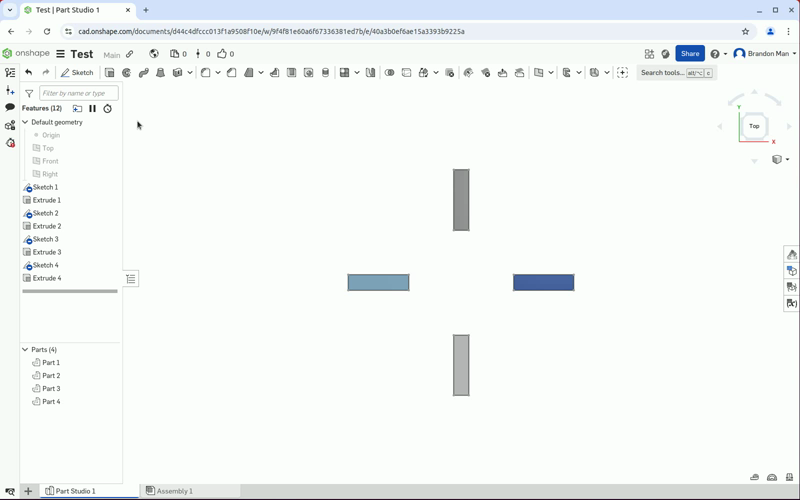
key(up, 3)
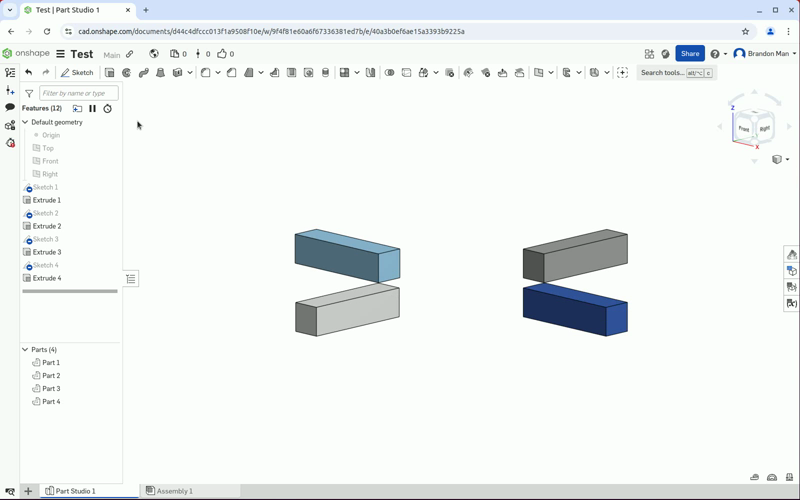
key(left, 3)
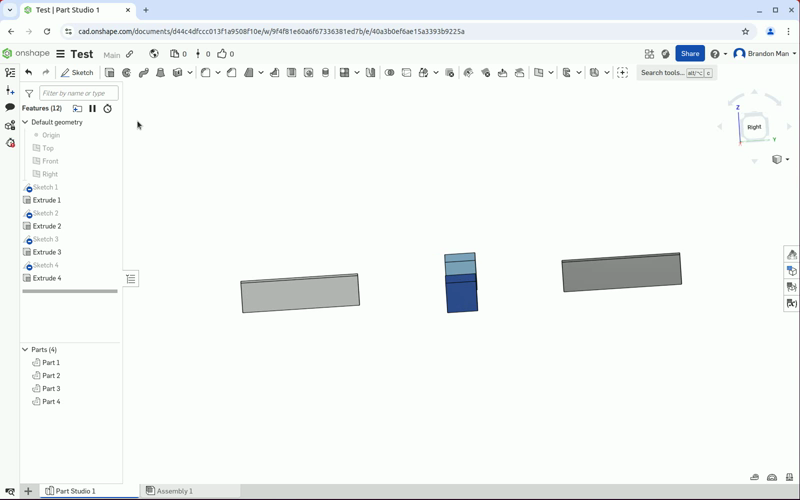
key(right, 3)
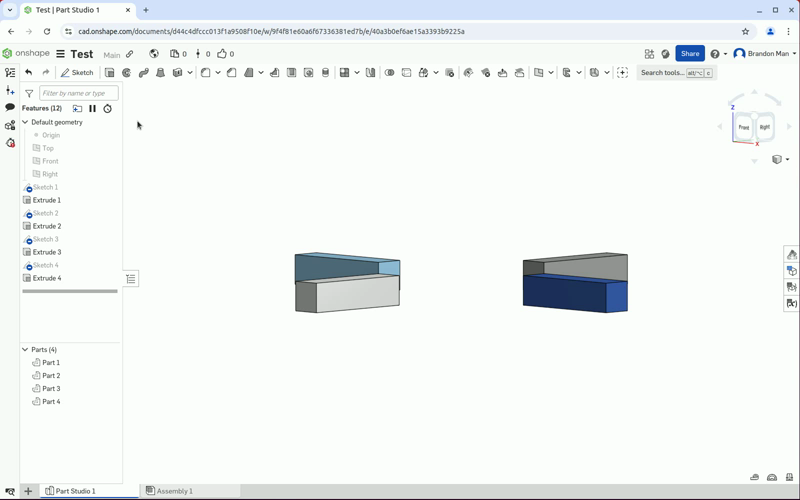
key(down, 3)
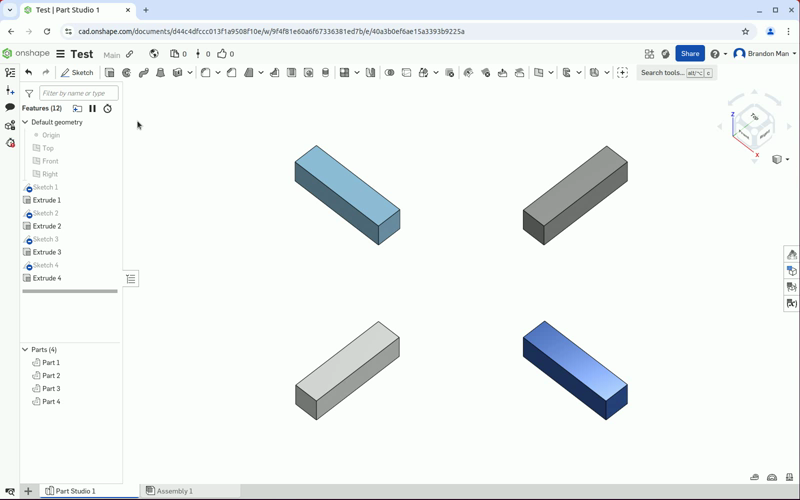
mouse_move(73, 189)
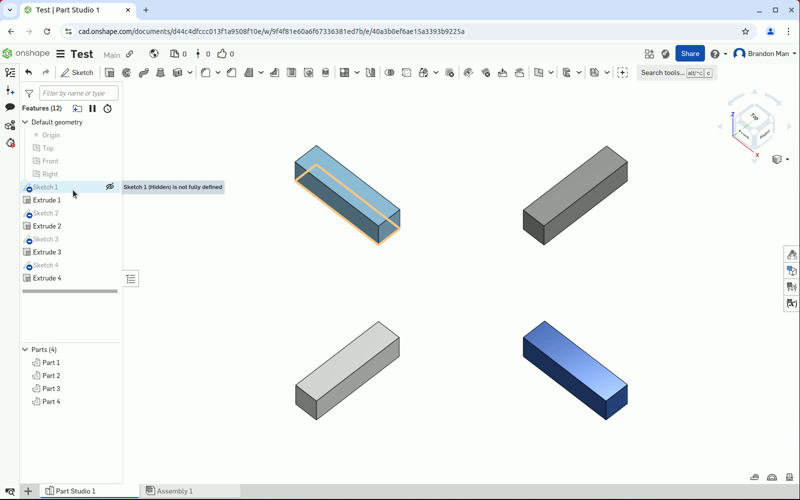
click(73, 189)